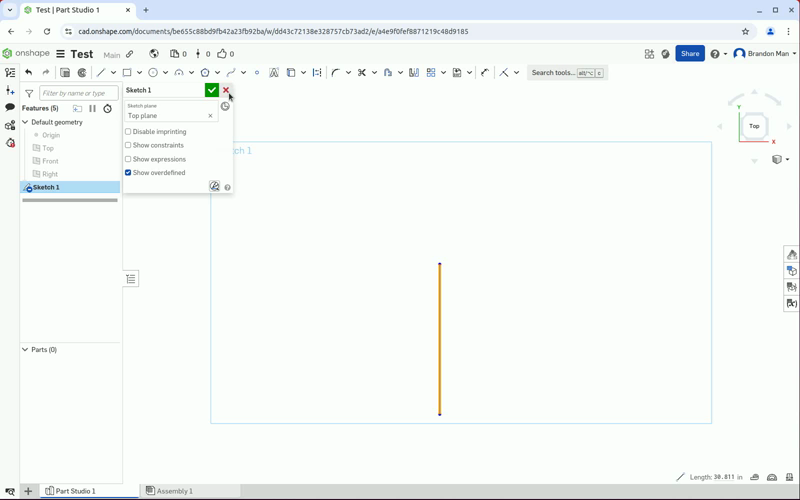
key(shift+h)
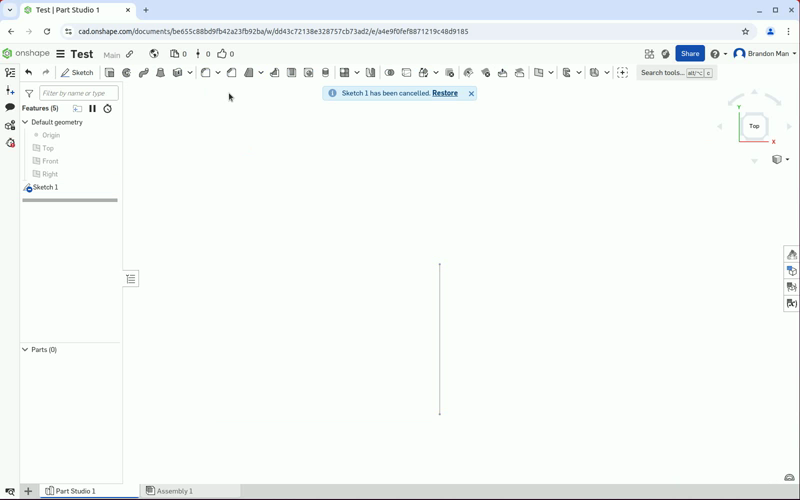
key(shift+s)
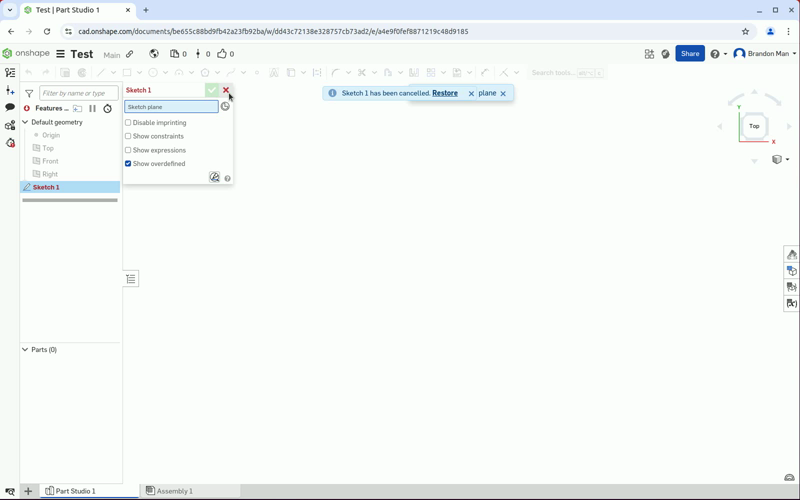
mouse_move(73, 150)
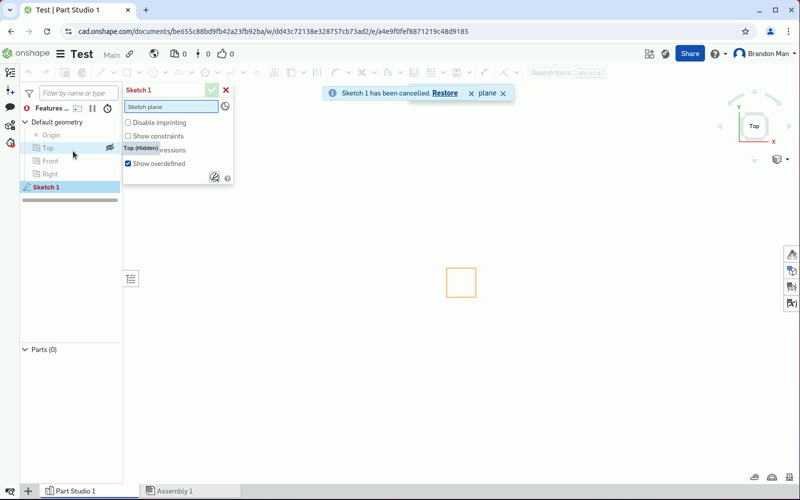
click(73, 150)
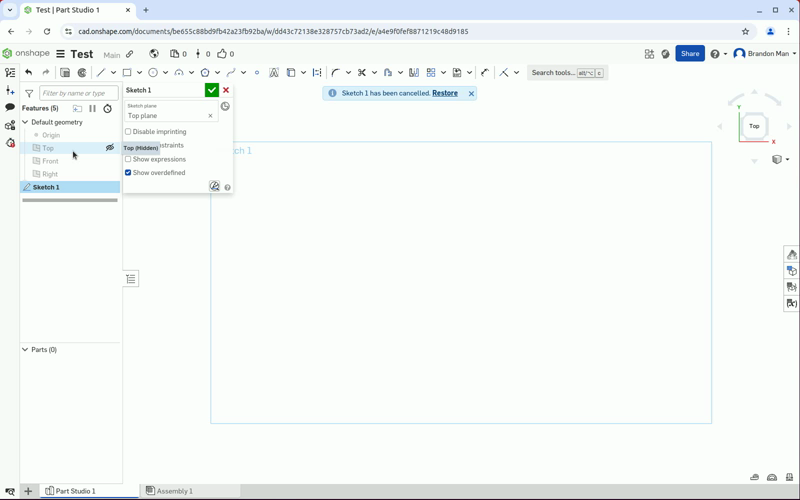
mouse_move(73, 352)
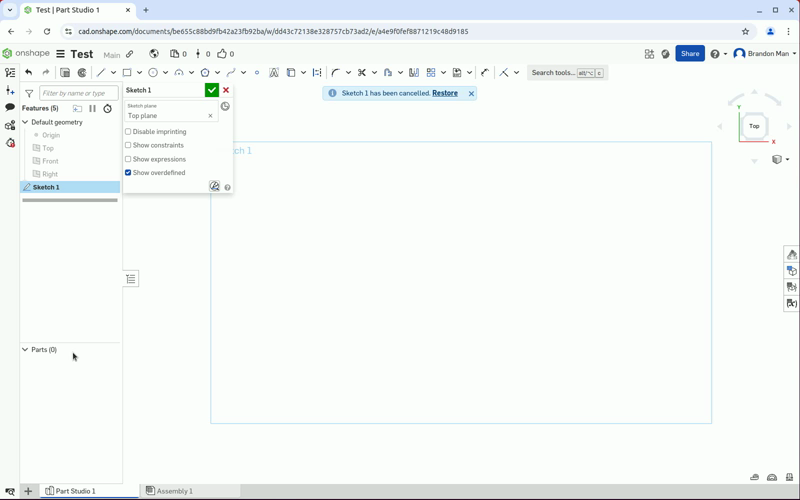
key(y)
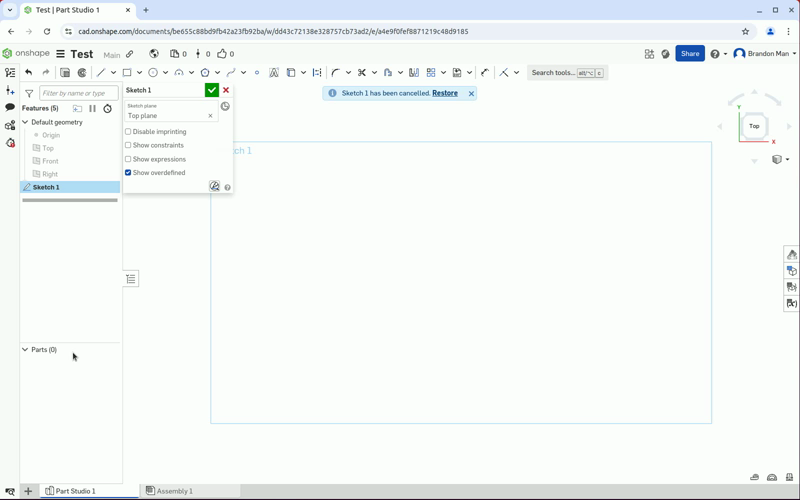
key(c)
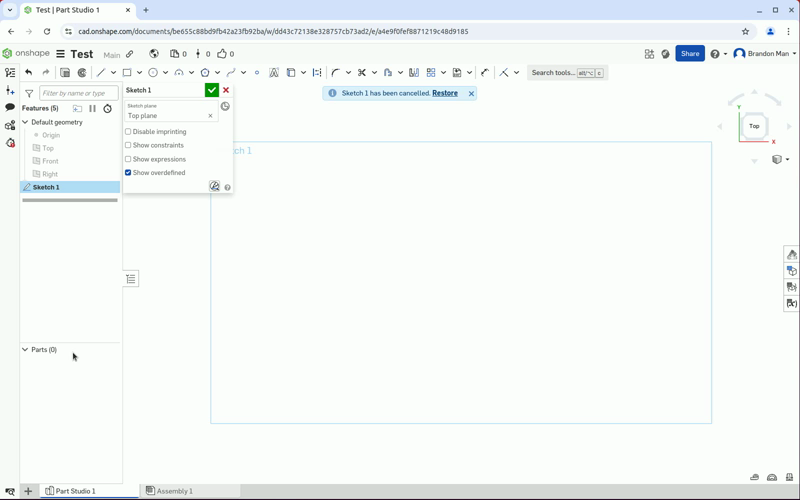
key_down(shift)
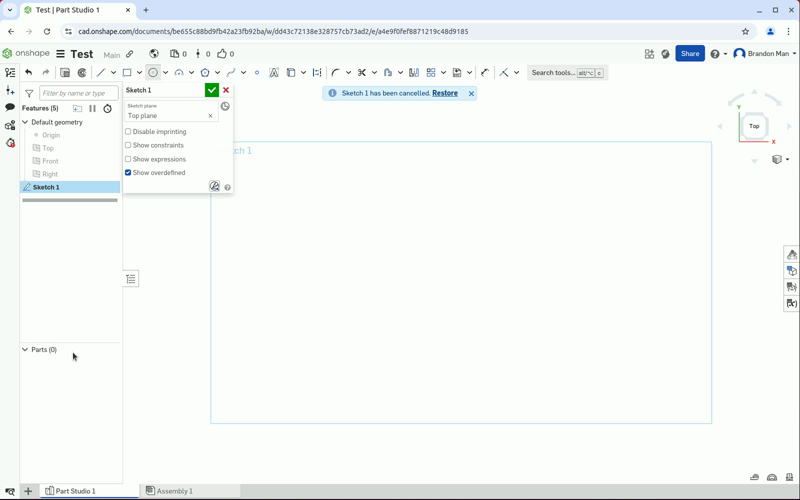
mouse_move(446, 257)
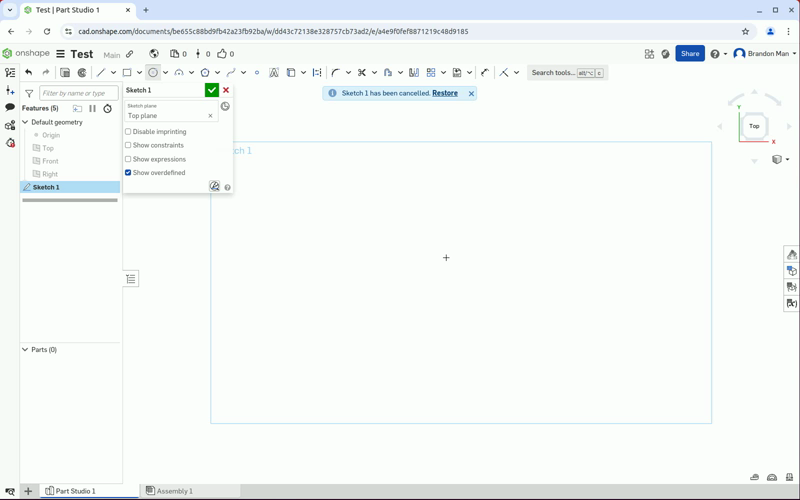
click(446, 257)
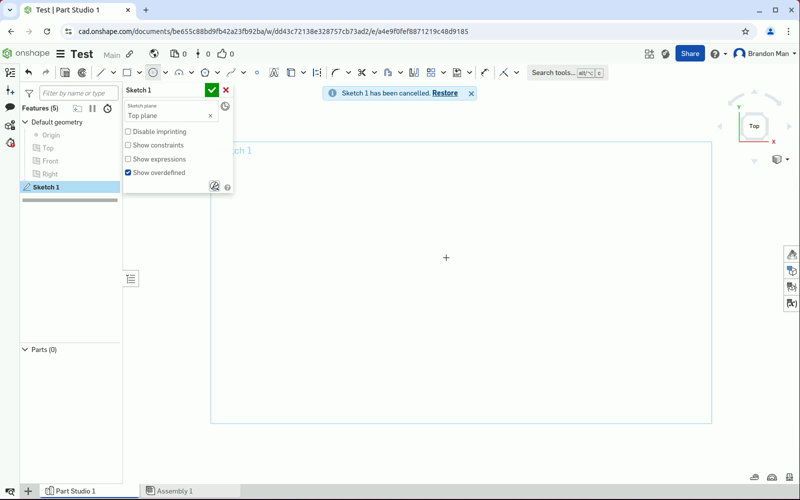
key_up(shift)
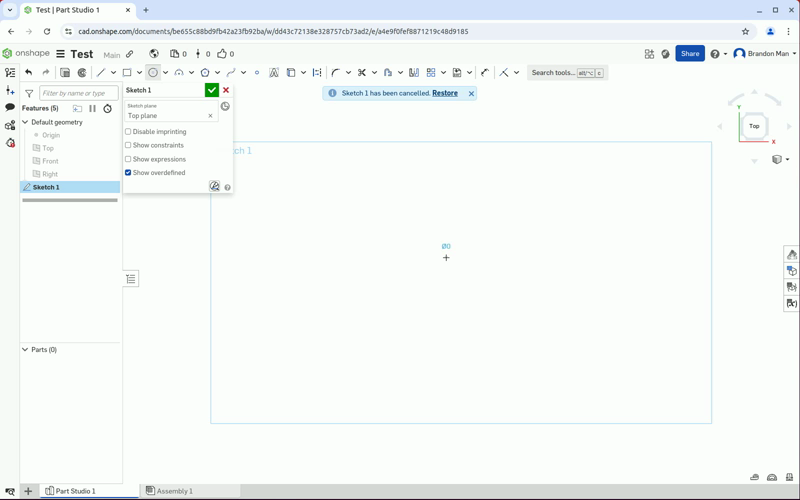
mouse_move(459, 257)
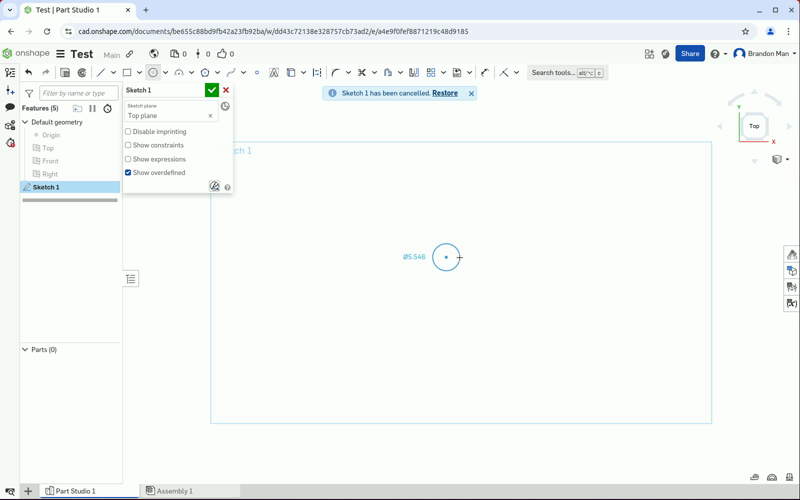
click(459, 257)
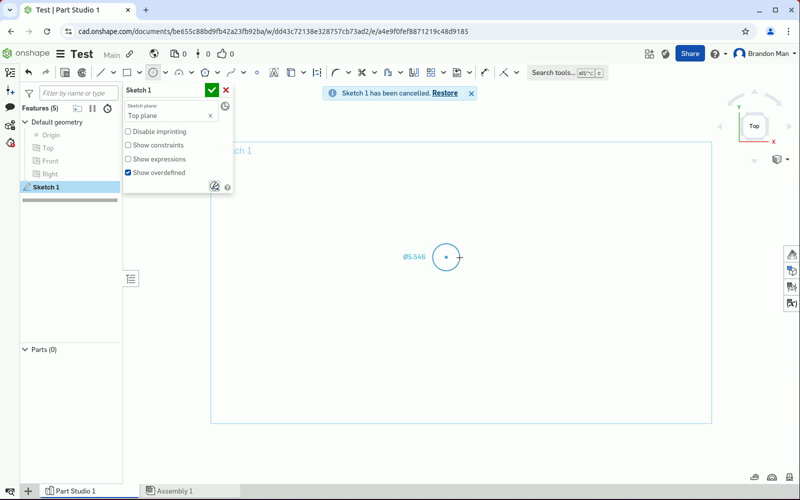
key(esc)
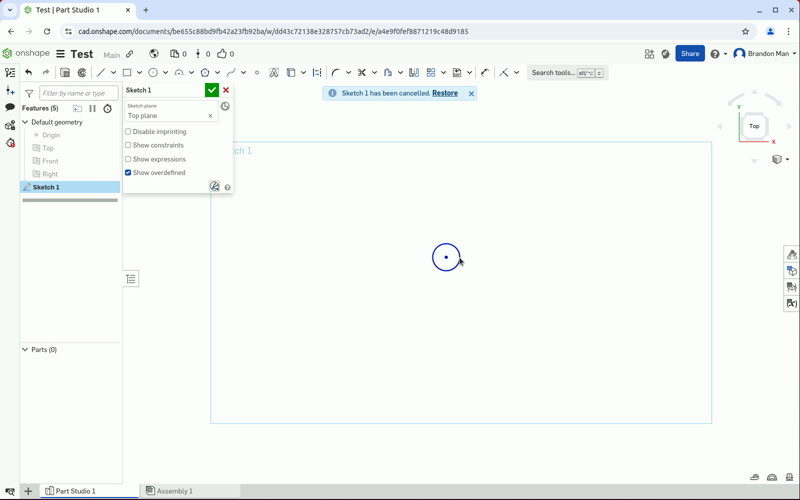
key(c)
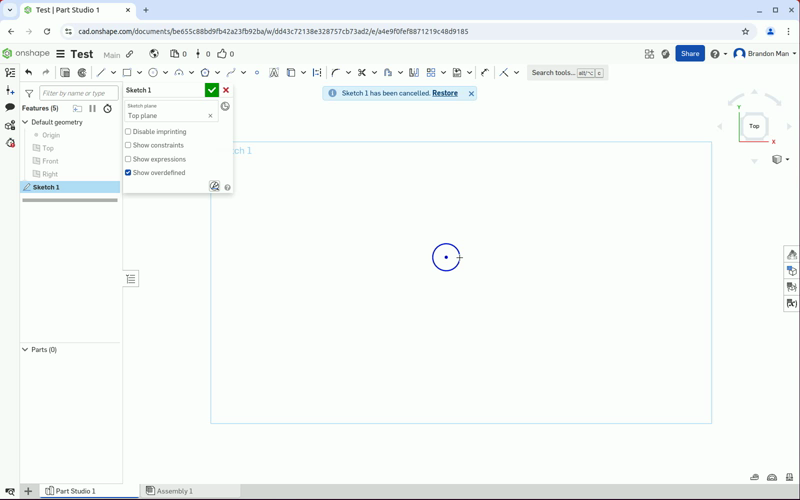
key_down(shift)
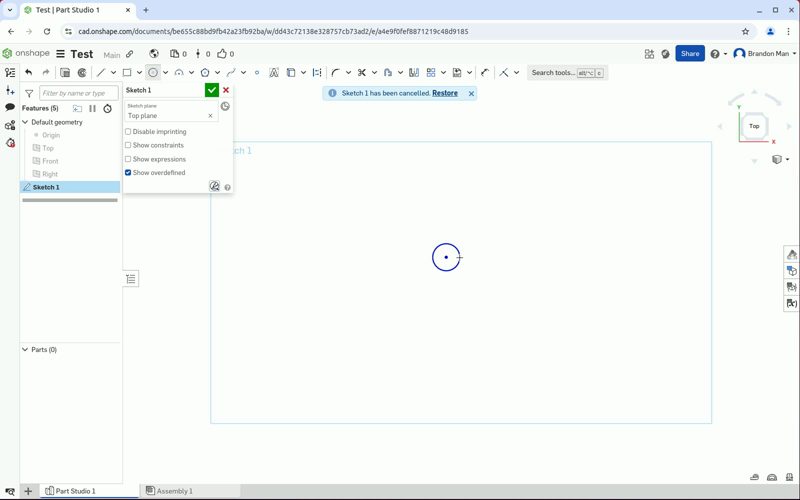
mouse_move(446, 257)
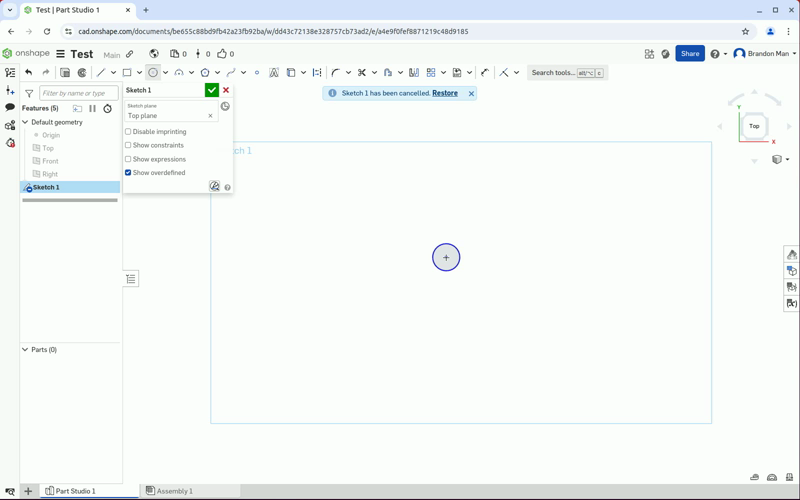
click(446, 257)
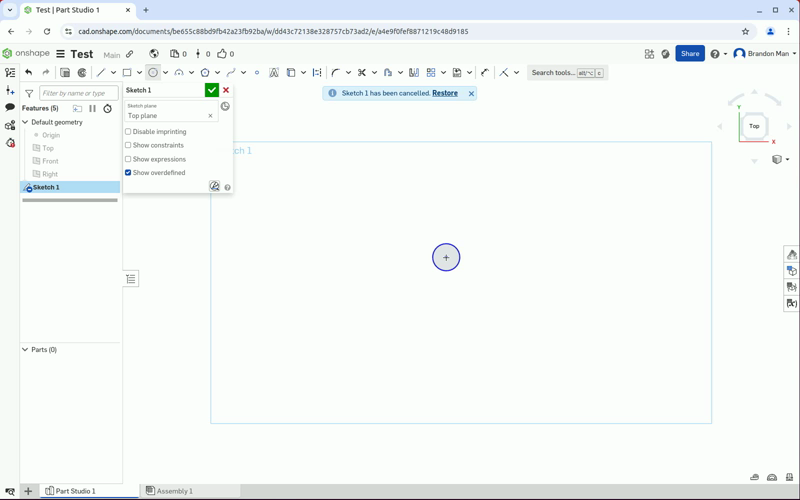
key_up(shift)
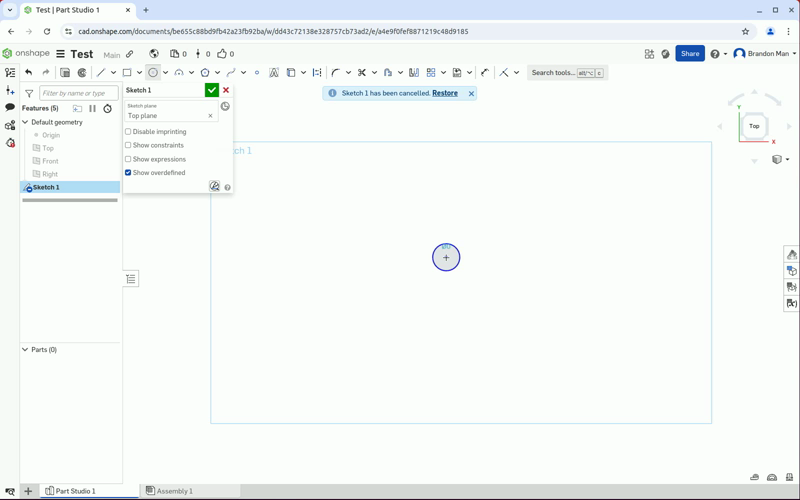
mouse_move(448, 257)
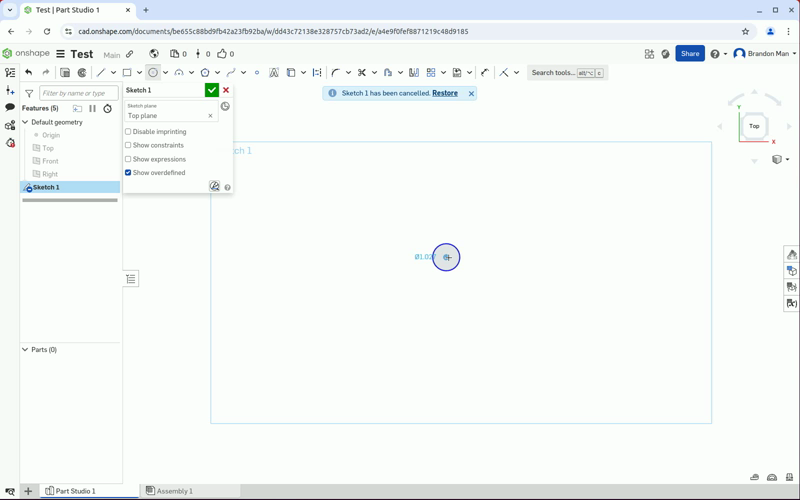
scroll(6)
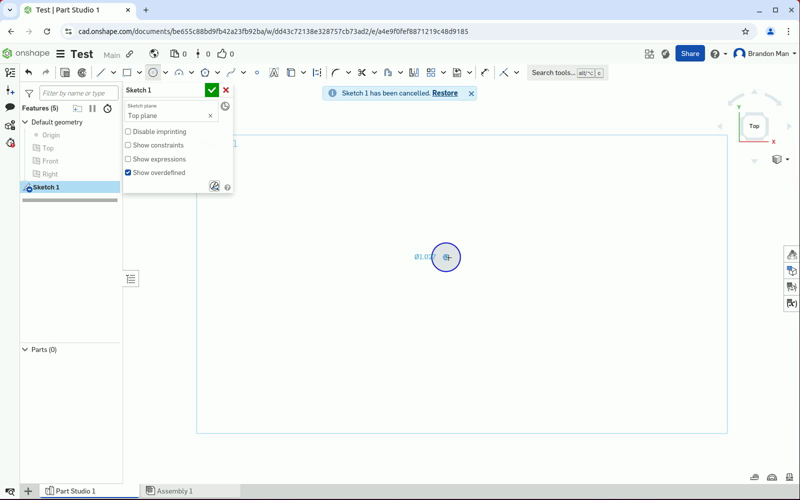
scroll(6)
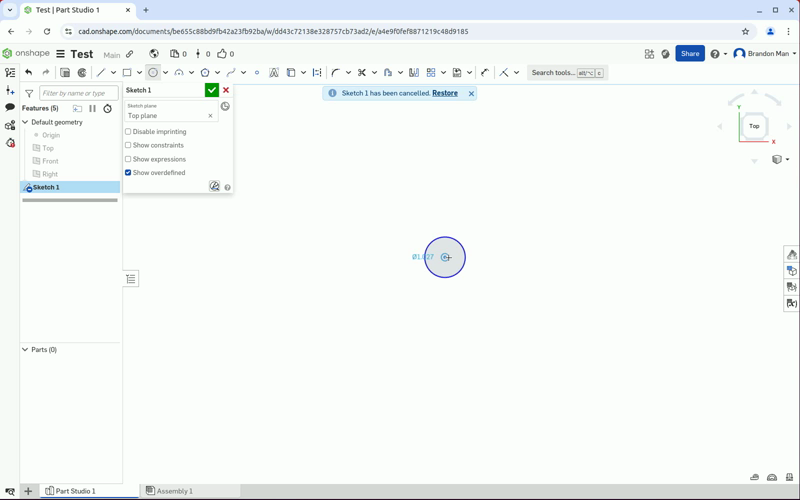
scroll(6)
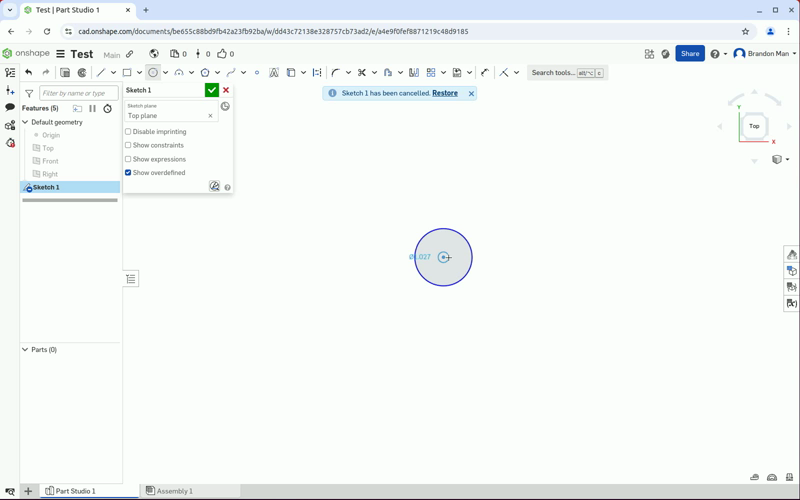
scroll(6)
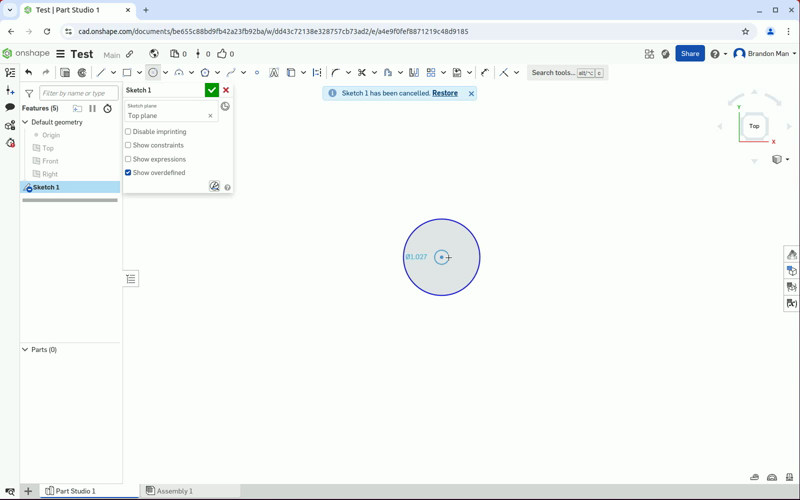
scroll(6)
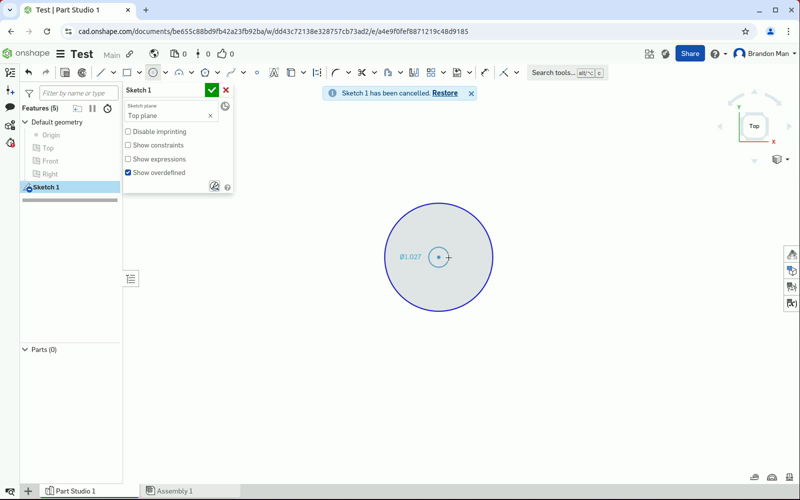
scroll(6)
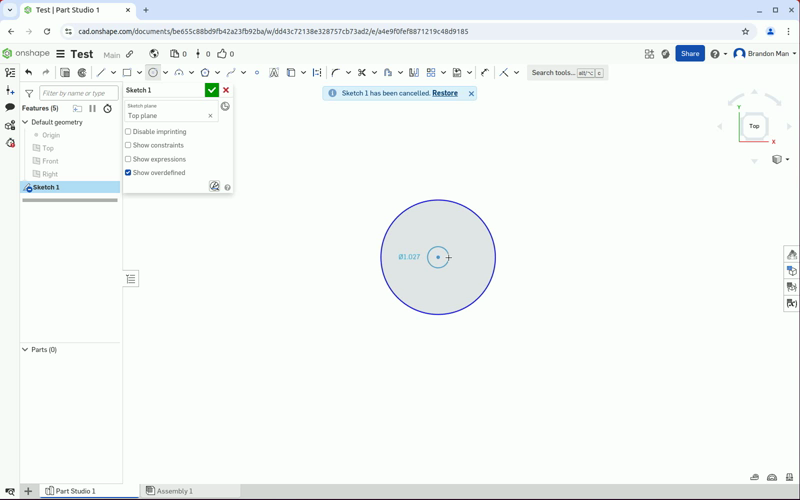
scroll(6)
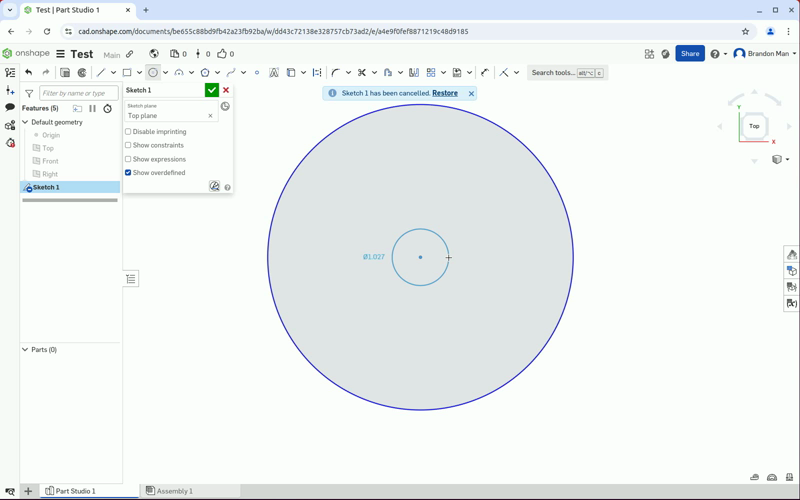
click(448, 257)
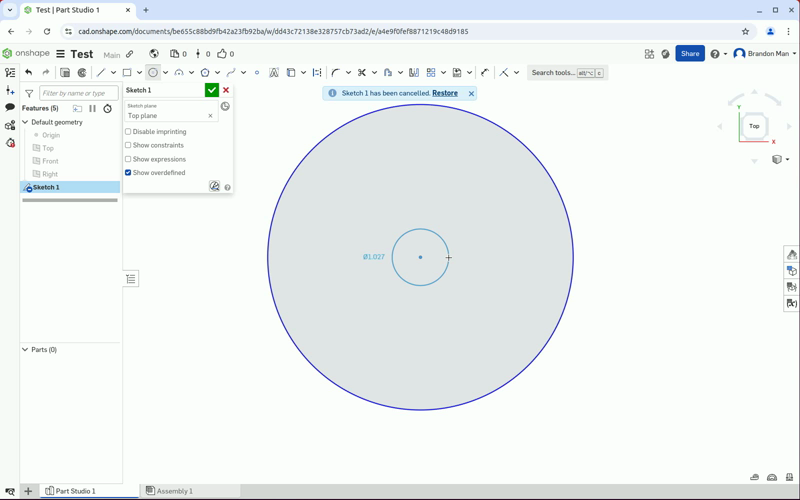
scroll(-6)
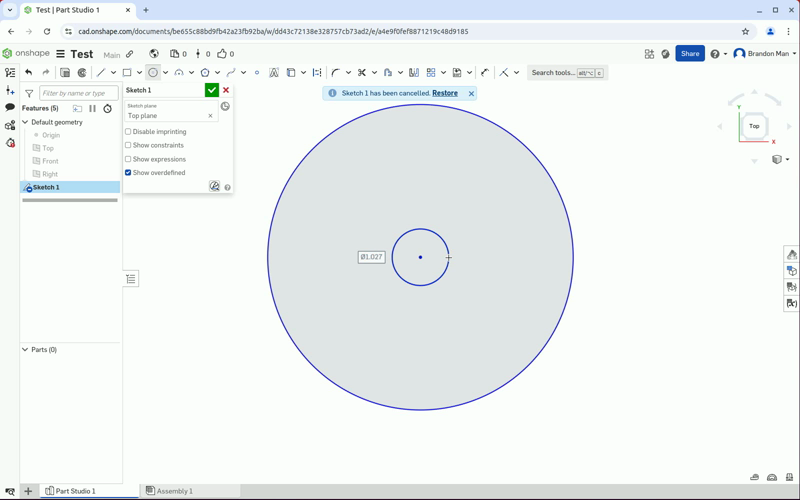
scroll(-6)
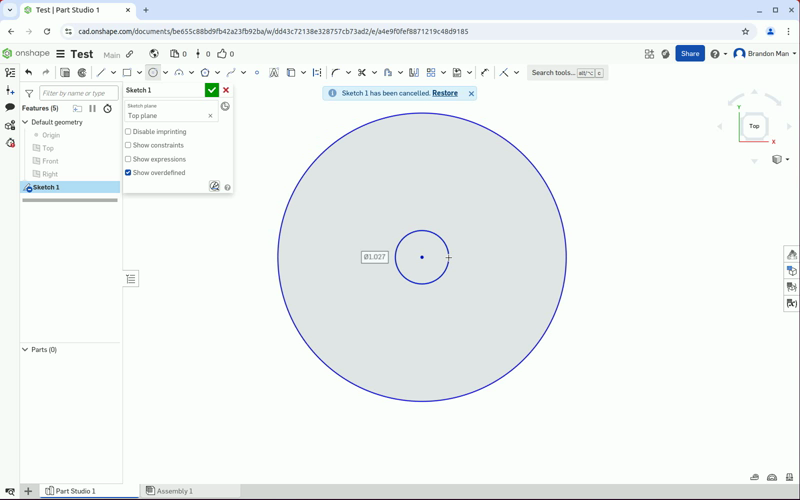
scroll(-6)
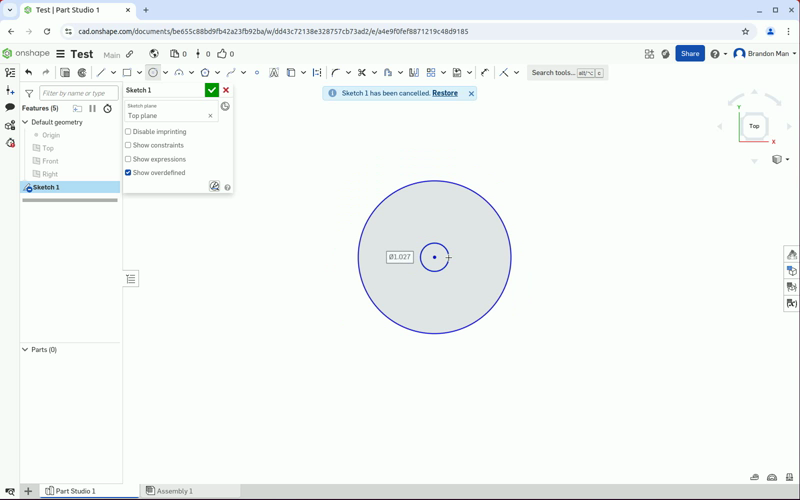
scroll(-6)
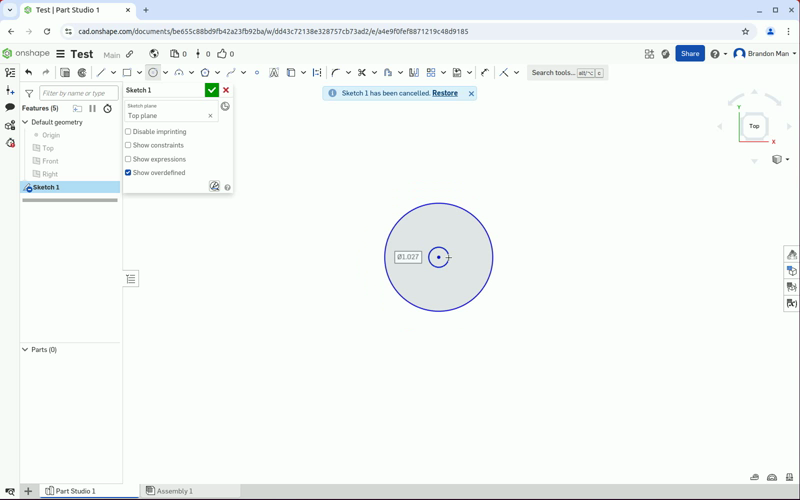
scroll(-6)
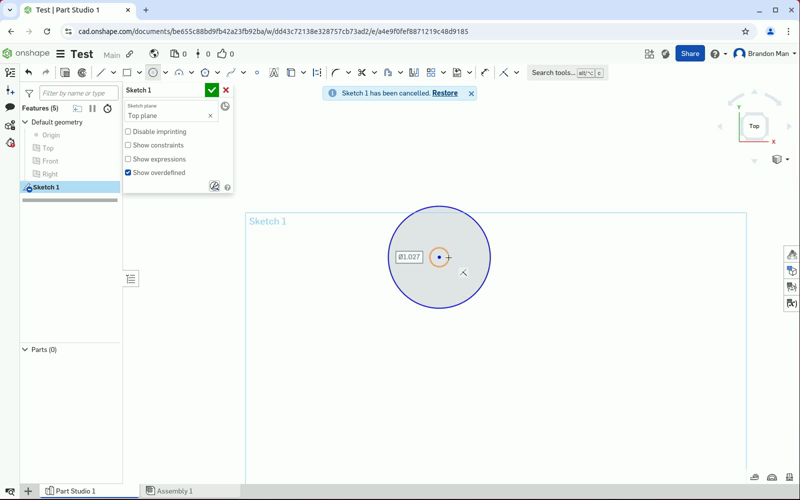
scroll(-6)
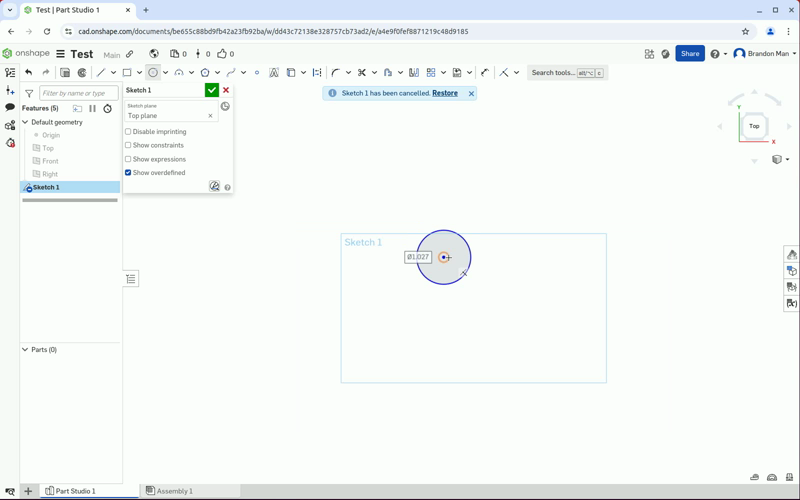
scroll(-6)
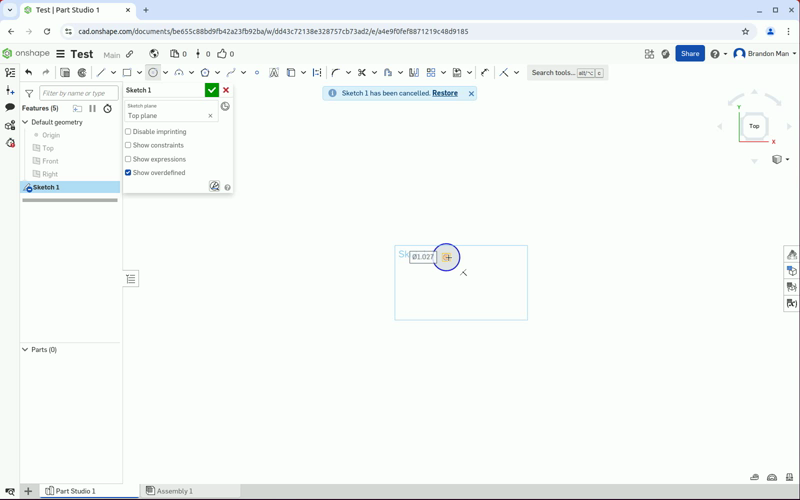
key(esc)
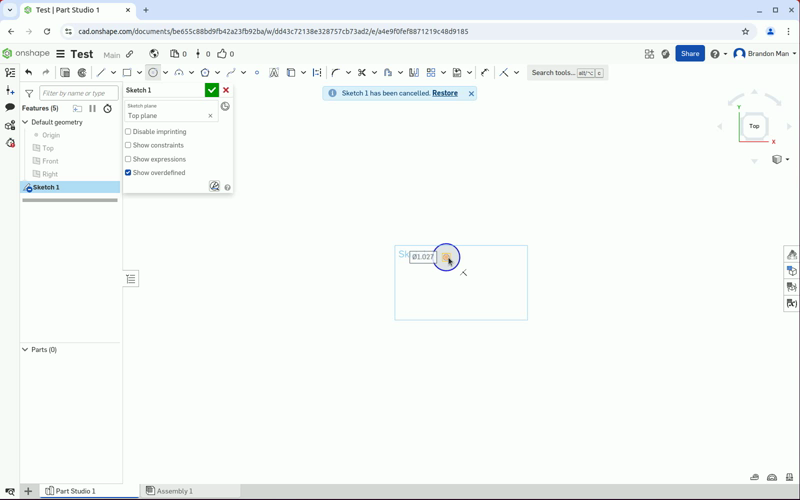
key(c)
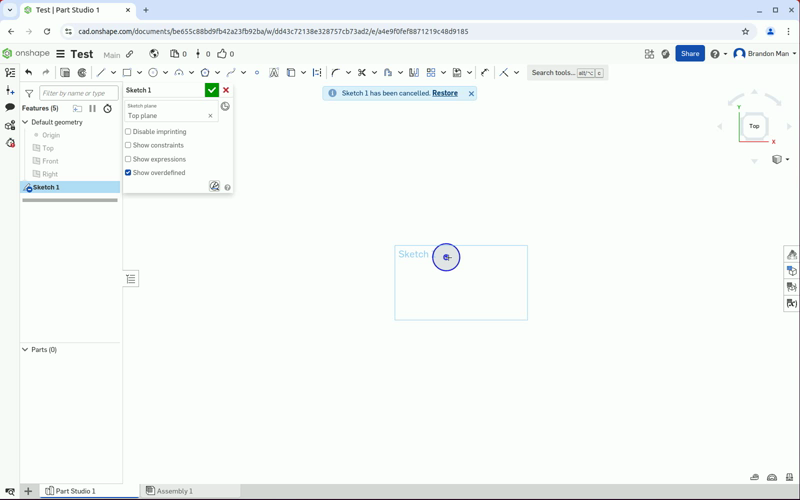
key_down(shift)
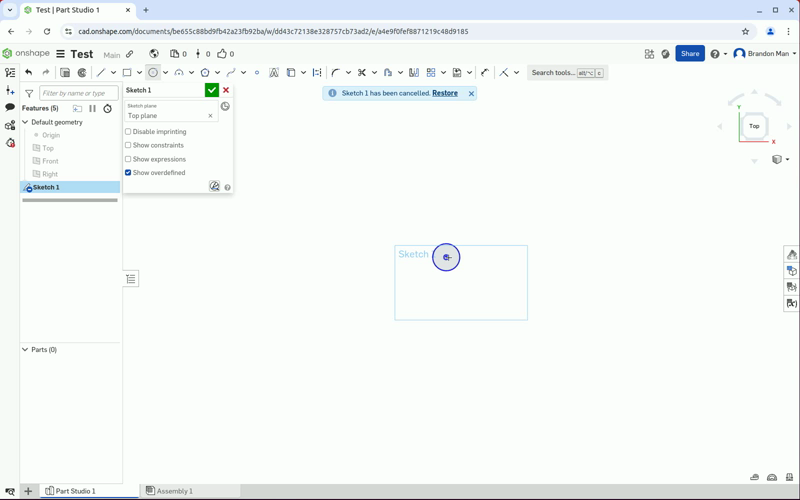
mouse_move(450, 264)
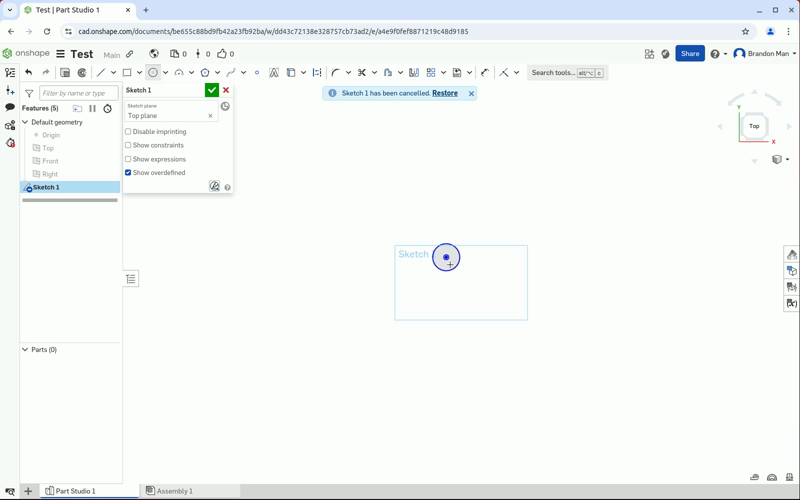
click(450, 264)
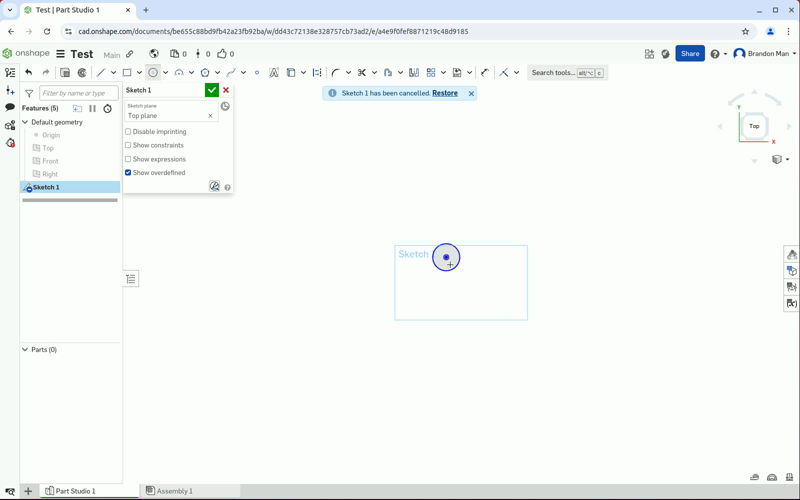
key_up(shift)
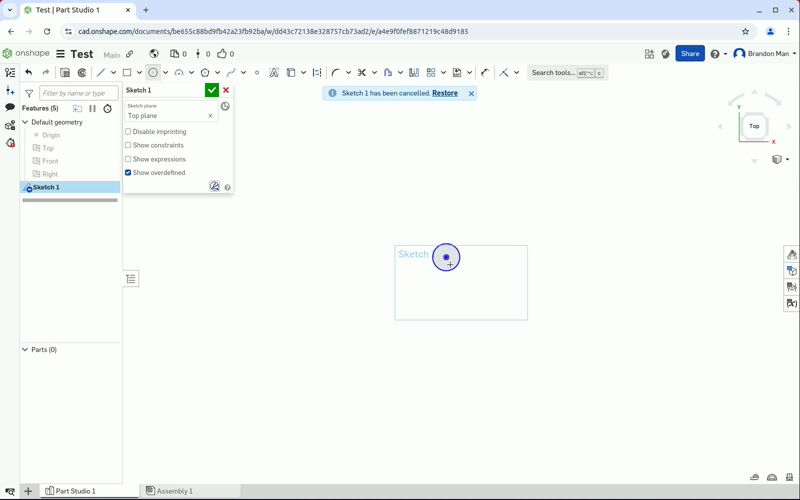
mouse_move(452, 264)
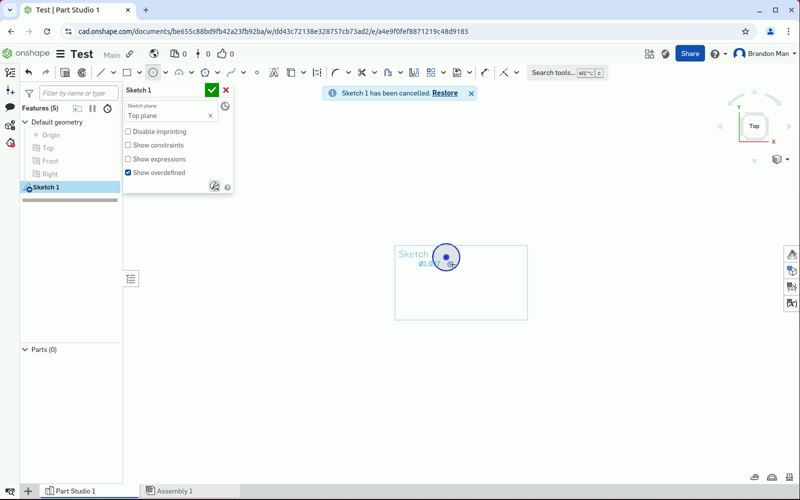
scroll(6)
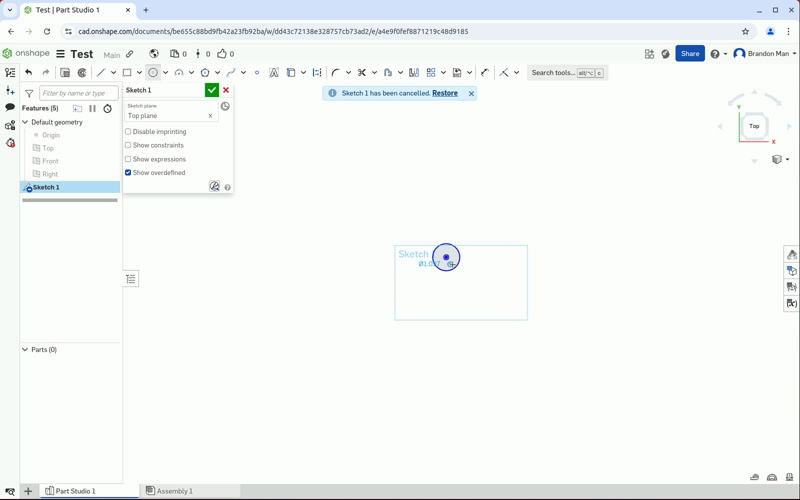
scroll(6)
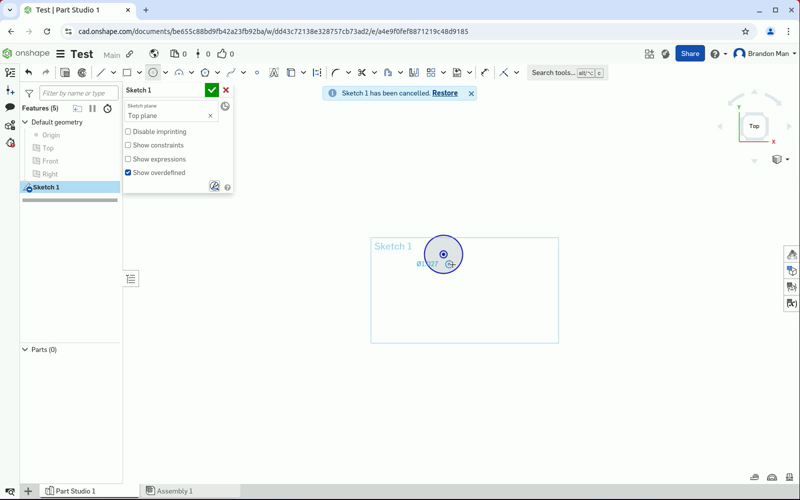
scroll(6)
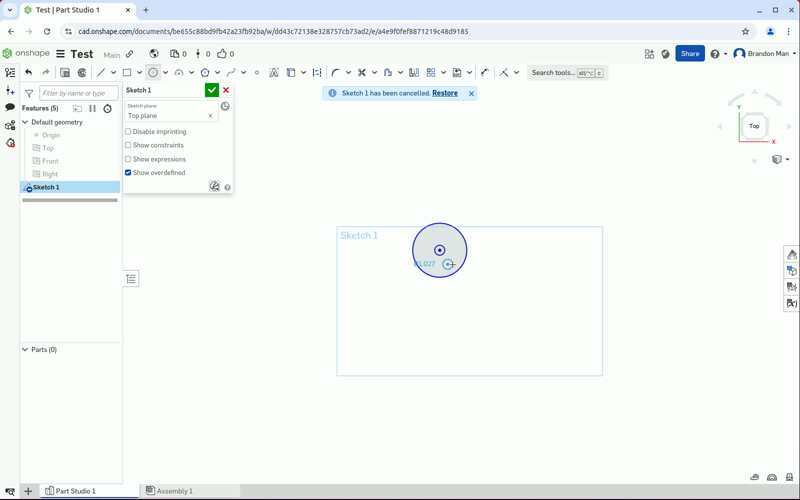
scroll(6)
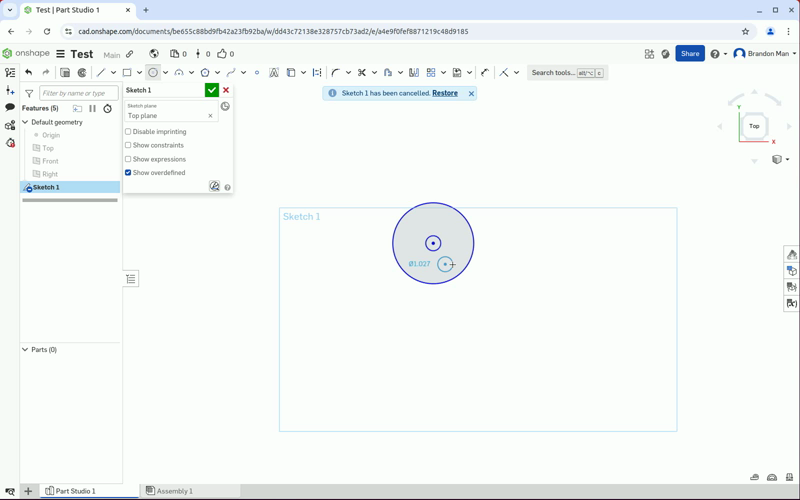
scroll(6)
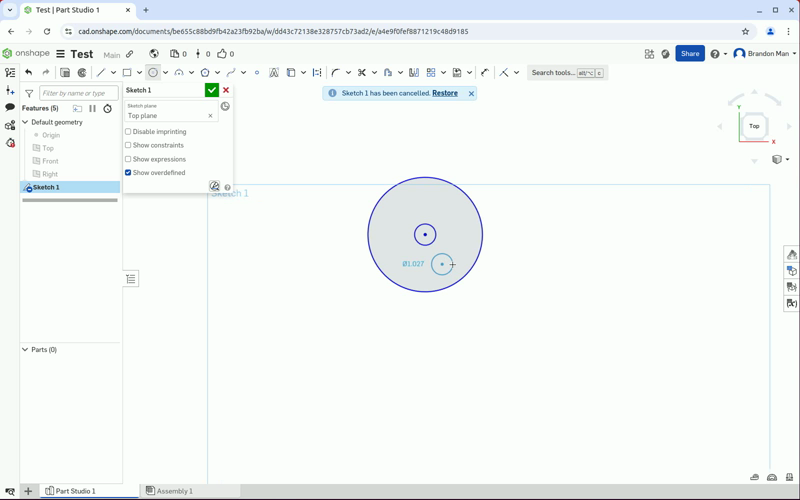
scroll(6)
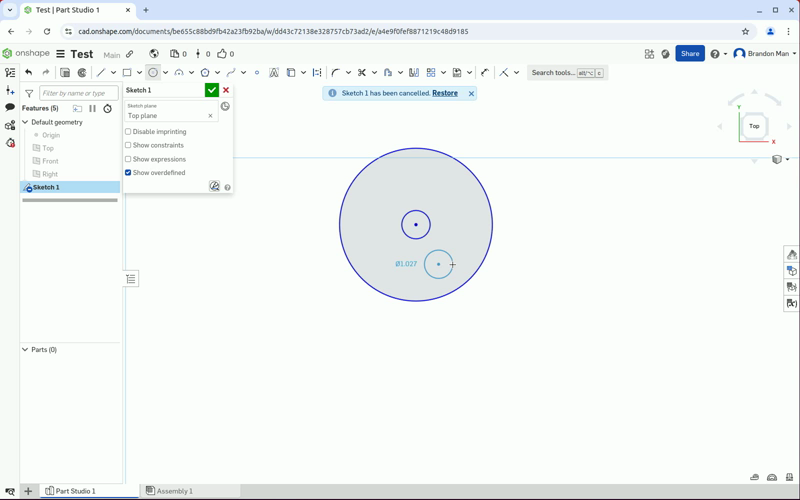
scroll(6)
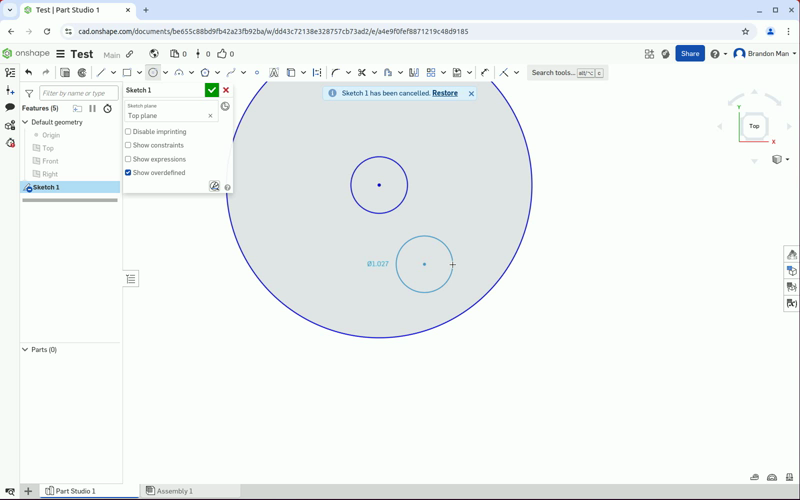
click(452, 264)
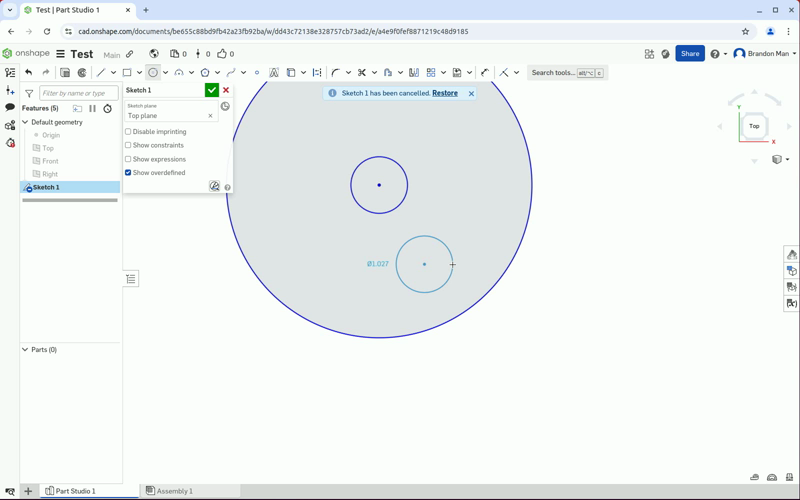
scroll(-6)
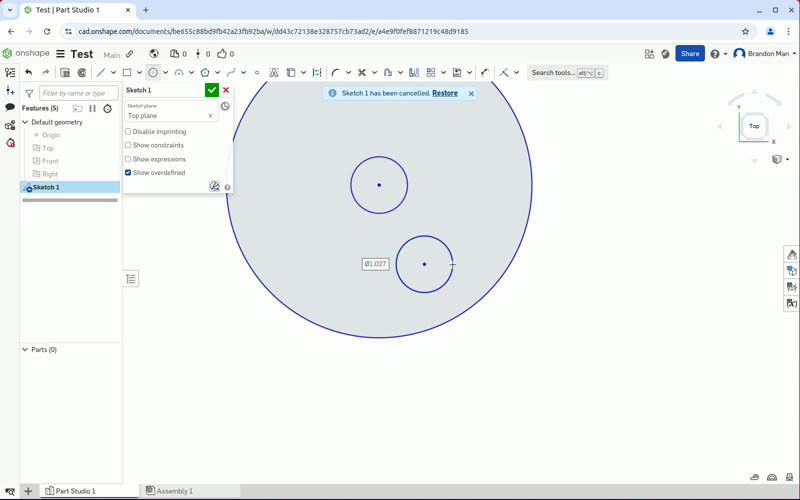
scroll(-6)
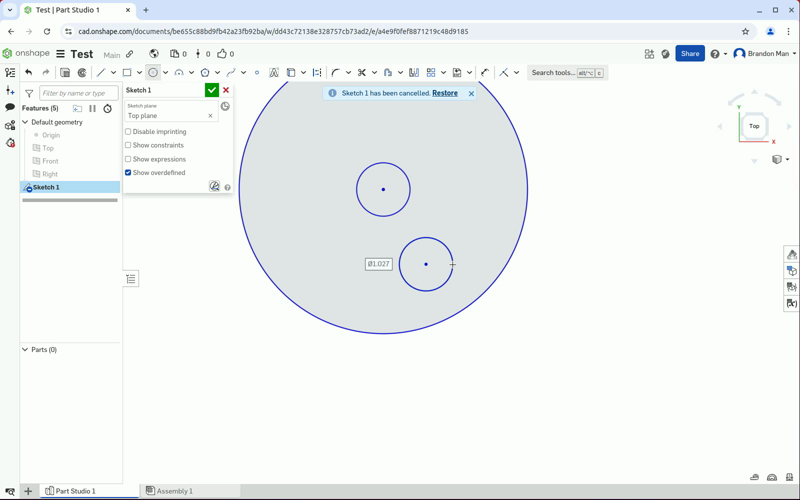
scroll(-6)
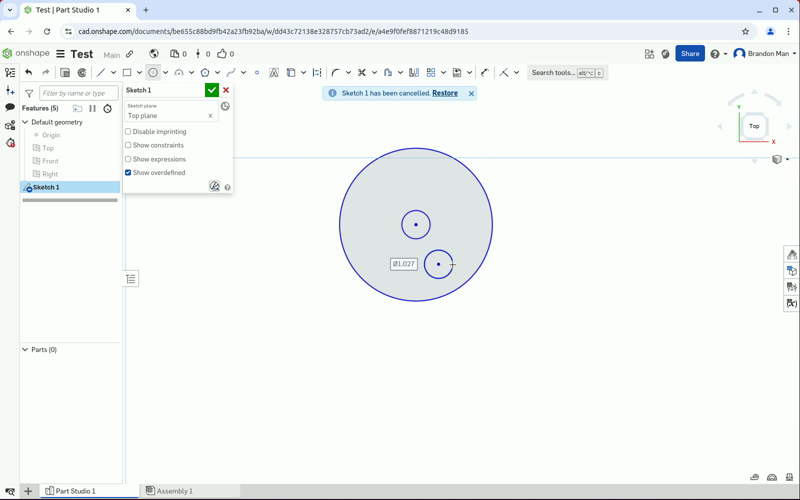
scroll(-6)
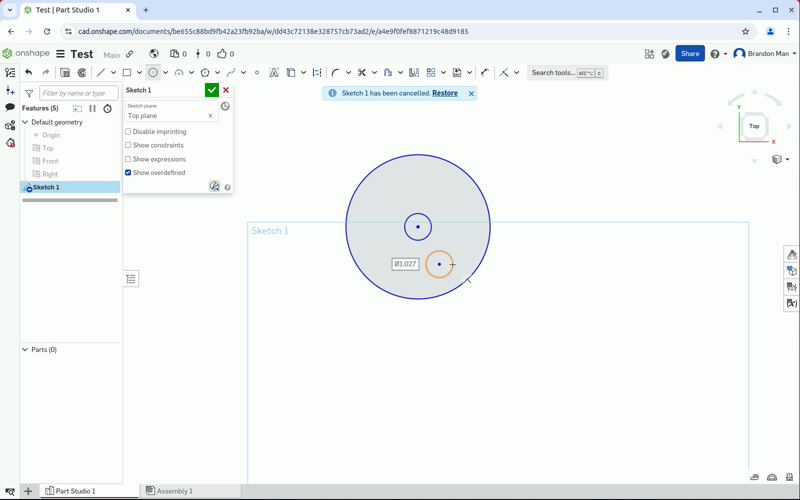
scroll(-6)
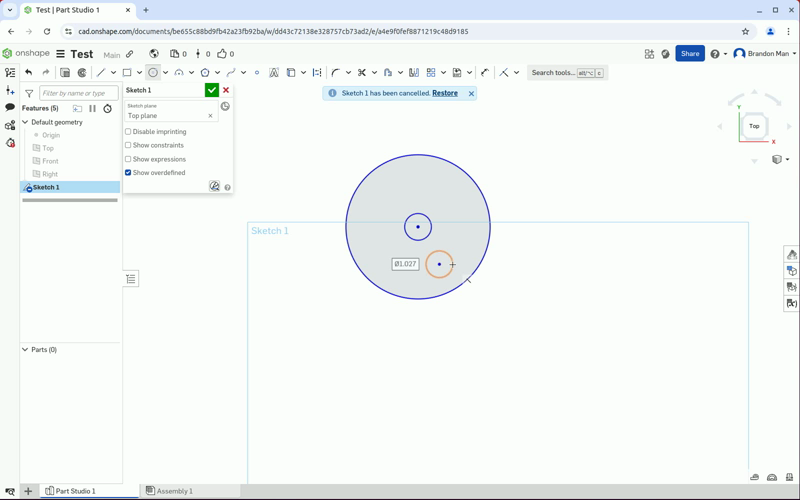
scroll(-6)
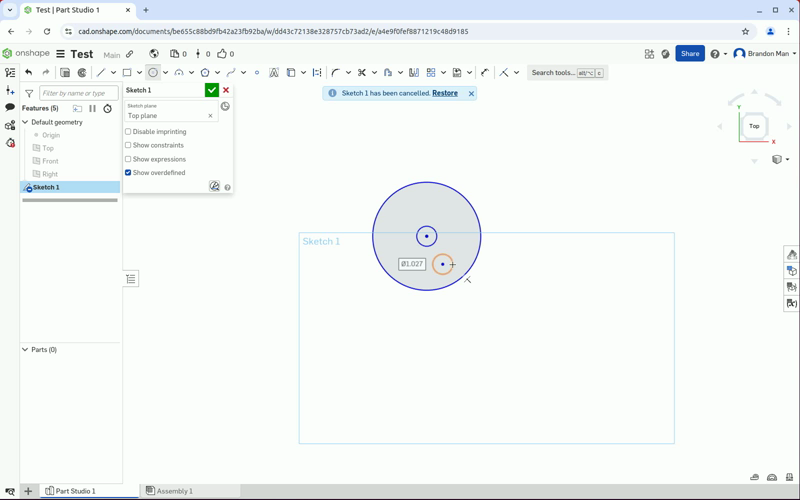
scroll(-6)
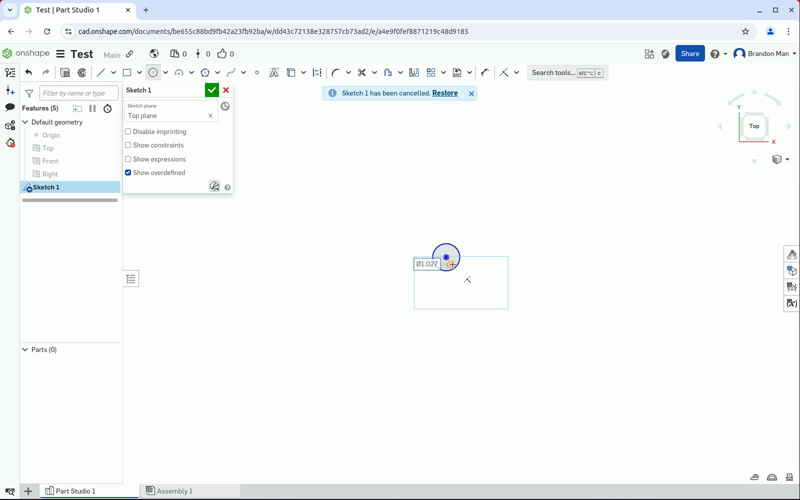
key(esc)
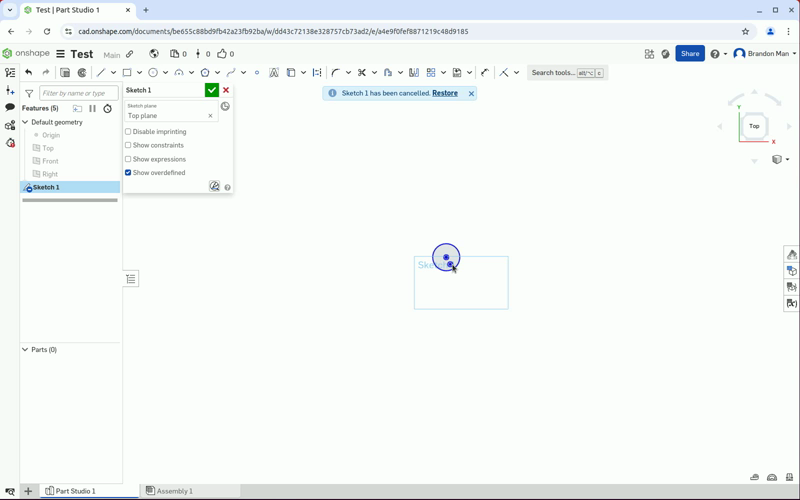
mouse_move(436, 259)
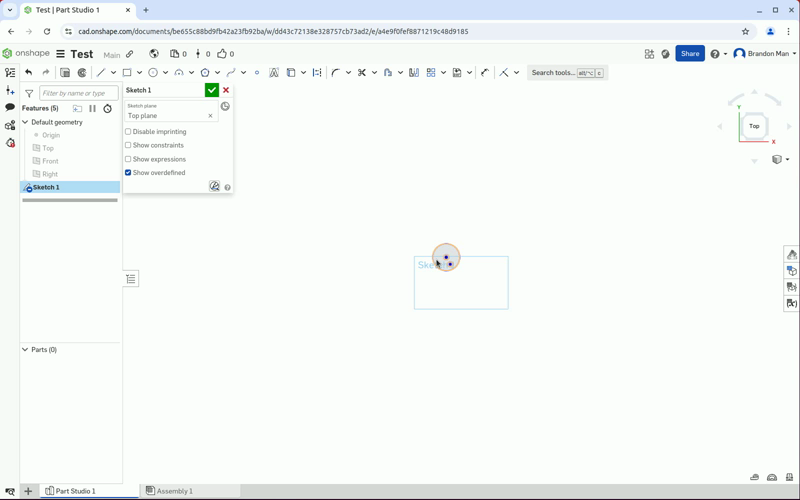
scroll(6)
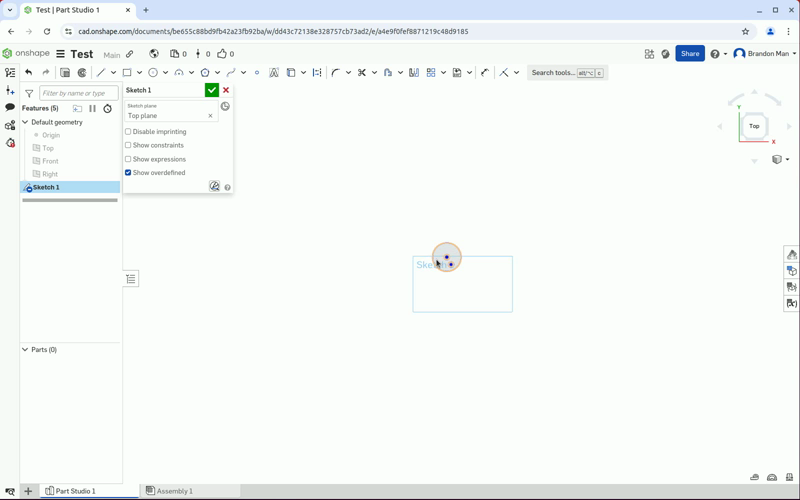
scroll(6)
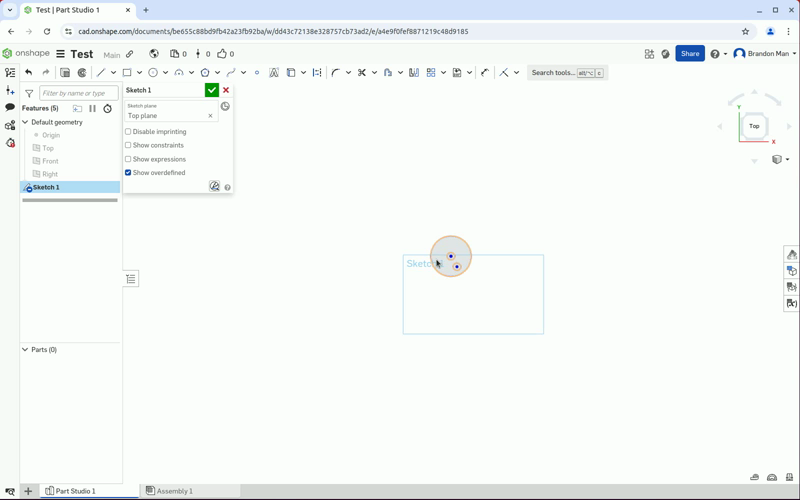
scroll(6)
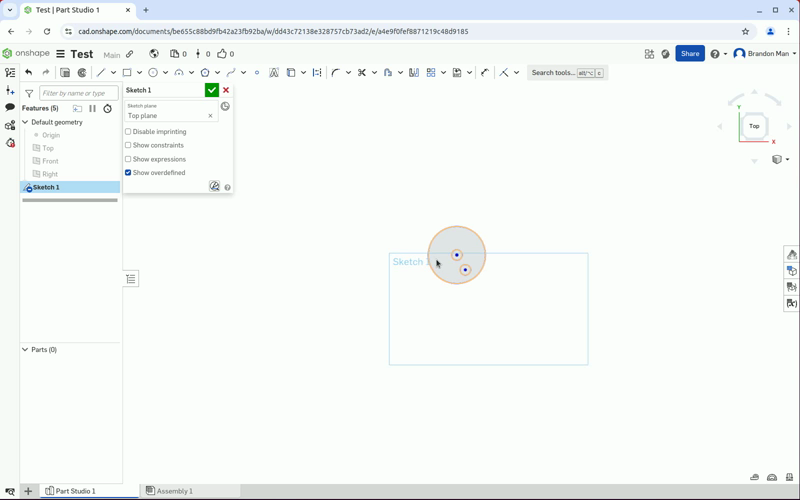
scroll(6)
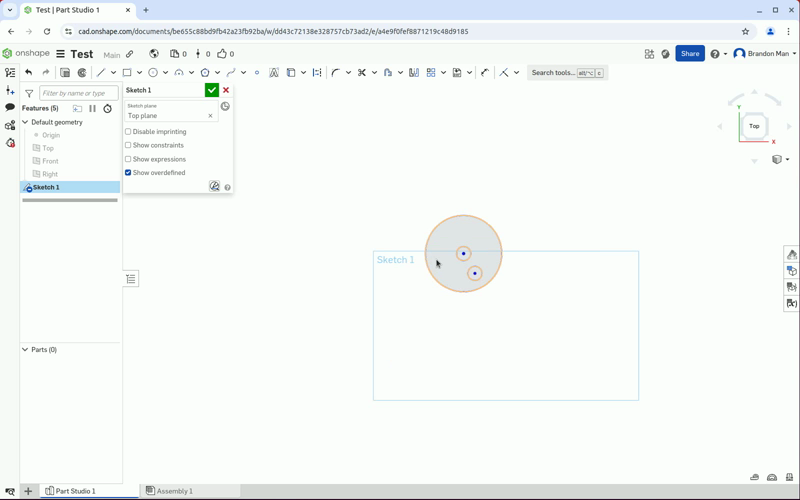
scroll(6)
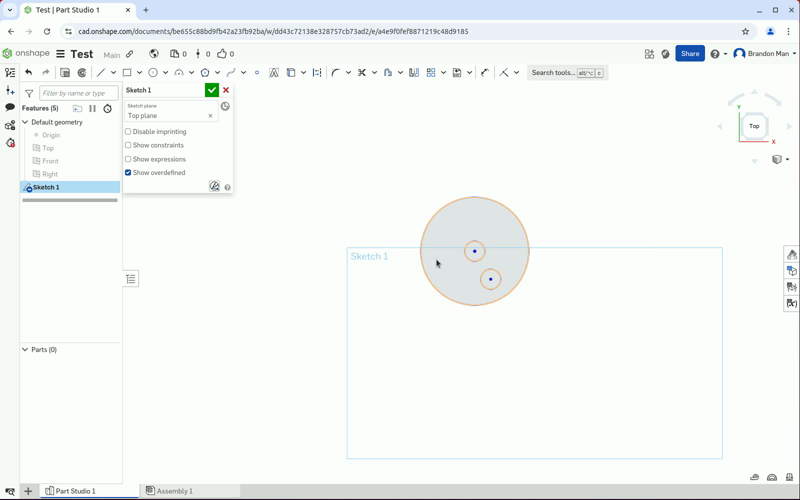
scroll(6)
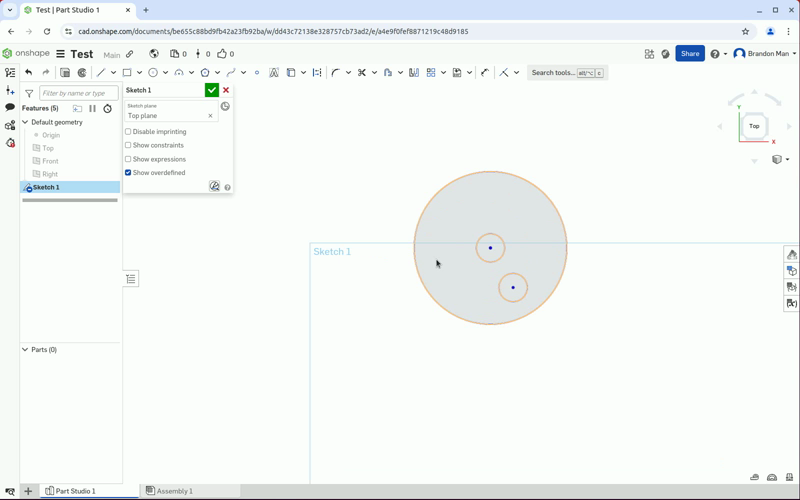
scroll(6)
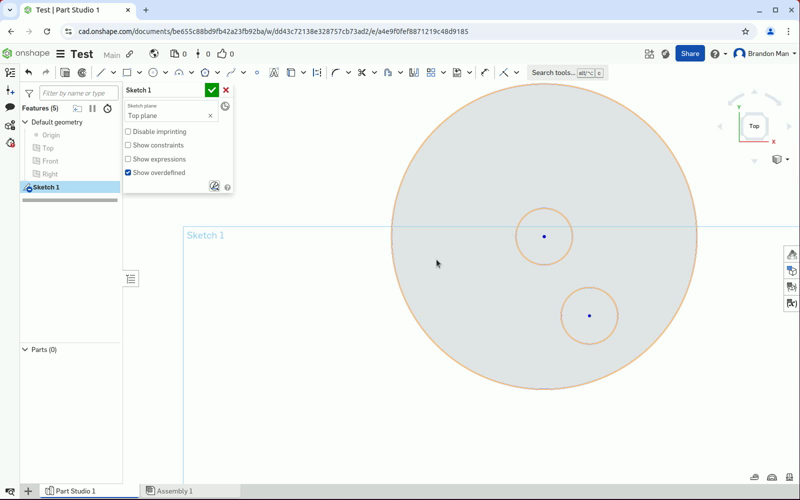
click(436, 259)
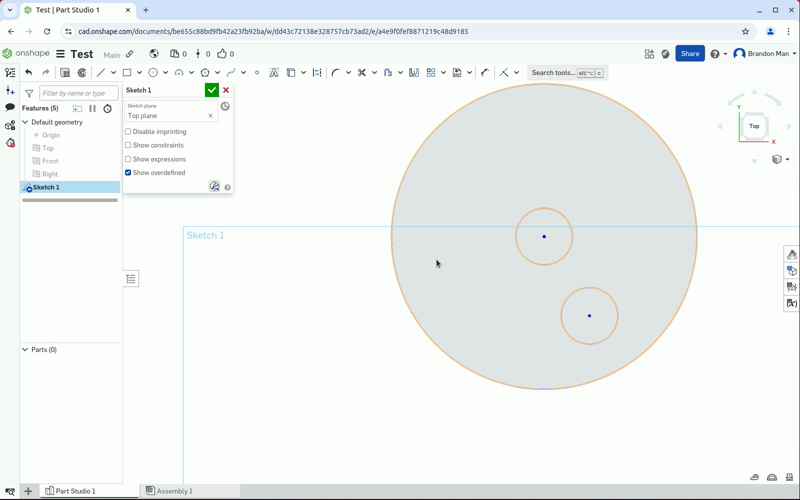
scroll(-6)
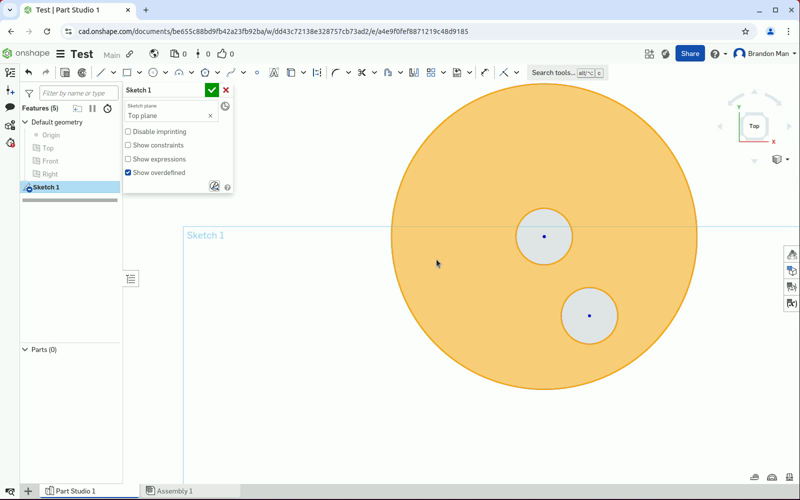
scroll(-6)
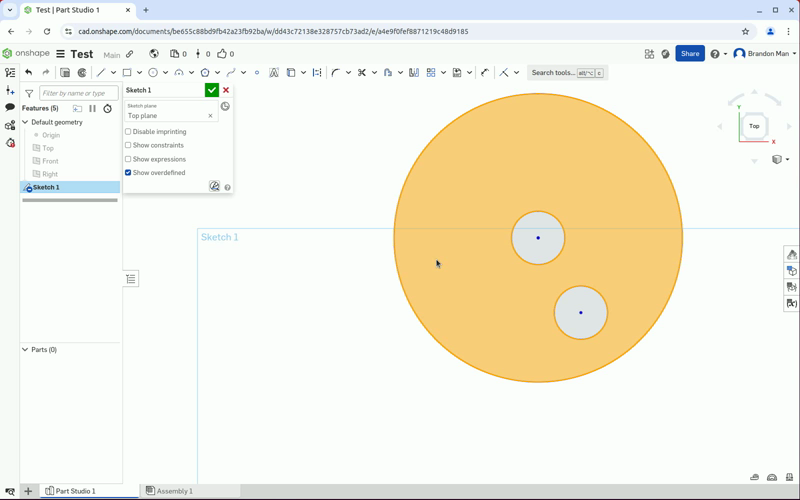
scroll(-6)
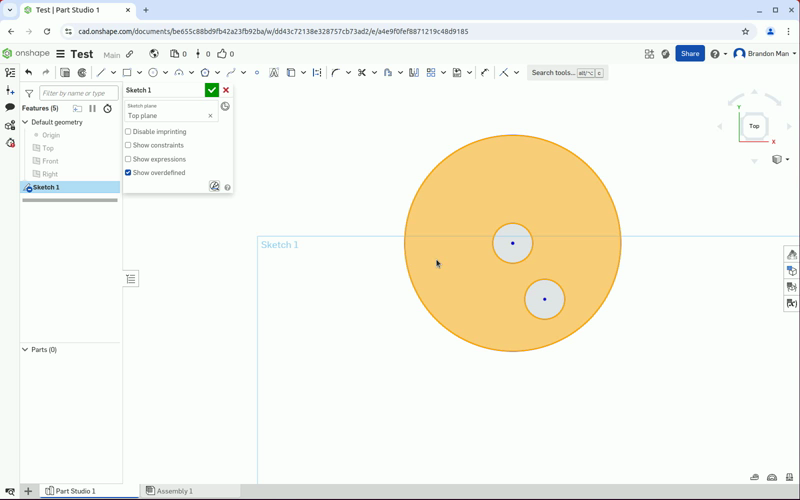
scroll(-6)
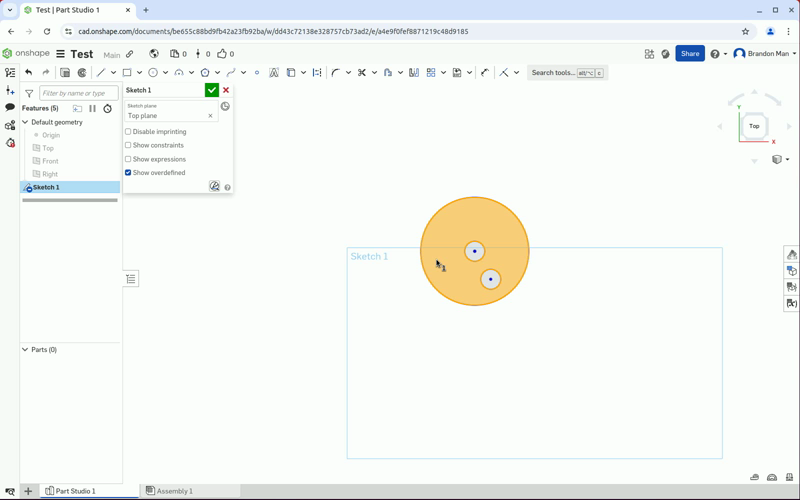
scroll(-6)
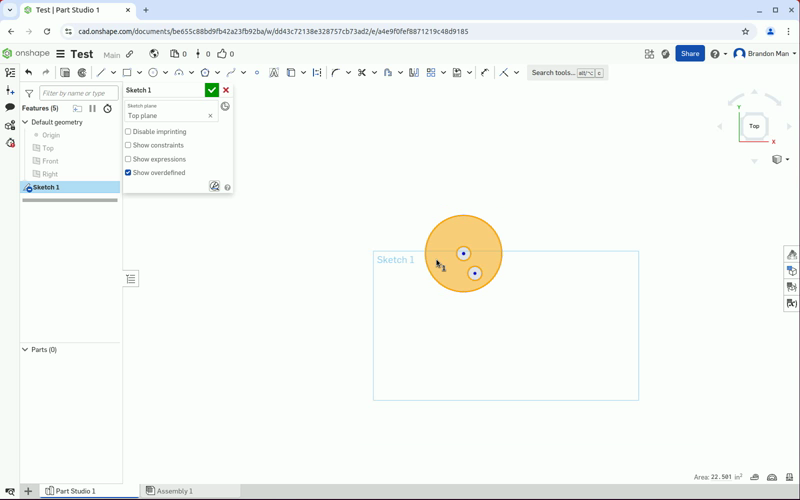
scroll(-6)
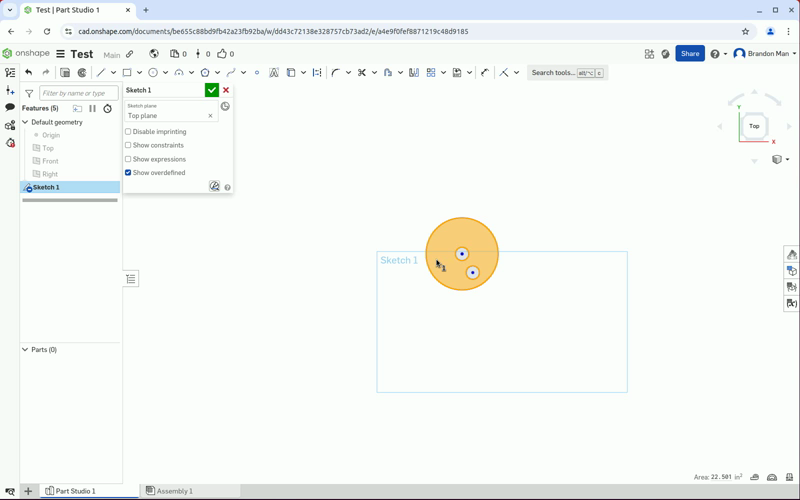
scroll(-6)
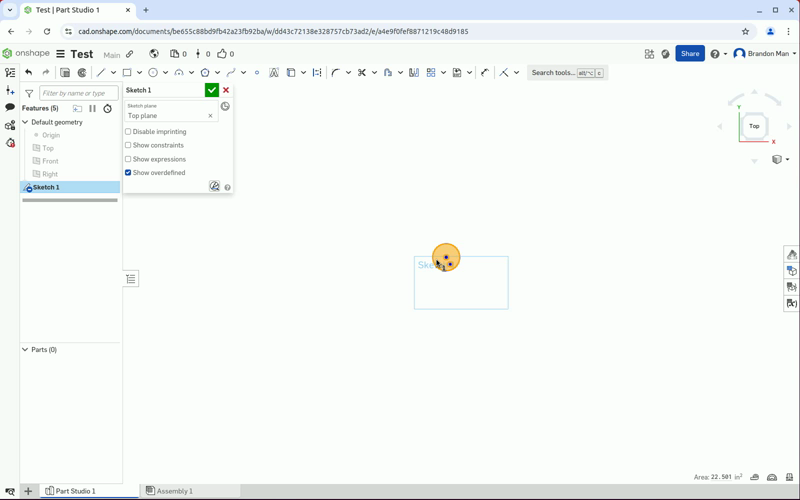
mouse_move(73, 352)
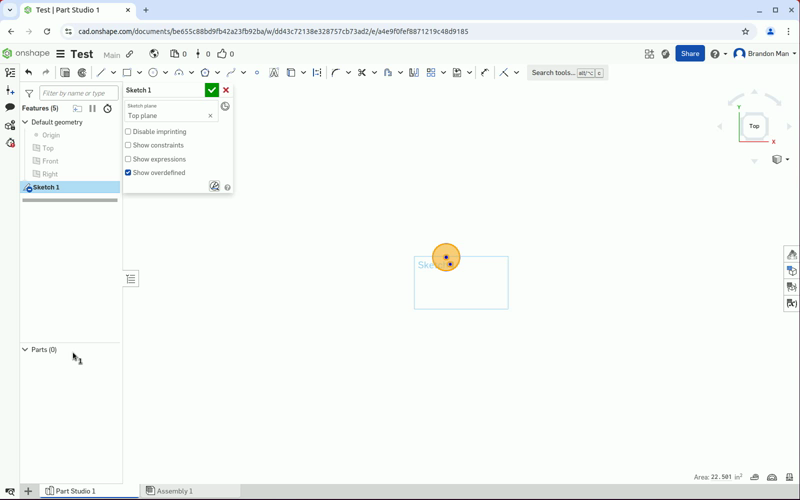
key(shift+y)
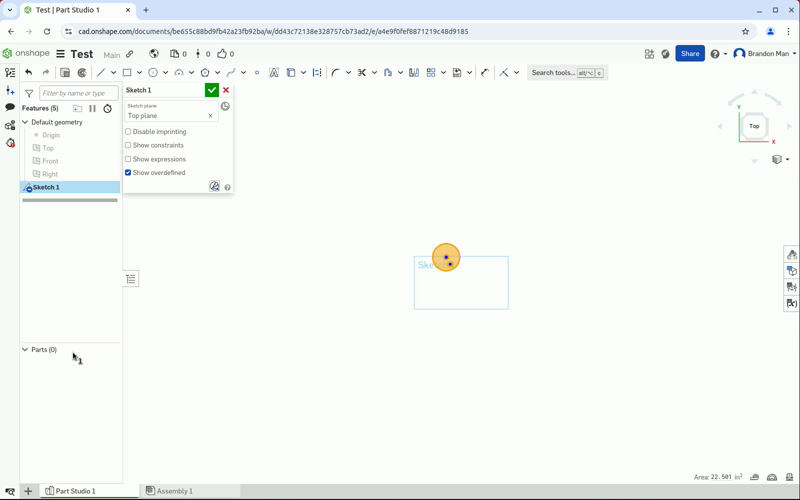
key(shift+e)
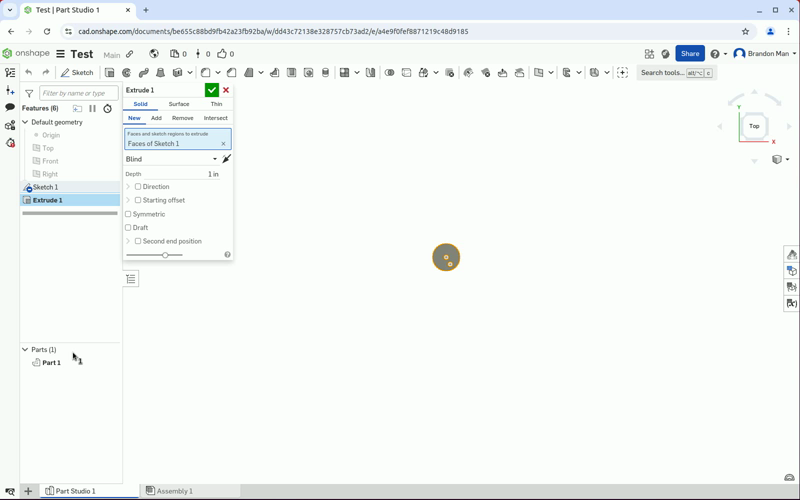
mouse_move(143, 106)
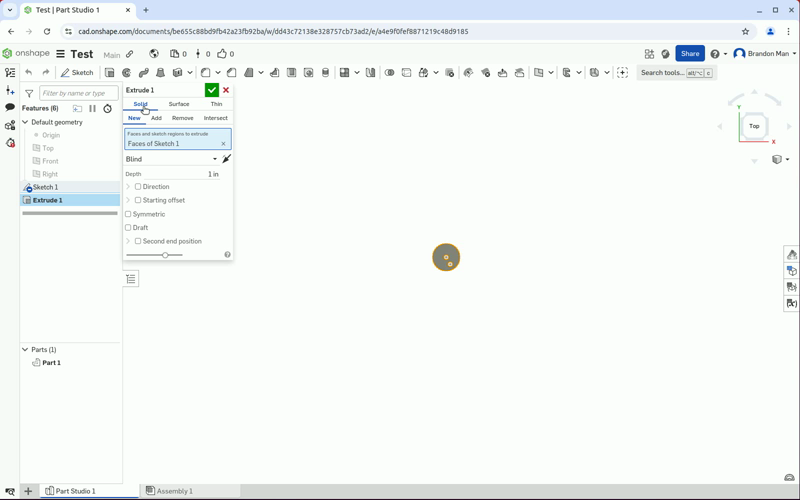
click(143, 106)
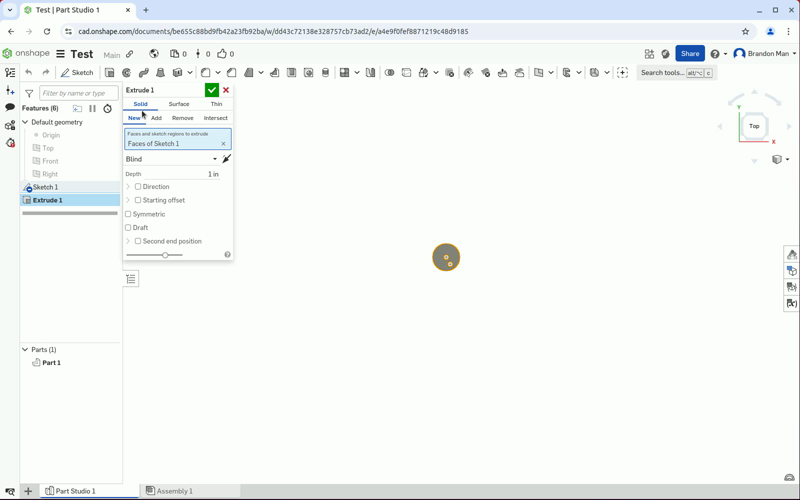
mouse_move(137, 120)
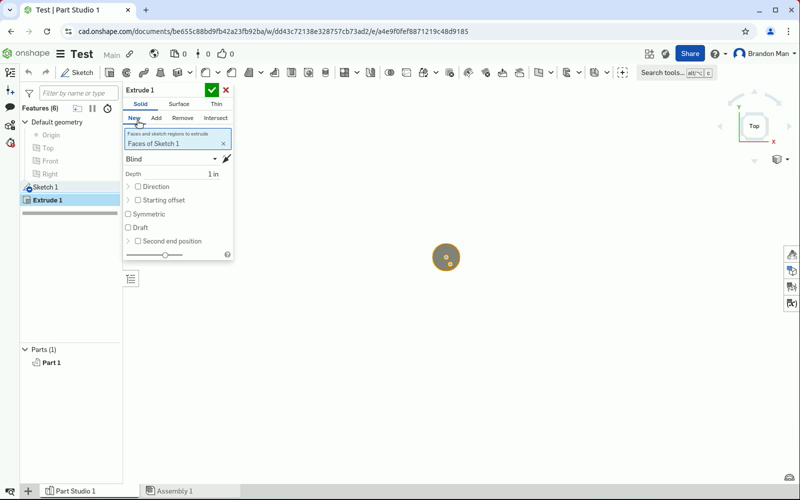
click(137, 120)
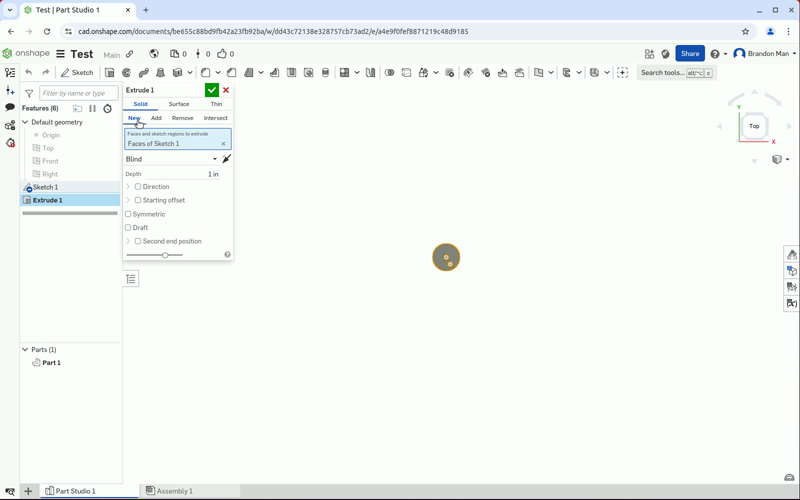
key(tab, 4)
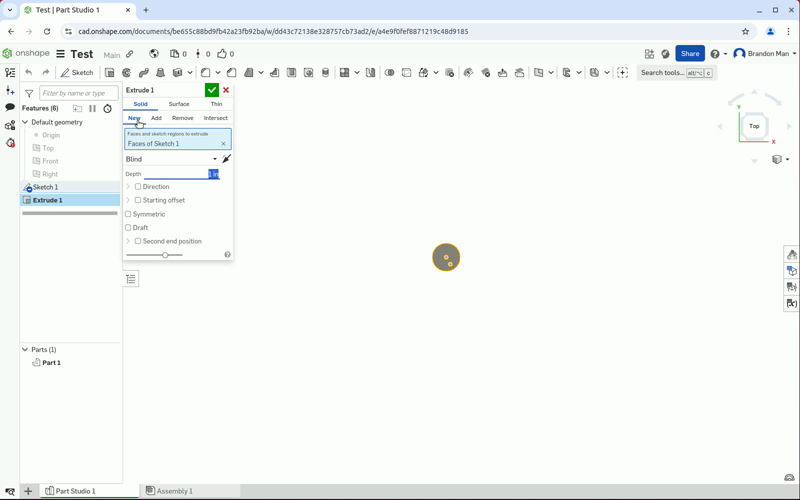
text(0.963)
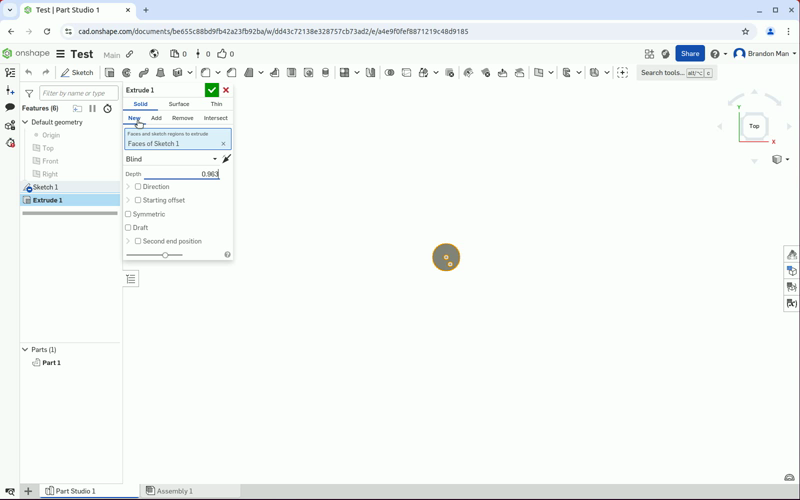
key(enter)
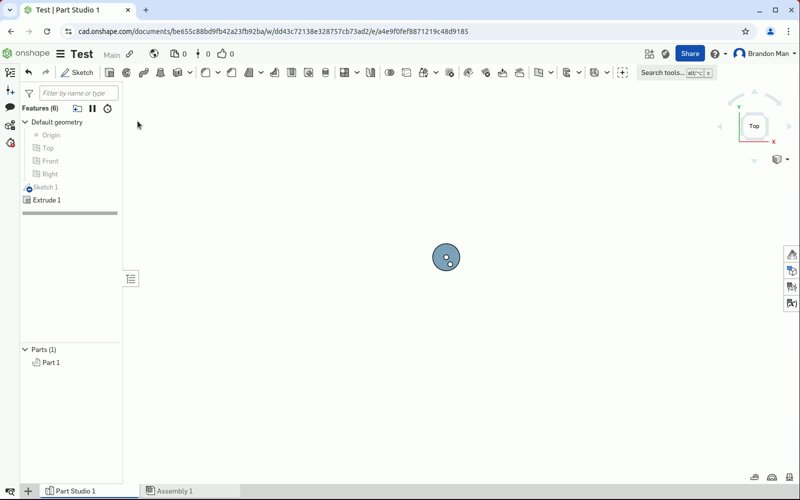
key(shift+h)
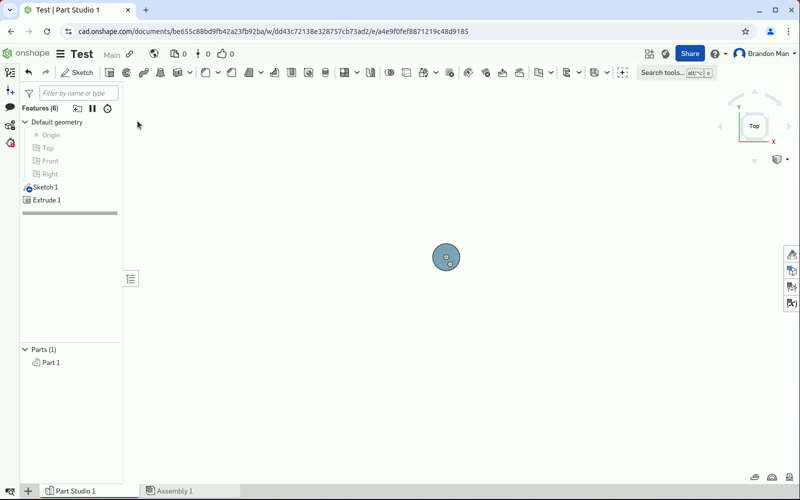
key(shift+h)
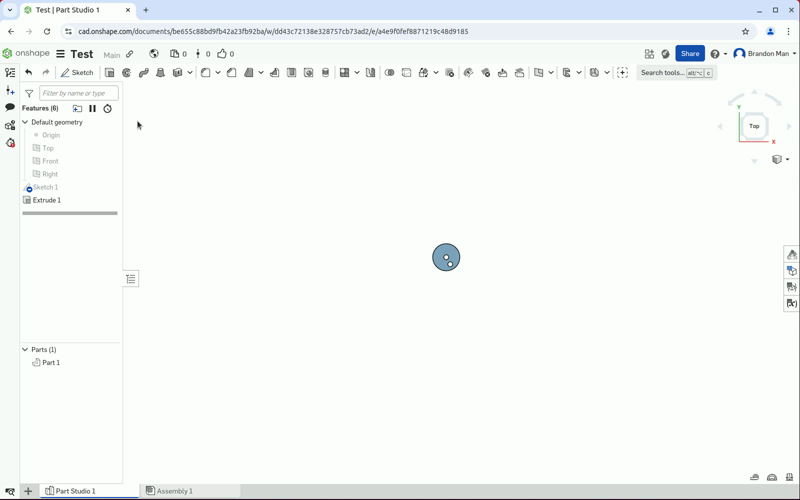
mouse_move(73, 189)
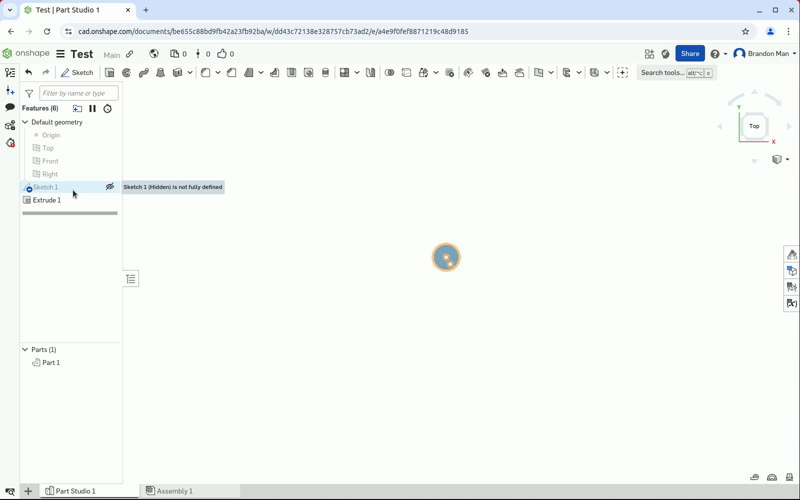
click(73, 189)
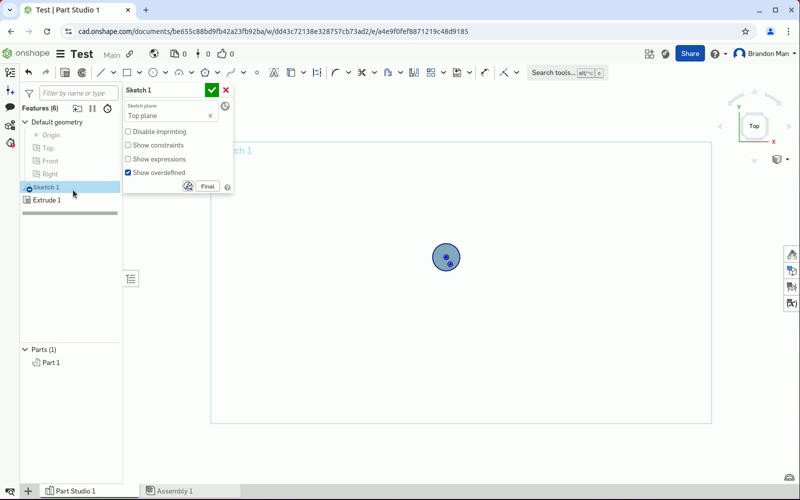
mouse_move(229, 92)
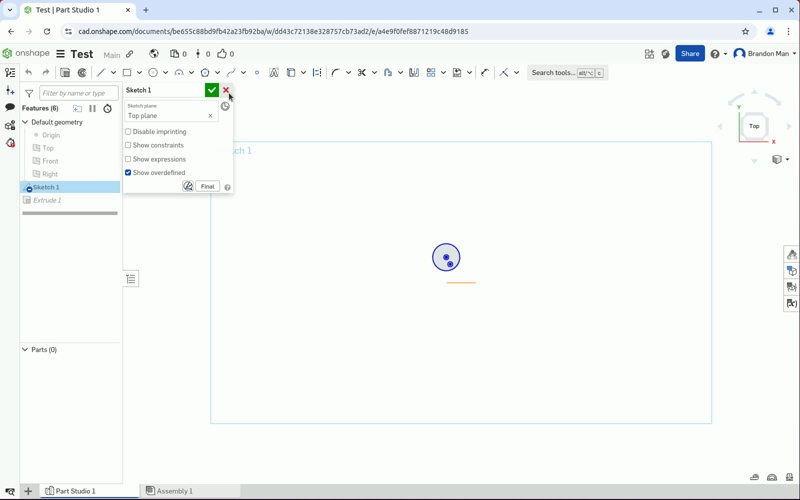
click(229, 92)
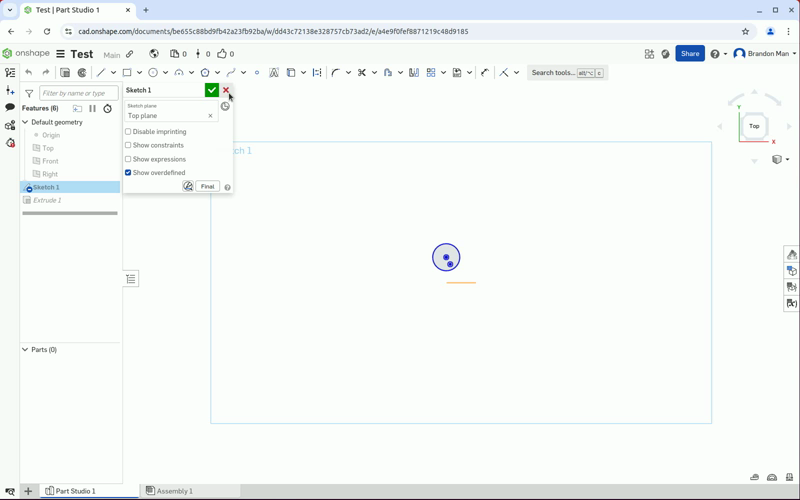
key(shift+s)
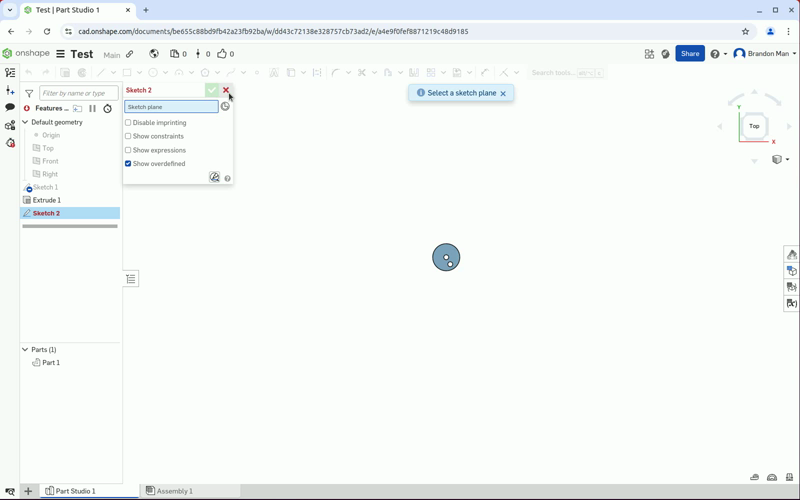
mouse_move(73, 150)
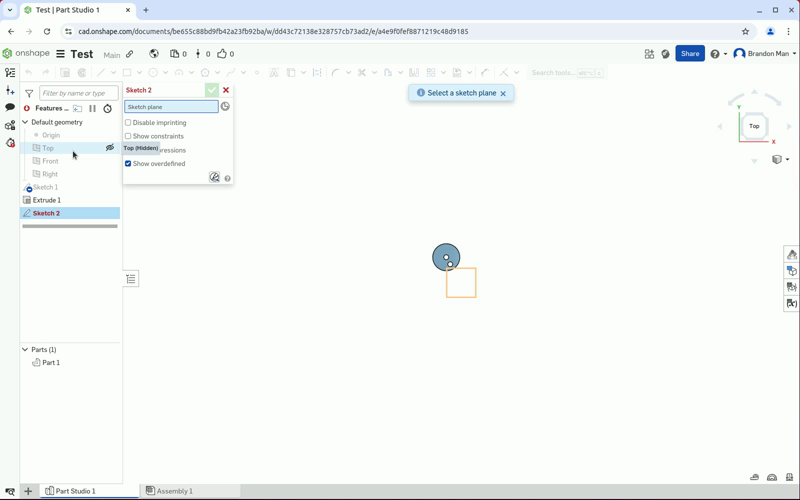
click(73, 150)
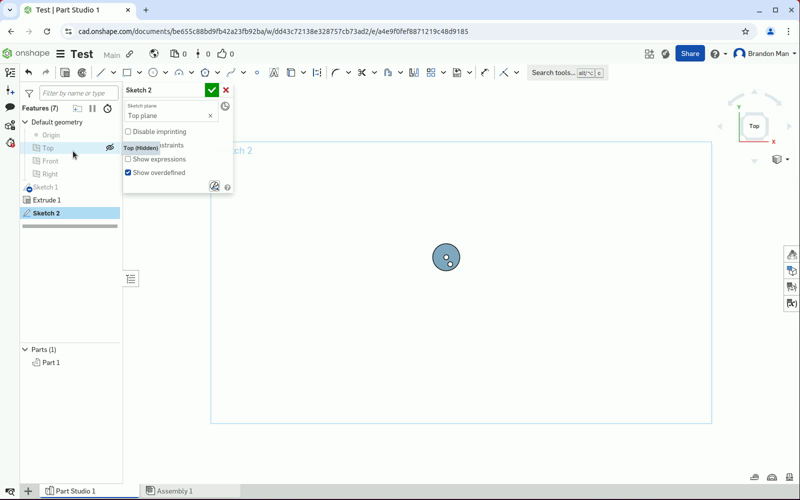
mouse_move(73, 352)
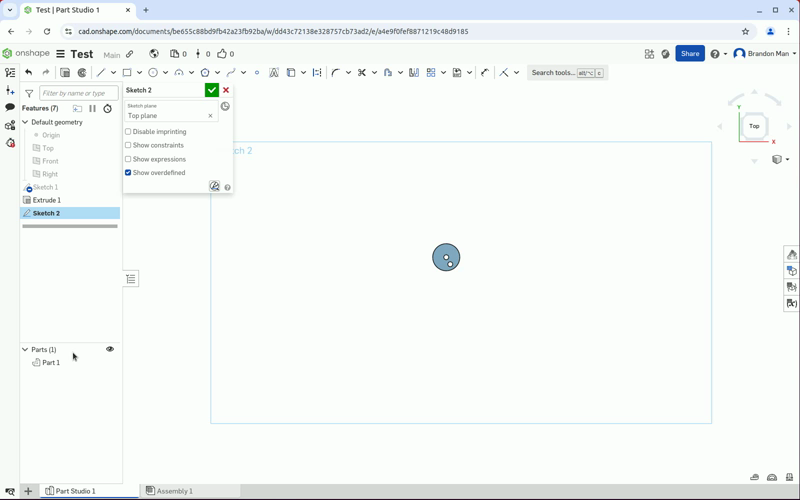
key(y)
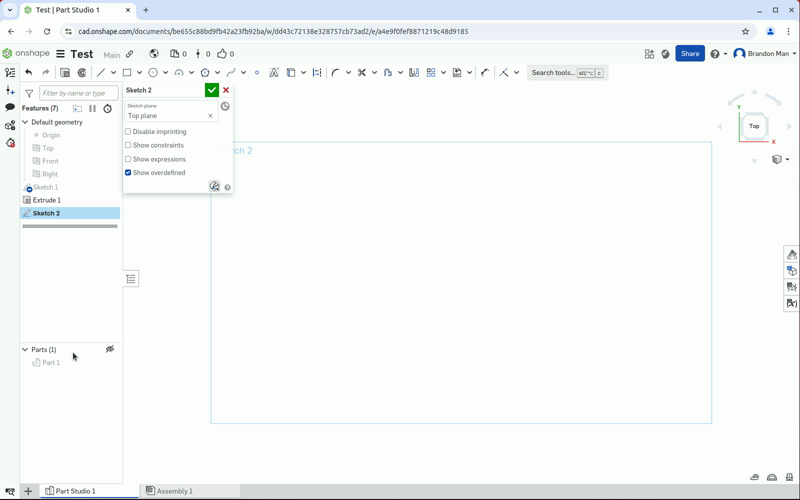
key(c)
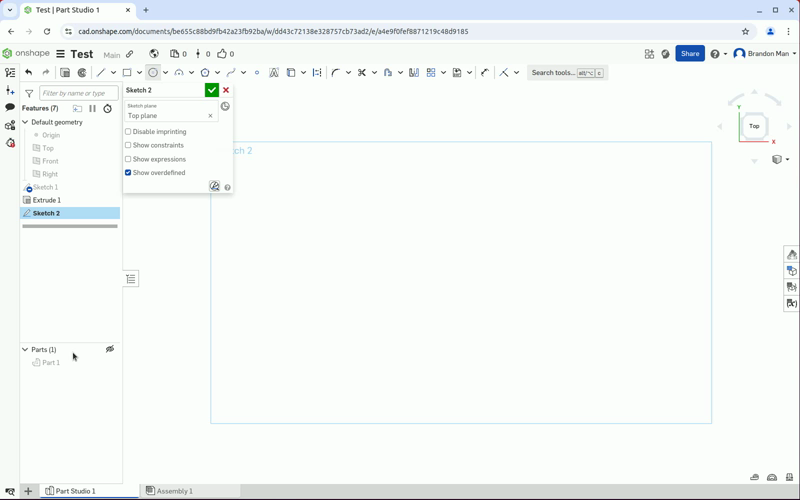
key_down(shift)
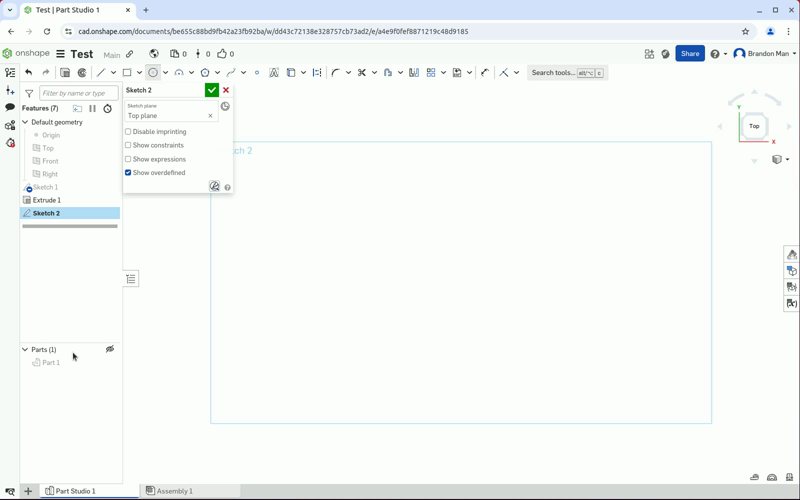
mouse_move(379, 246)
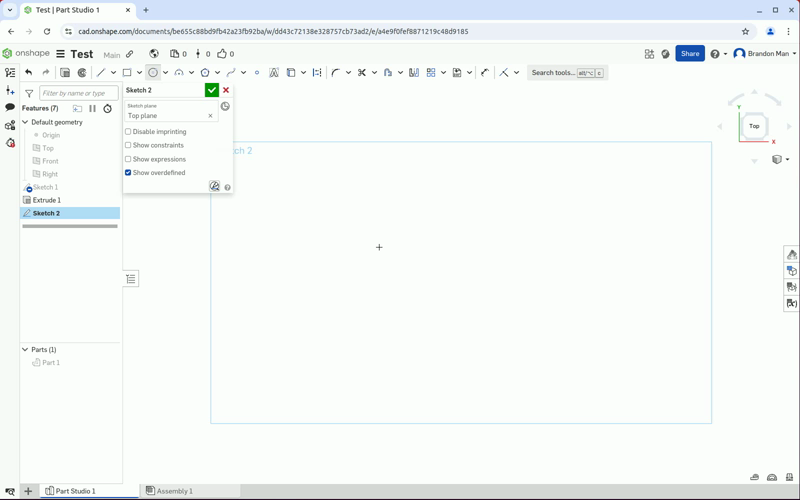
click(379, 246)
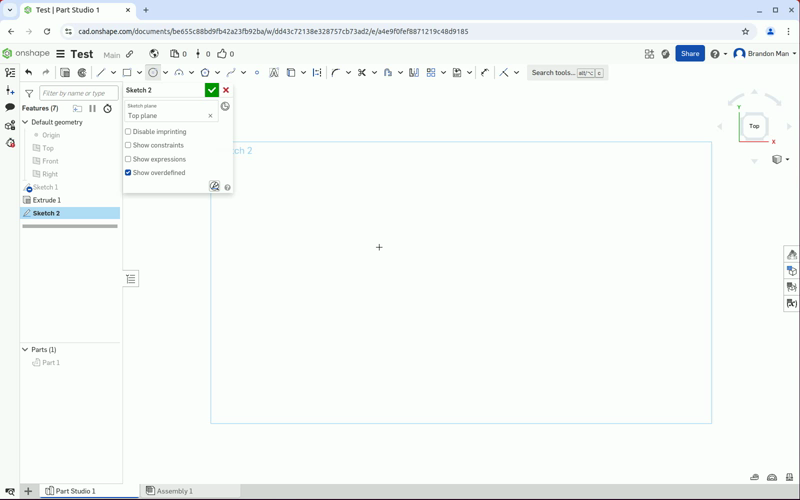
key_up(shift)
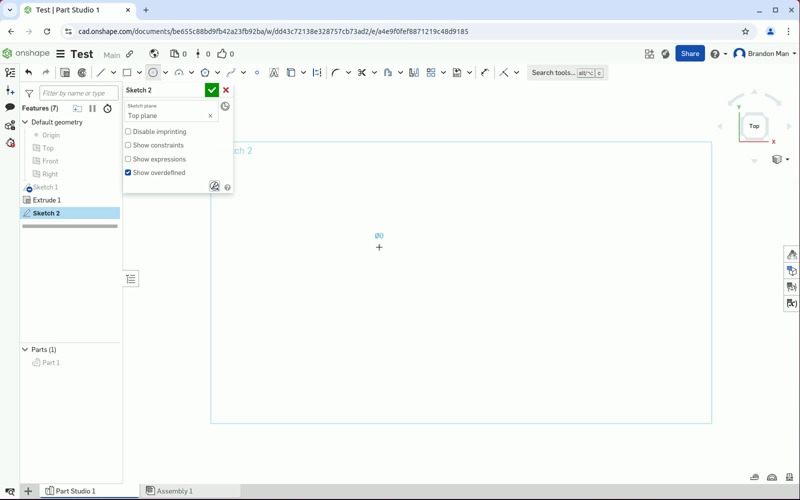
mouse_move(409, 246)
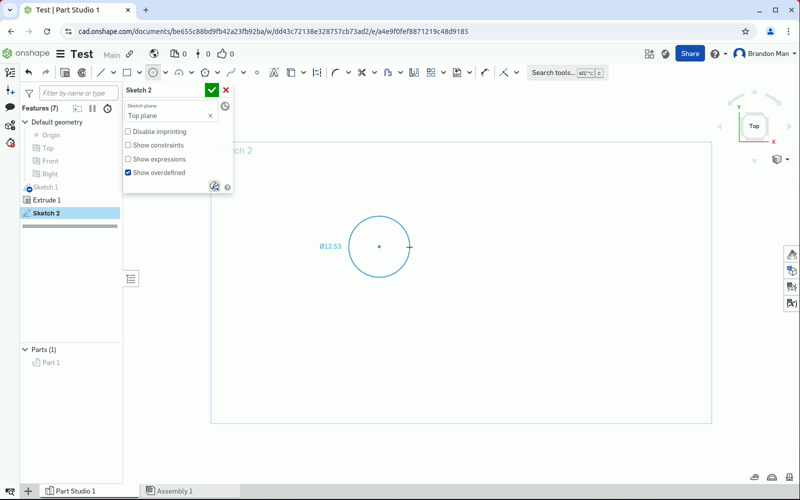
click(409, 246)
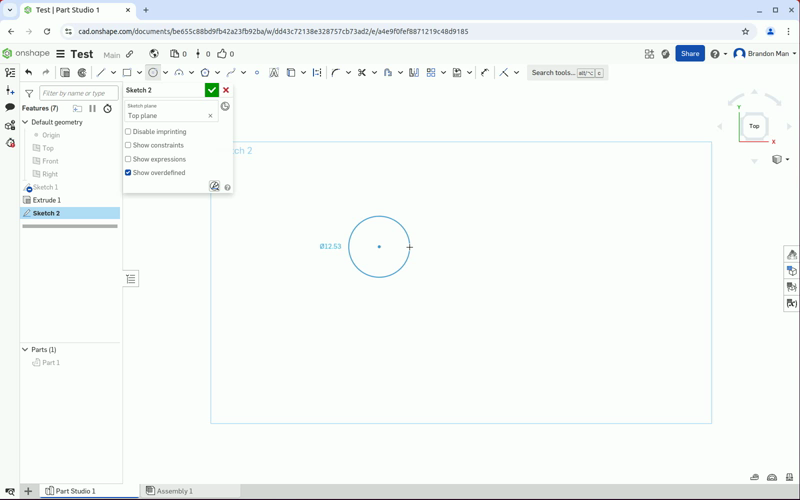
key(esc)
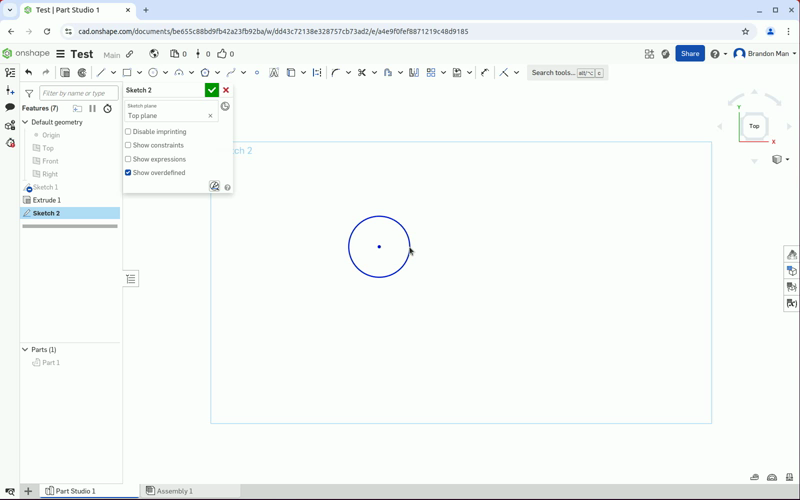
key(c)
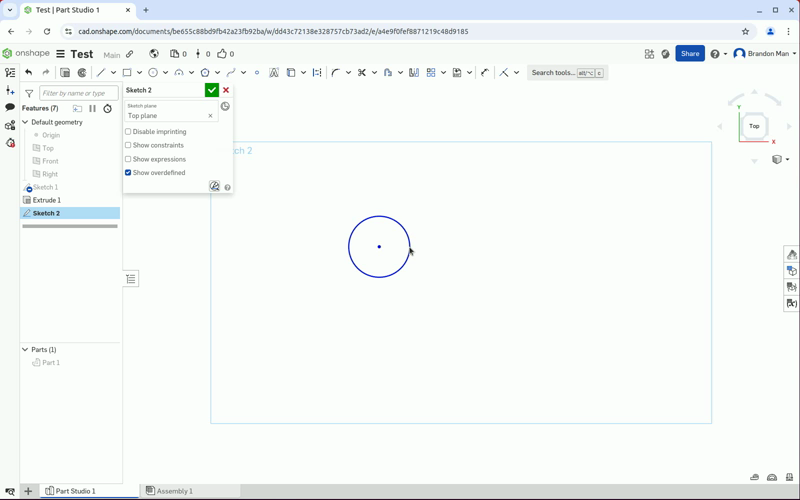
key_down(shift)
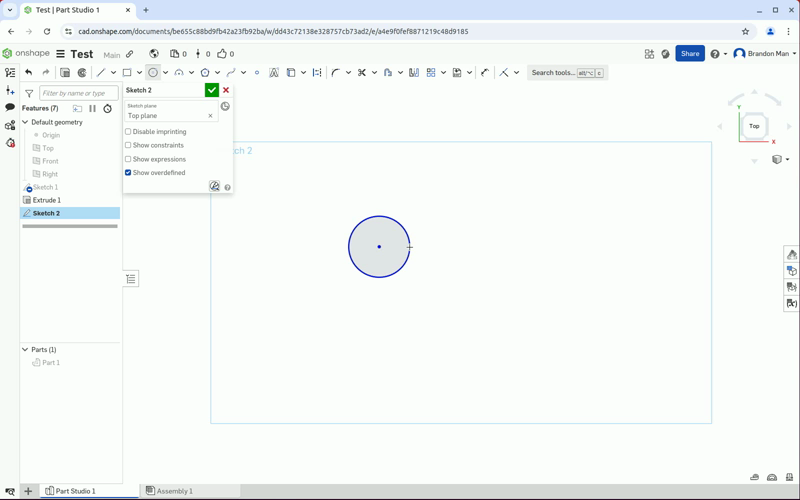
mouse_move(379, 246)
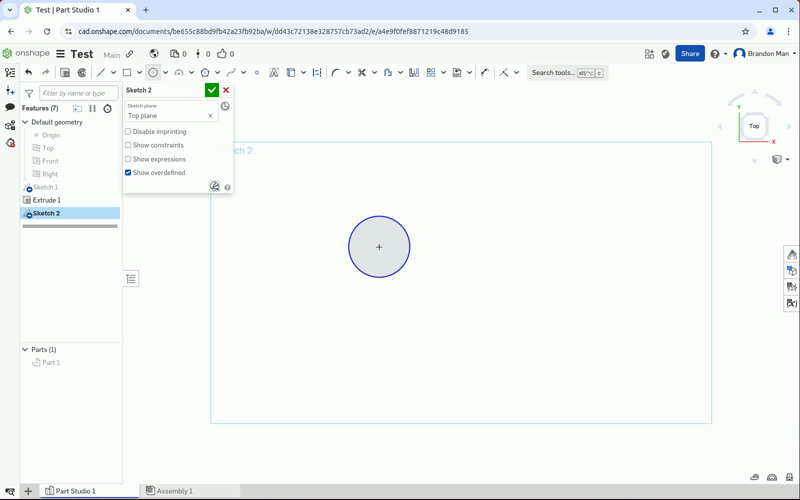
click(379, 246)
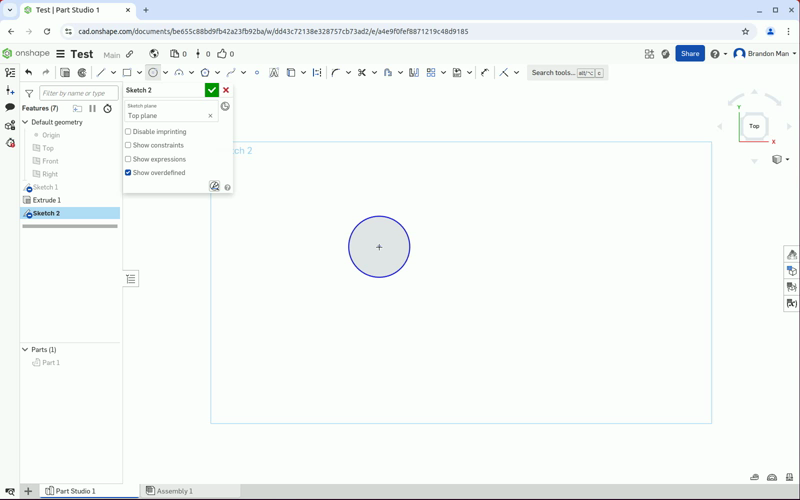
key_up(shift)
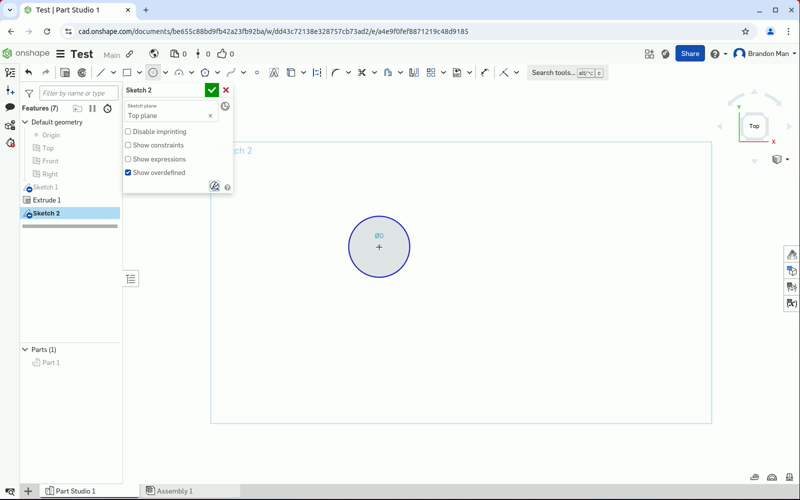
mouse_move(382, 246)
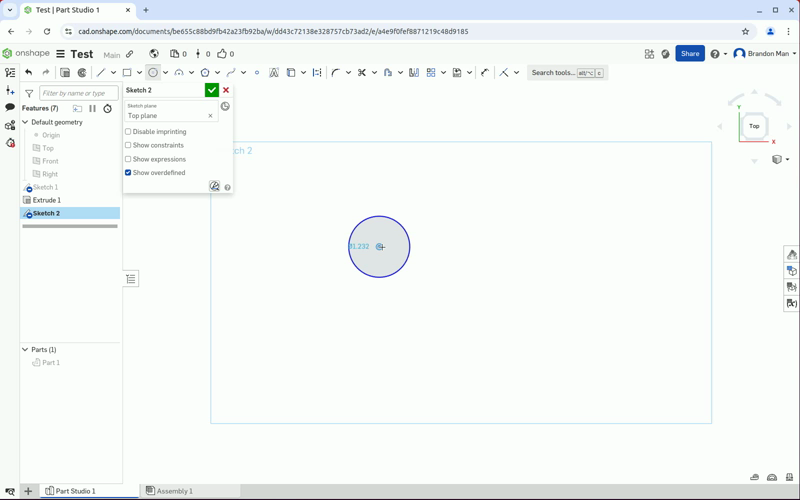
scroll(6)
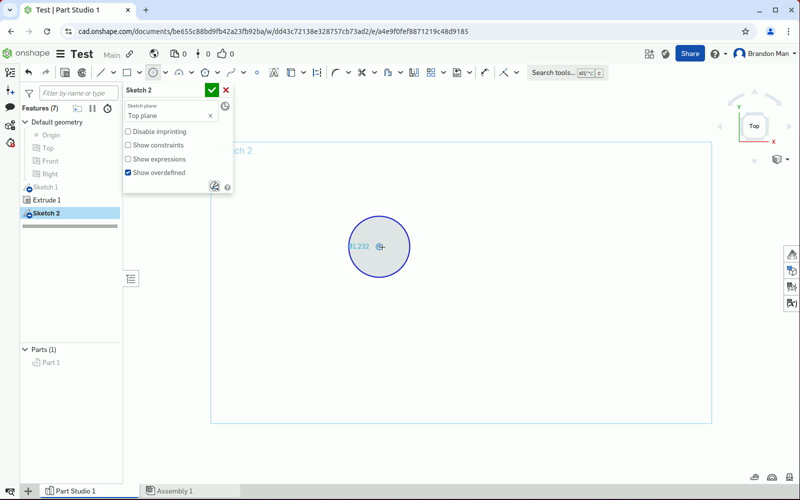
scroll(6)
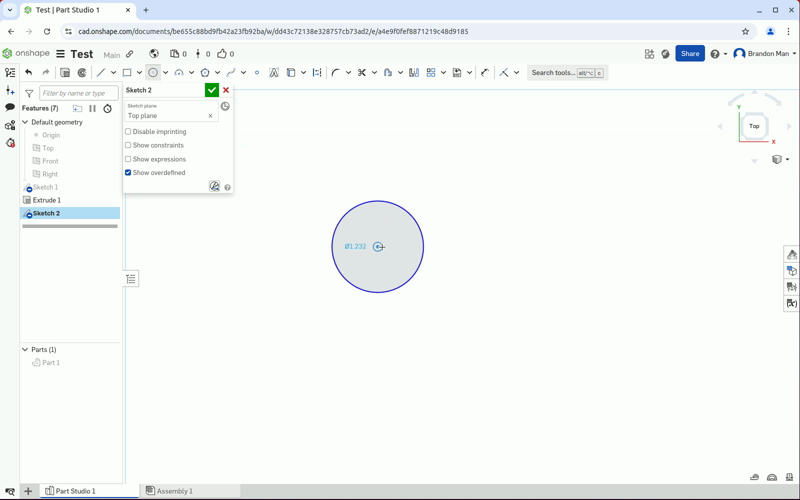
scroll(6)
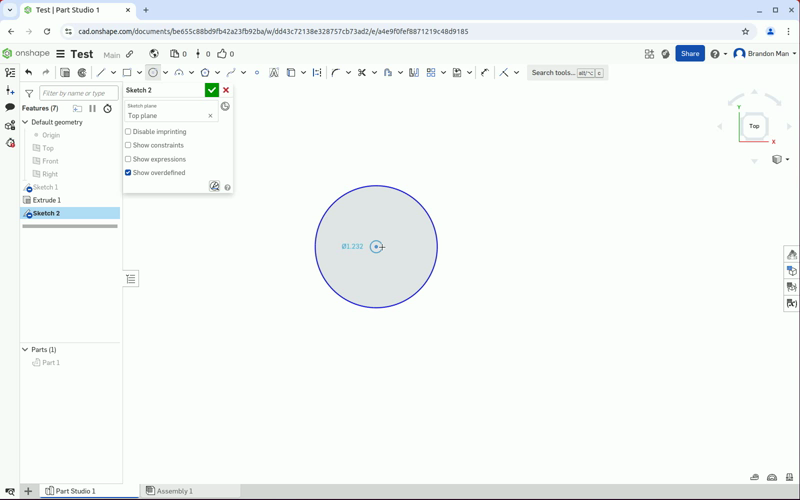
scroll(6)
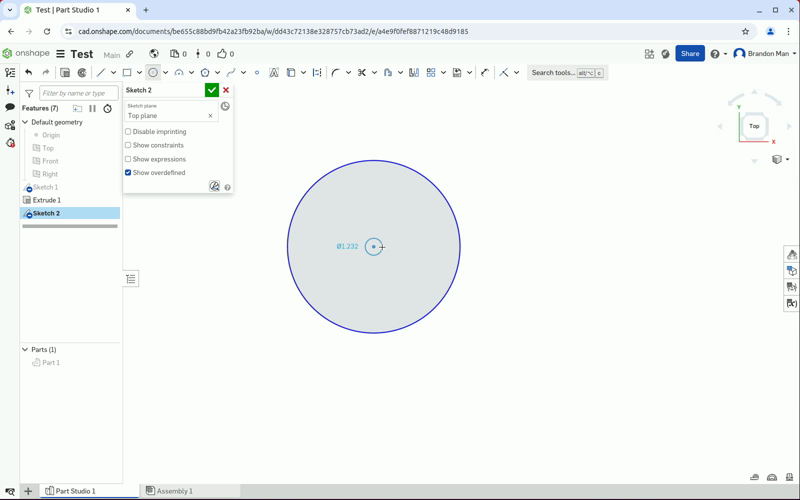
scroll(6)
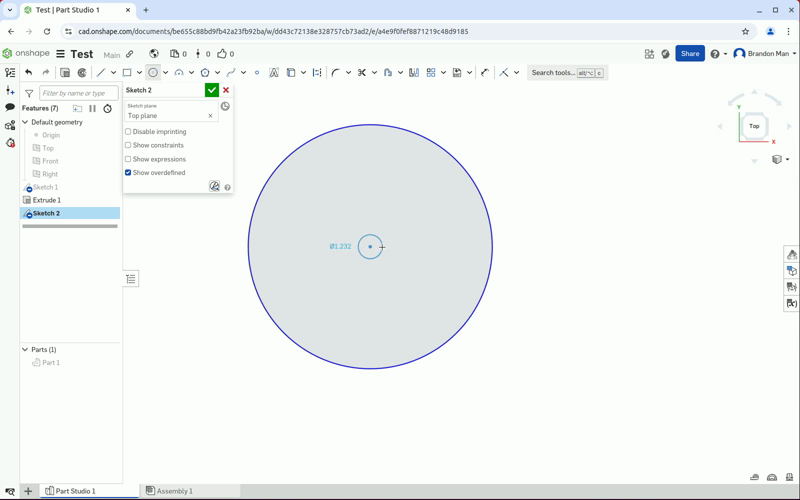
scroll(6)
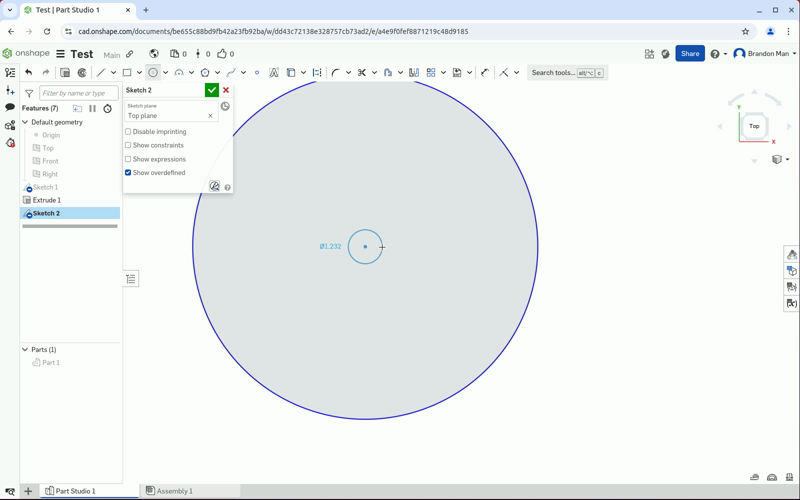
scroll(6)
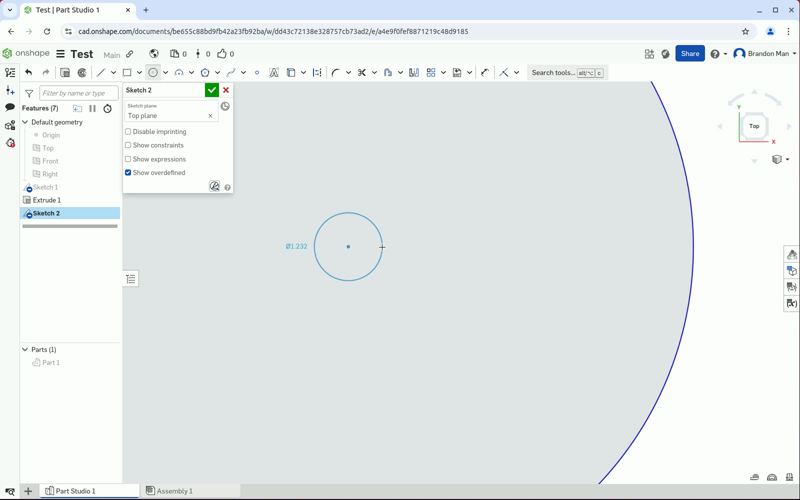
click(382, 246)
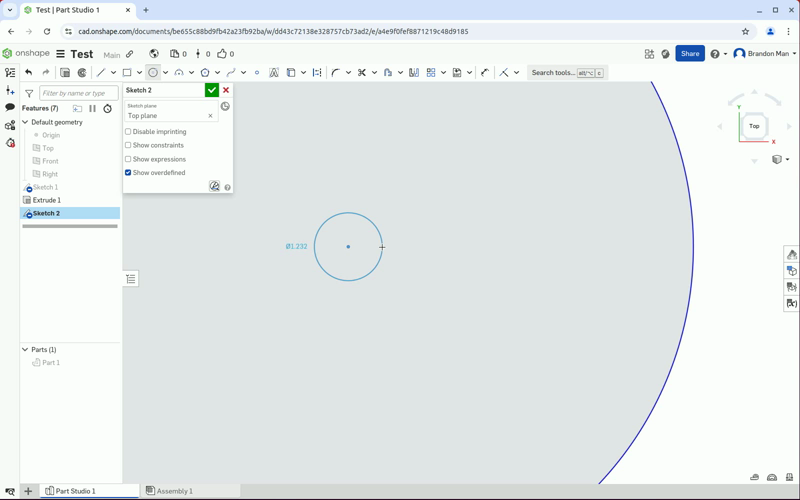
scroll(-6)
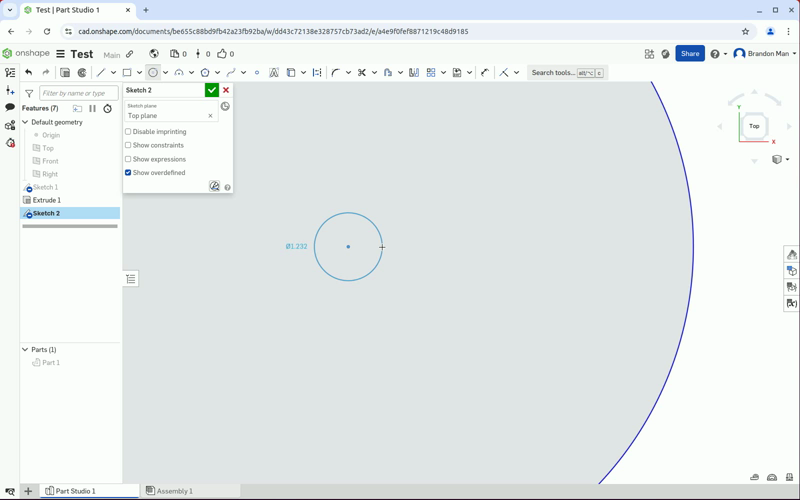
scroll(-6)
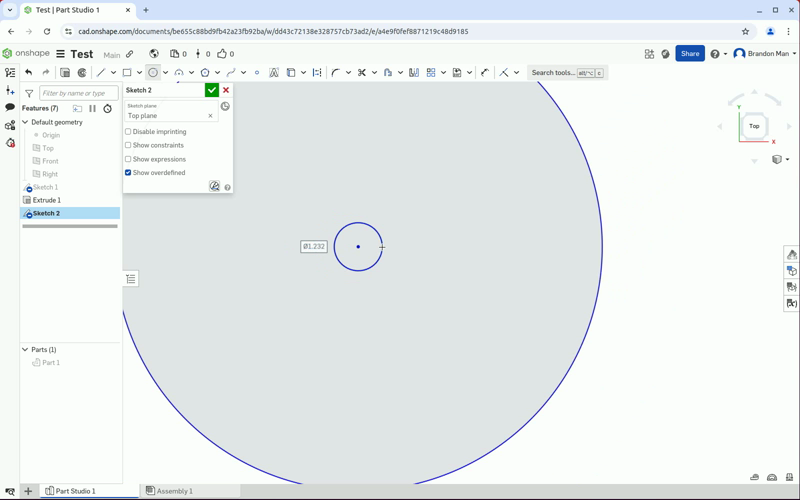
scroll(-6)
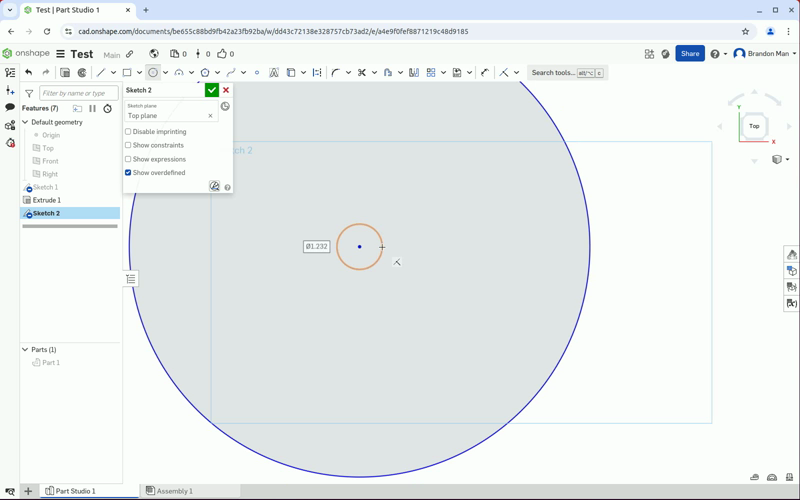
scroll(-6)
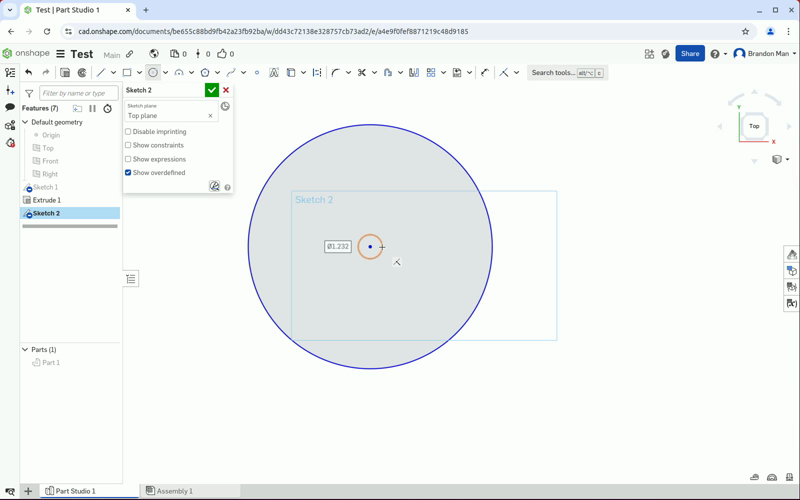
scroll(-6)
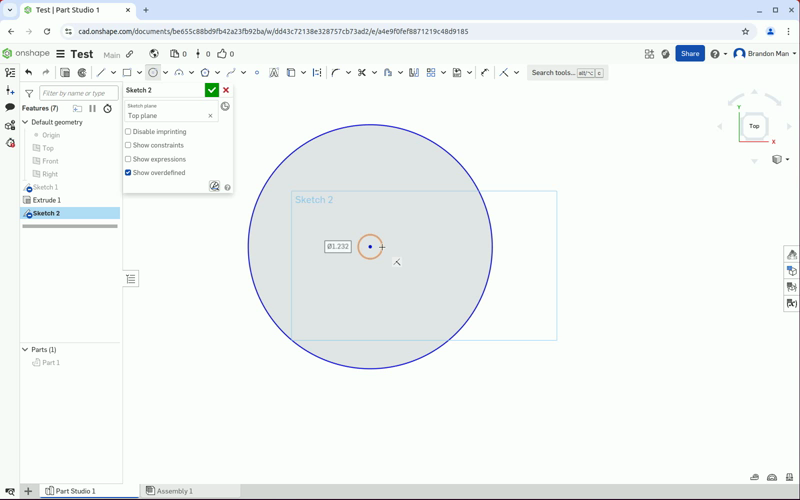
scroll(-6)
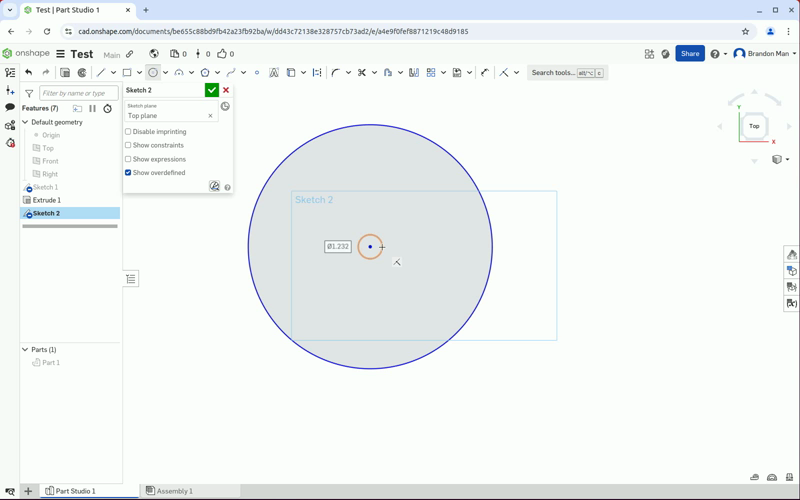
scroll(-6)
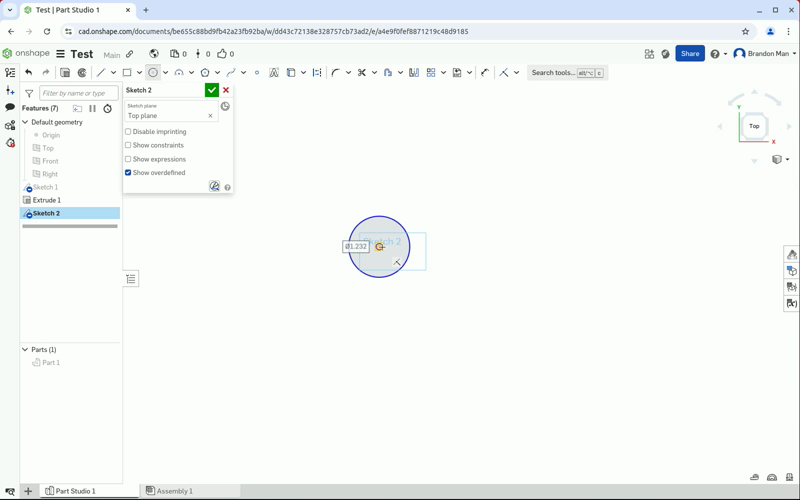
key(esc)
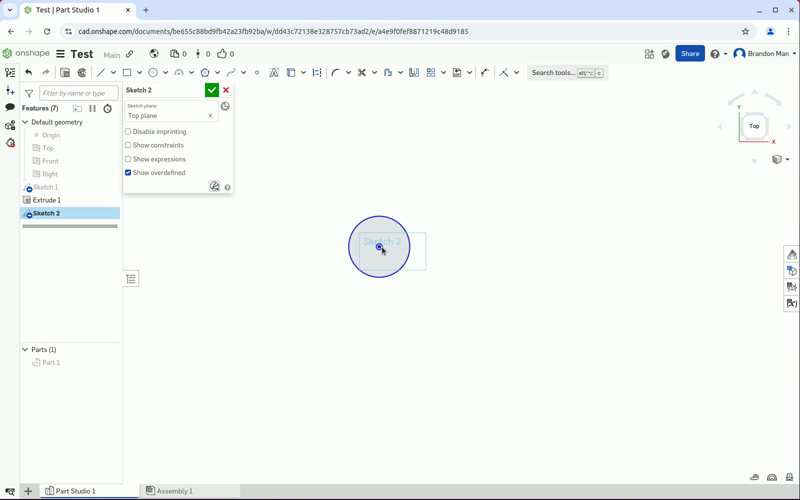
key(c)
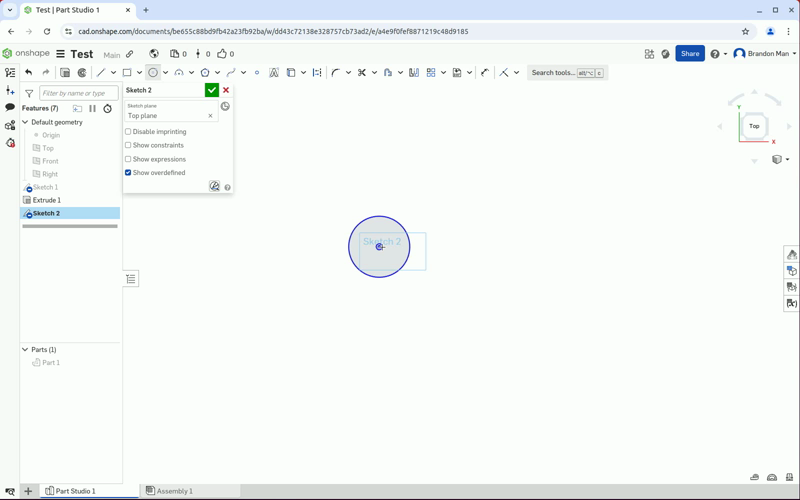
key_down(shift)
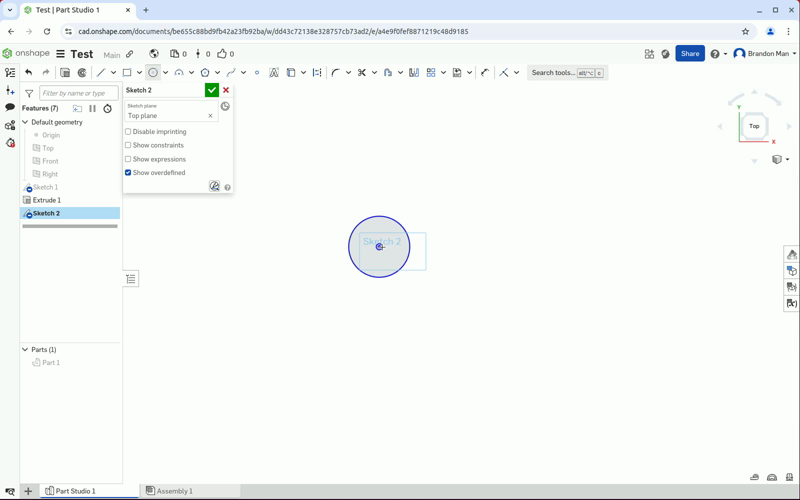
mouse_move(402, 239)
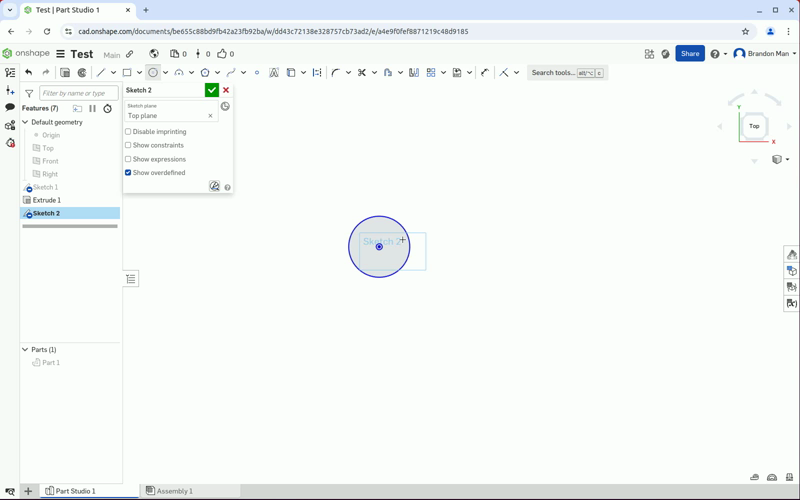
click(402, 239)
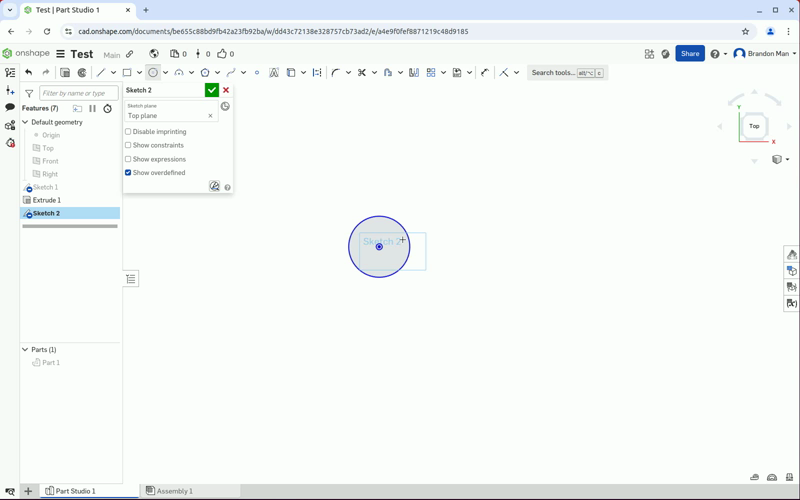
key_up(shift)
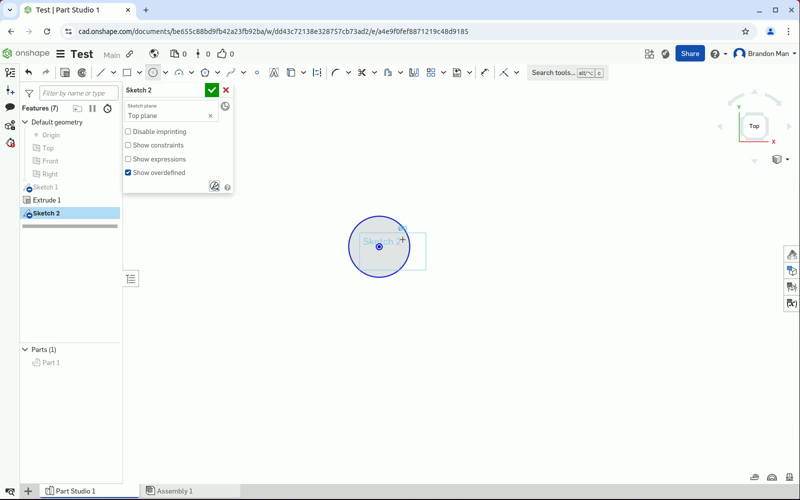
mouse_move(406, 239)
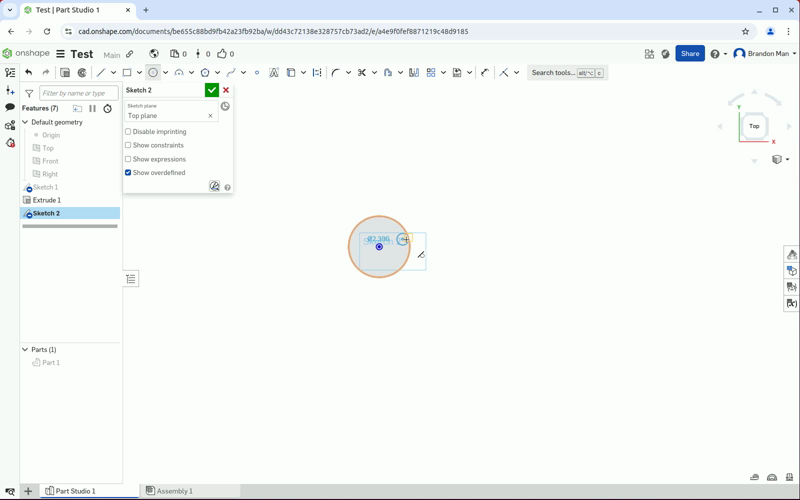
click(406, 239)
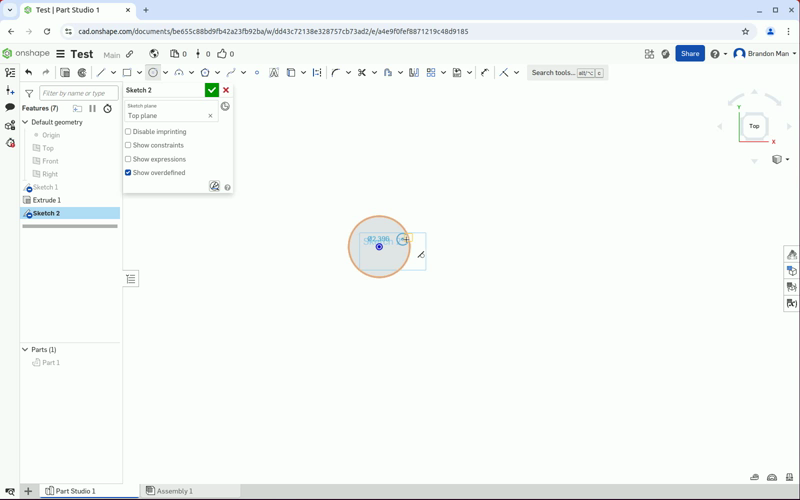
key(esc)
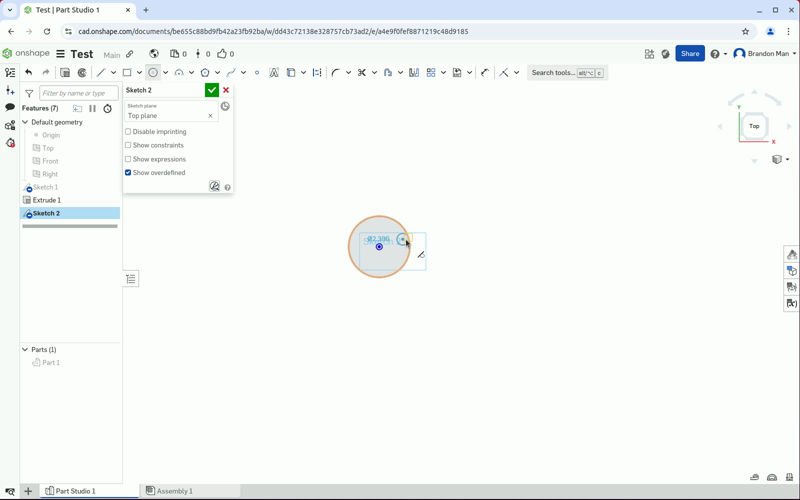
mouse_move(371, 230)
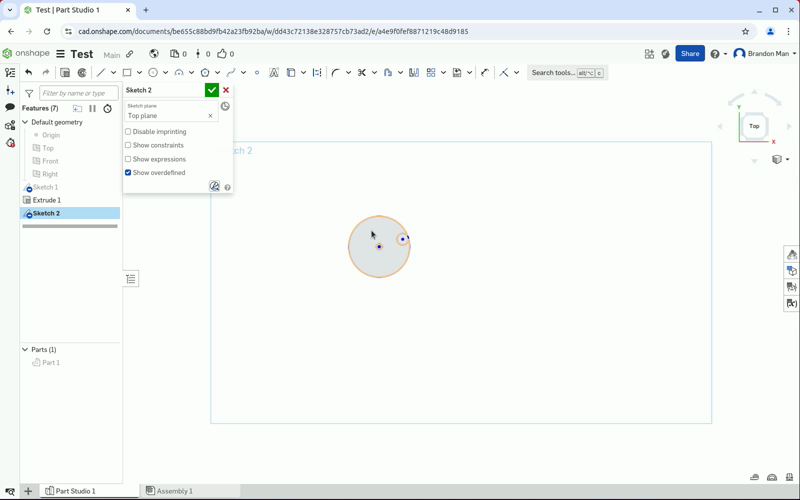
click(371, 230)
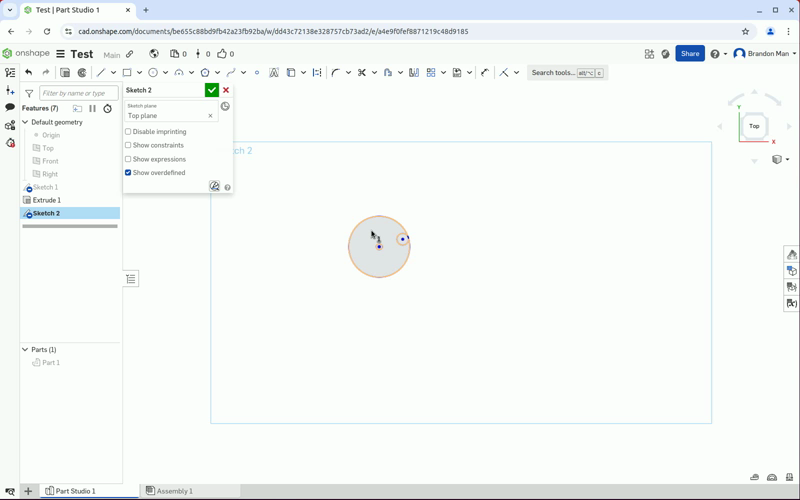
mouse_move(73, 352)
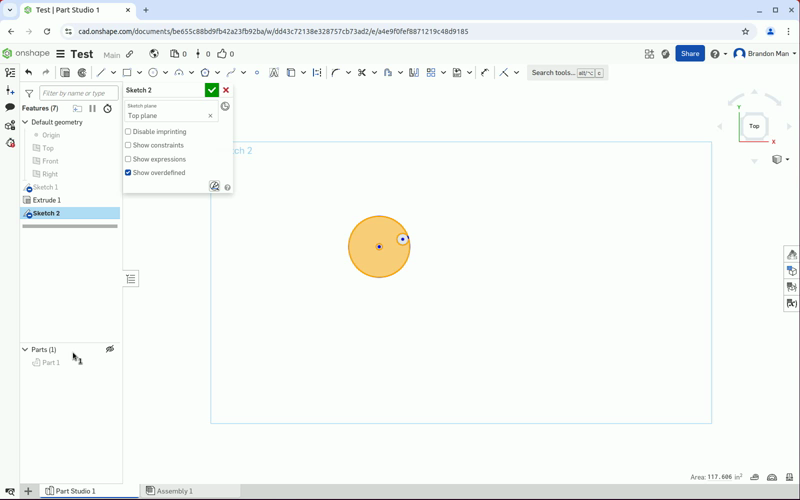
key(shift+y)
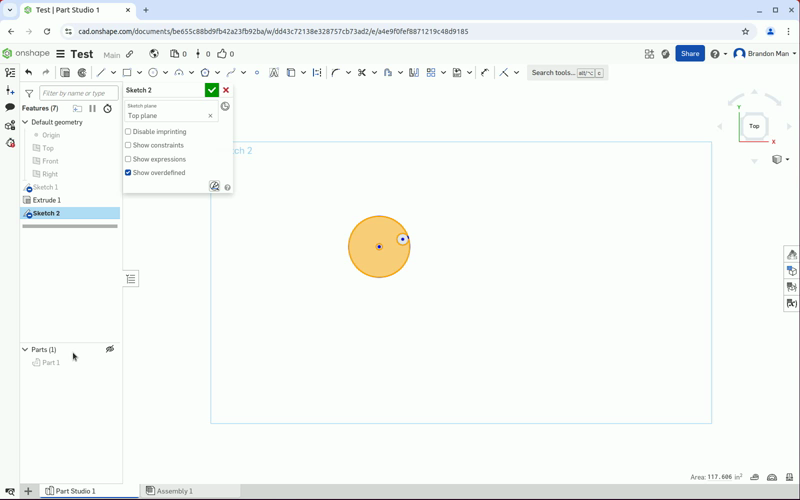
key(shift+e)
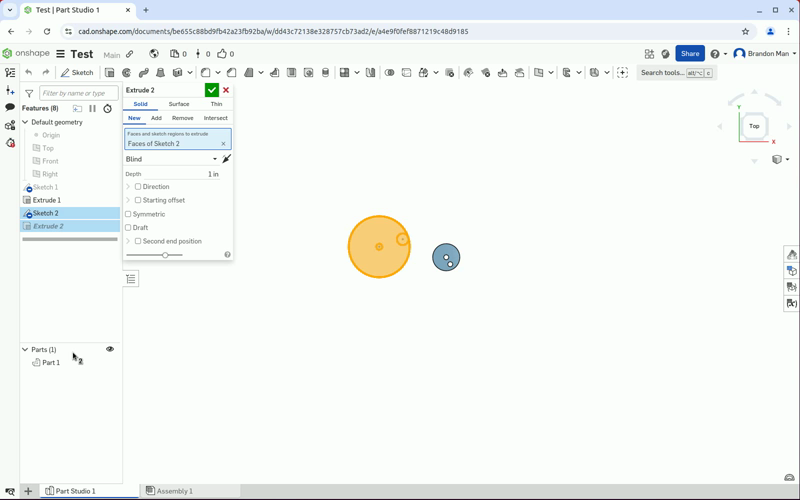
mouse_move(143, 106)
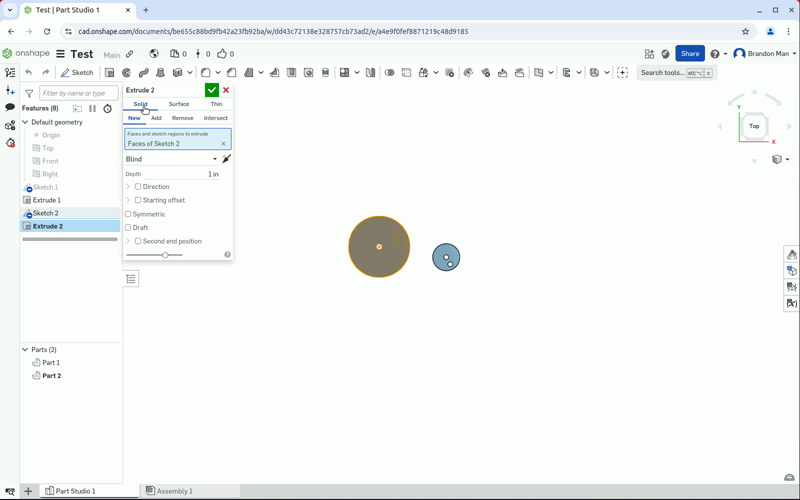
click(143, 106)
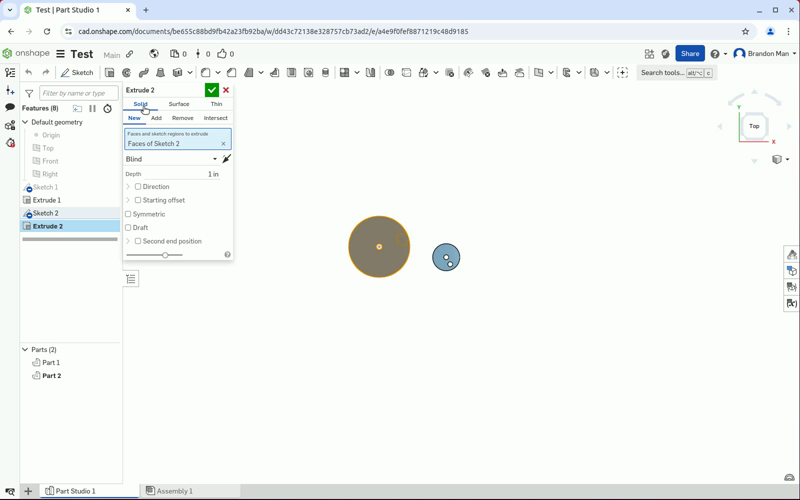
mouse_move(137, 120)
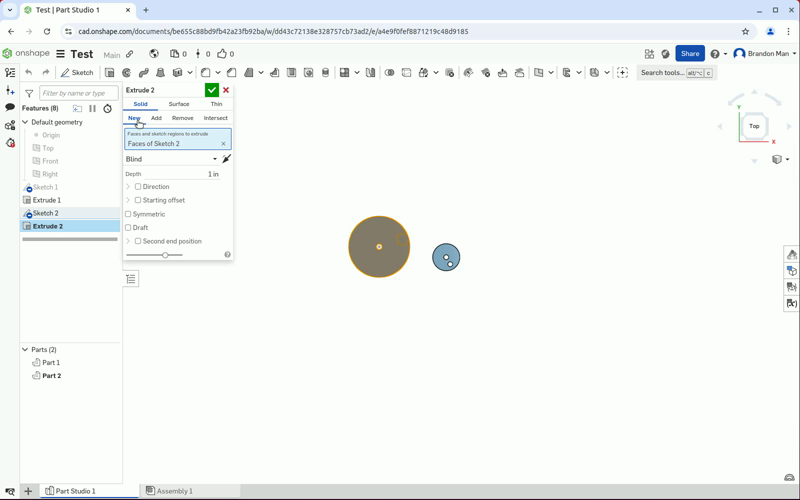
click(137, 120)
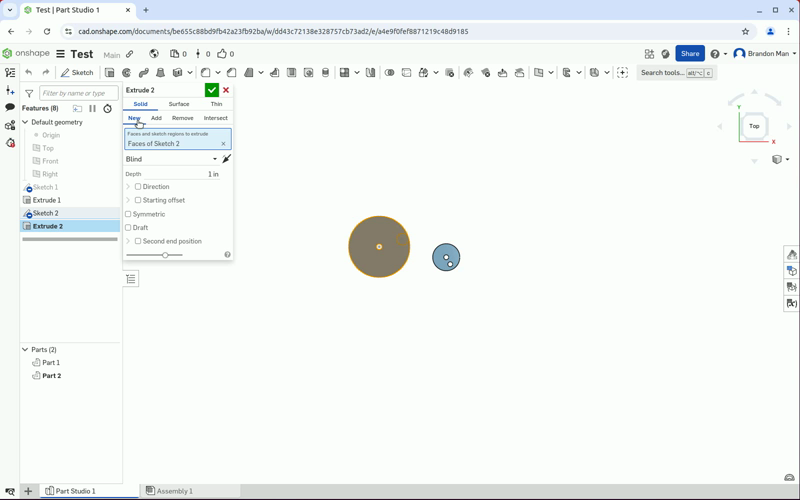
key(tab, 4)
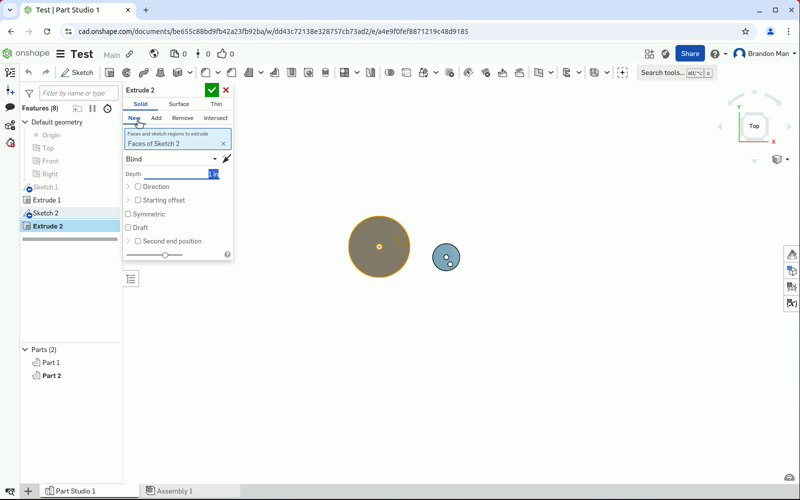
text(0.963)
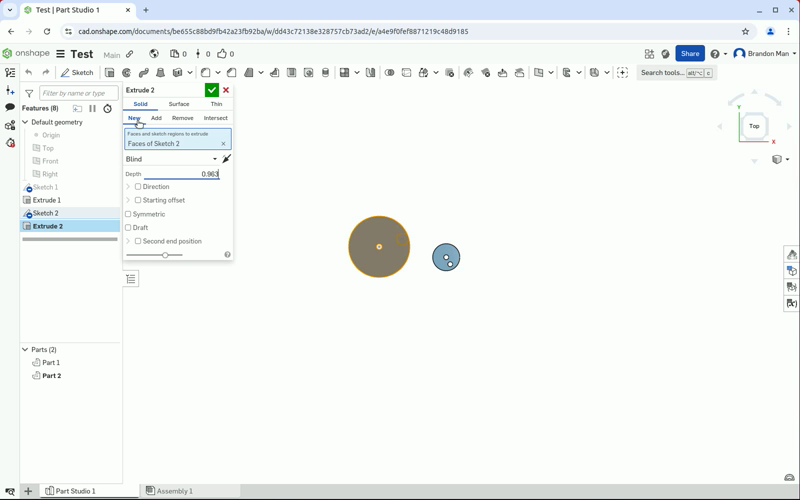
key(enter)
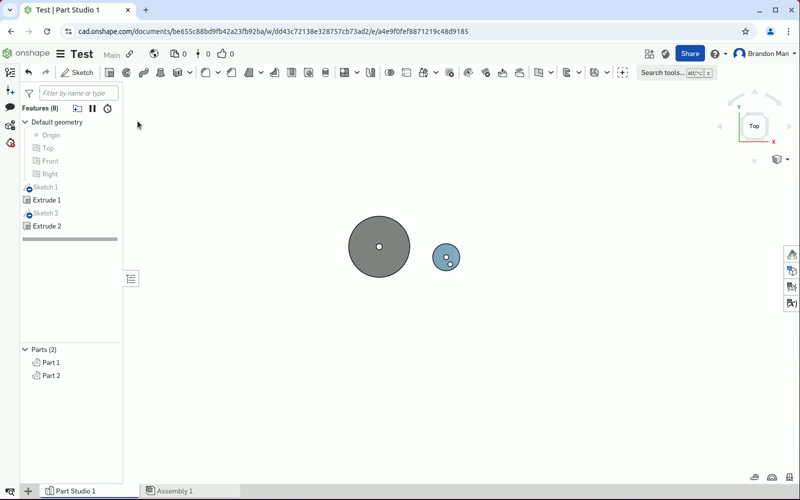
key(shift+h)
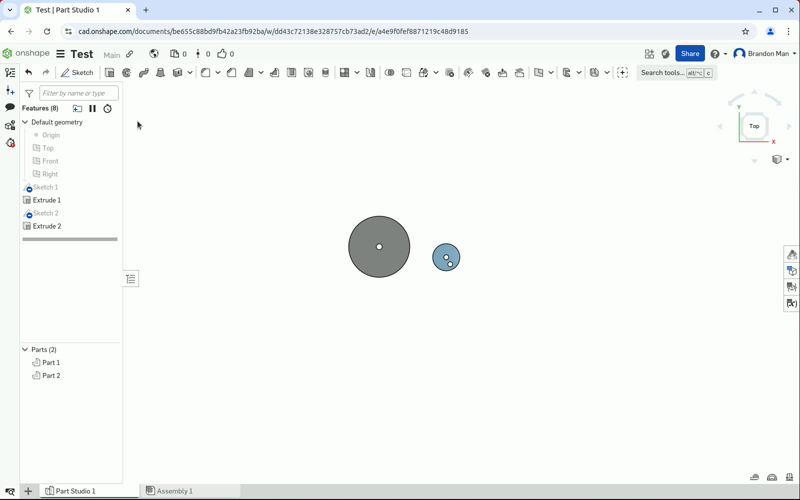
key(shift+h)
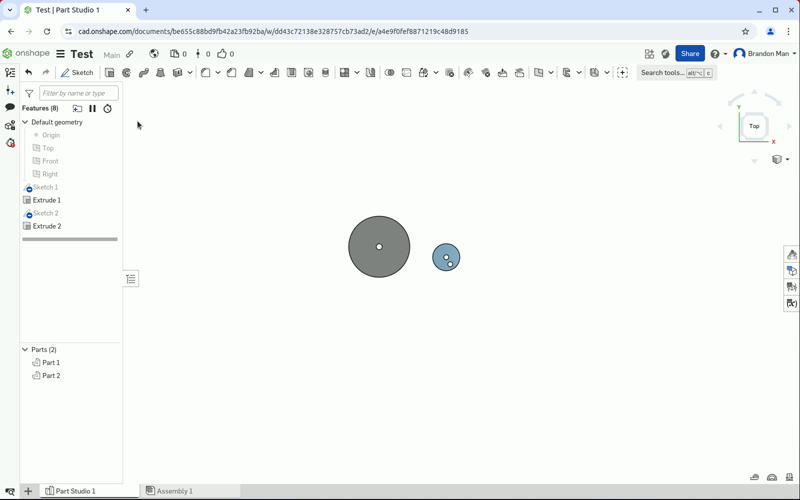
mouse_move(73, 189)
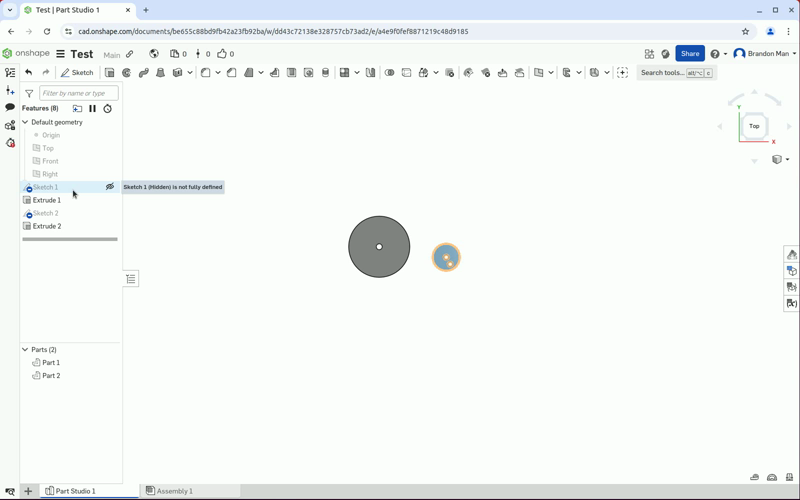
click(73, 189)
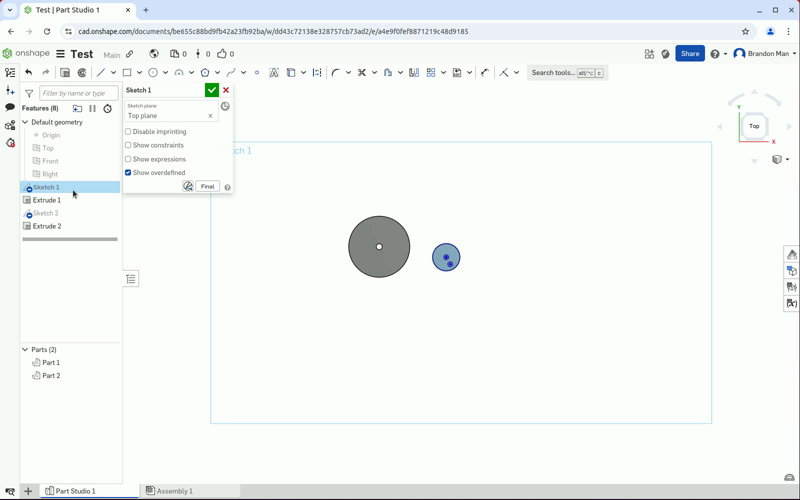
mouse_move(229, 92)
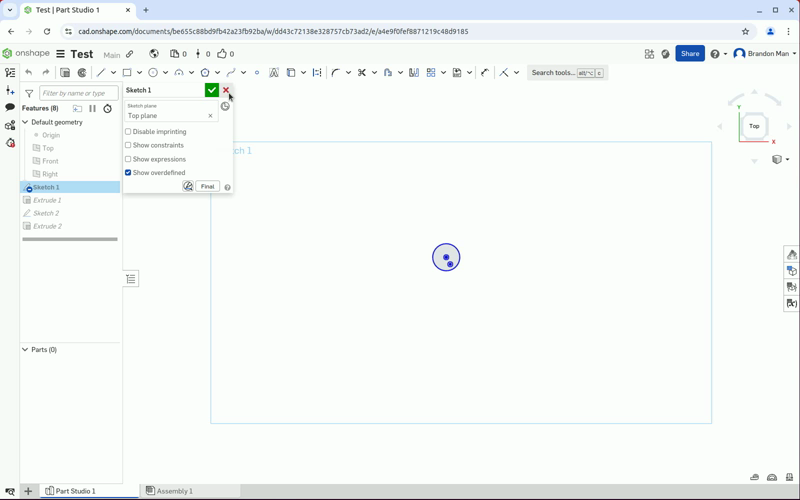
click(229, 92)
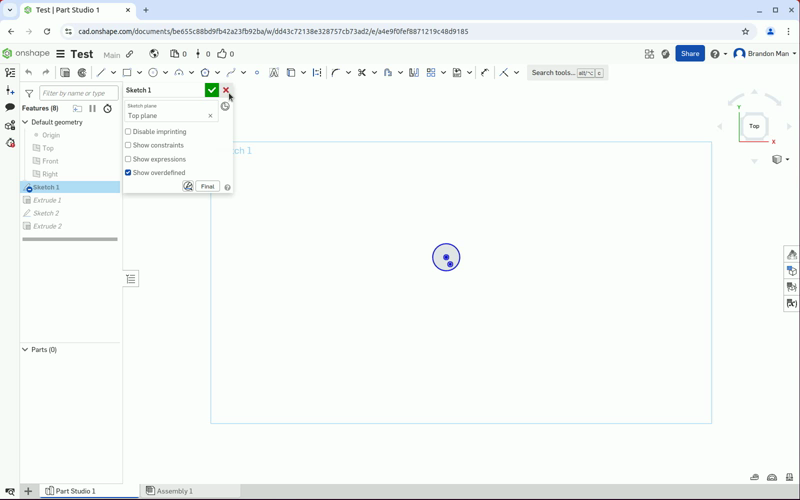
key(shift+s)
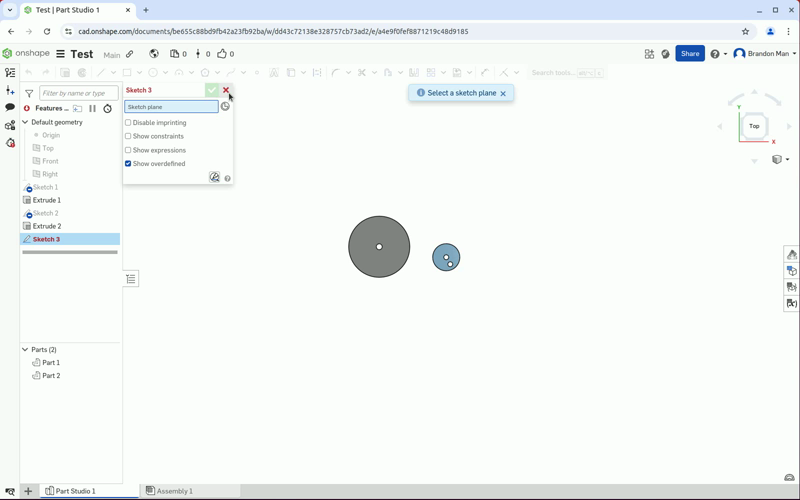
mouse_move(73, 150)
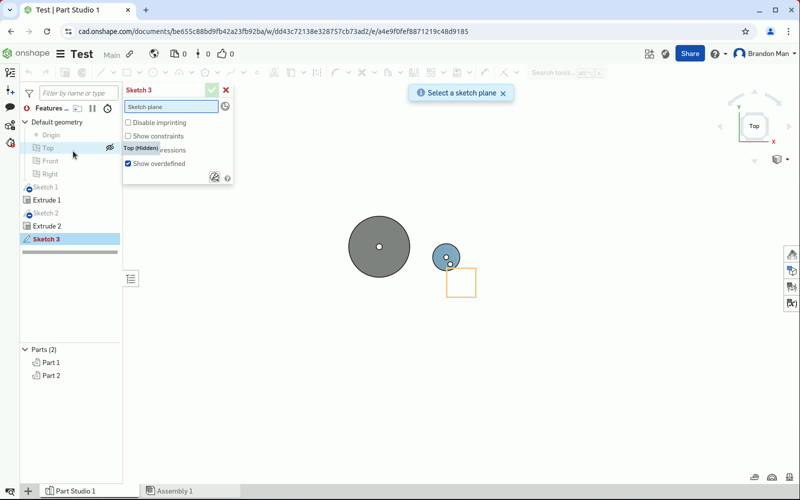
click(73, 150)
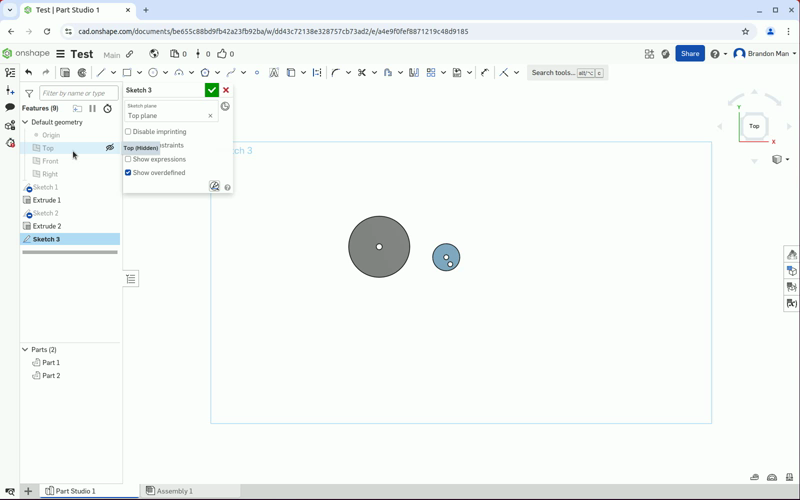
mouse_move(73, 352)
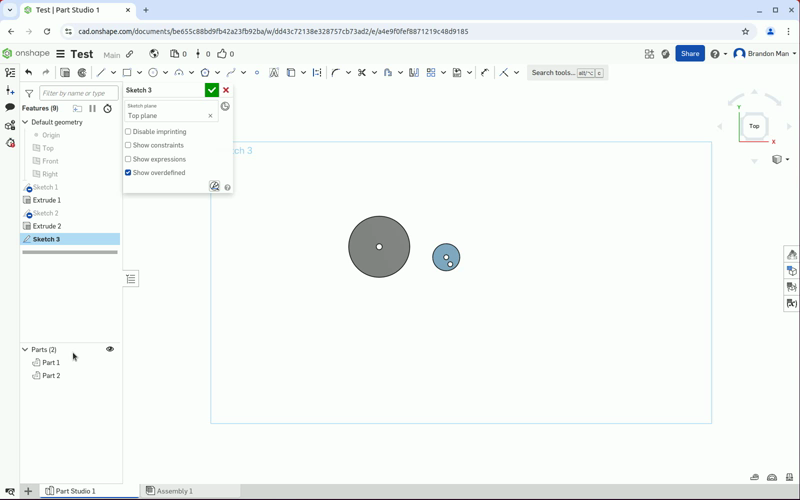
key(y)
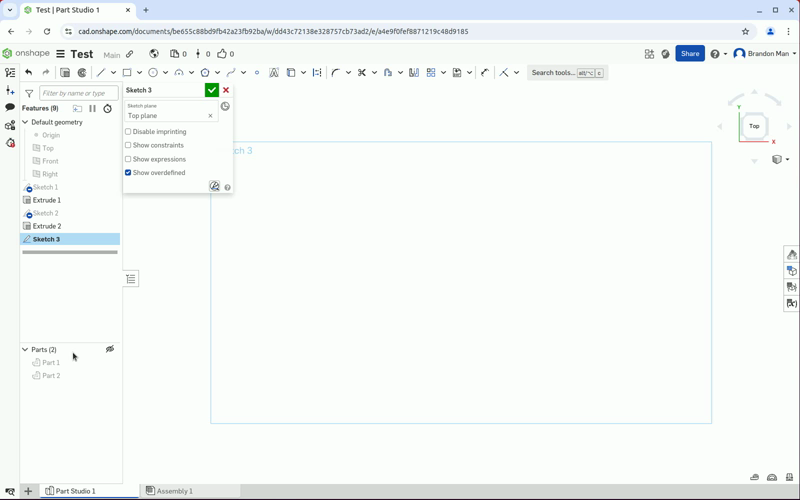
key(c)
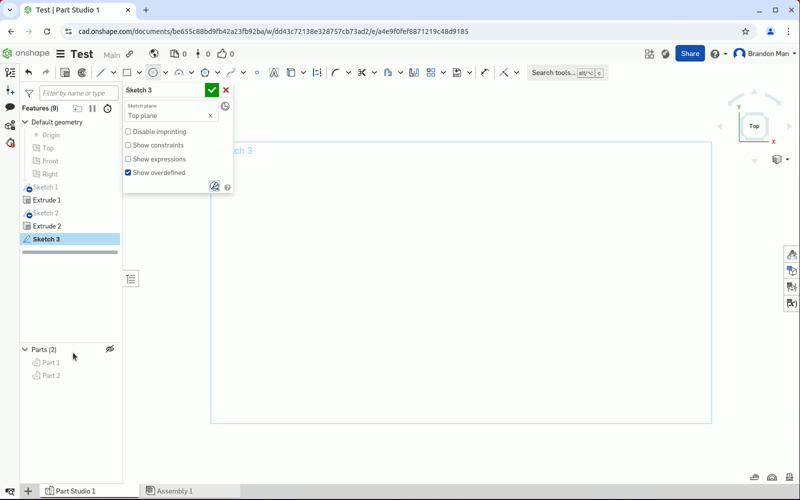
key_down(shift)
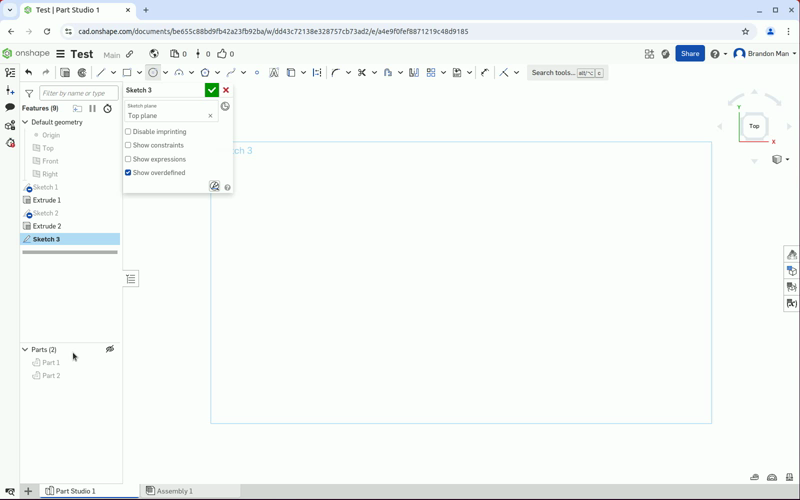
mouse_move(521, 270)
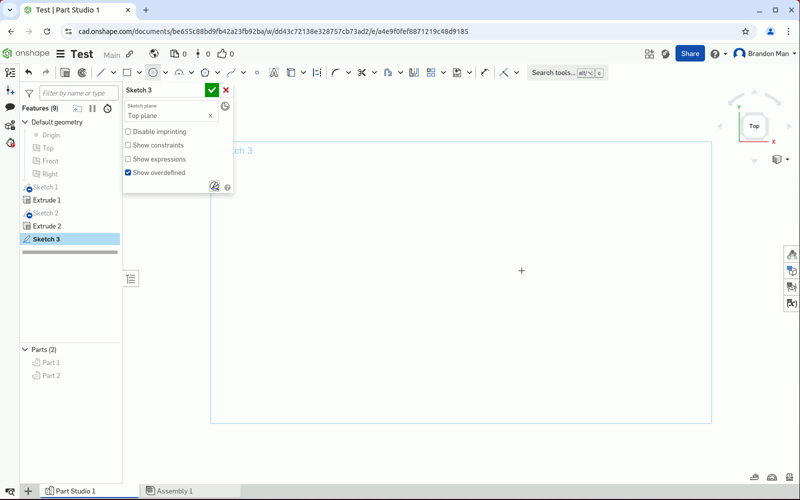
click(521, 270)
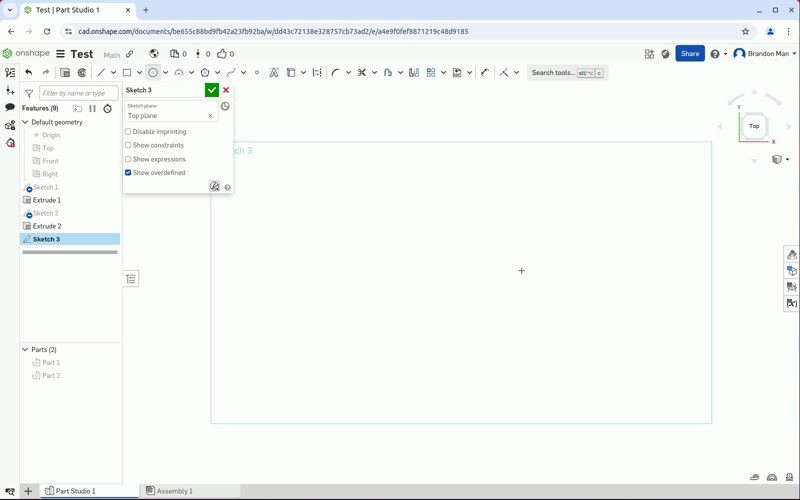
key_up(shift)
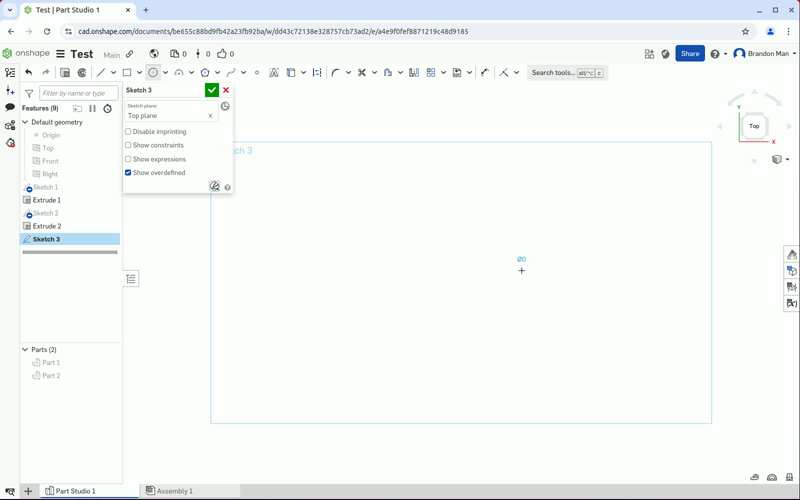
mouse_move(533, 270)
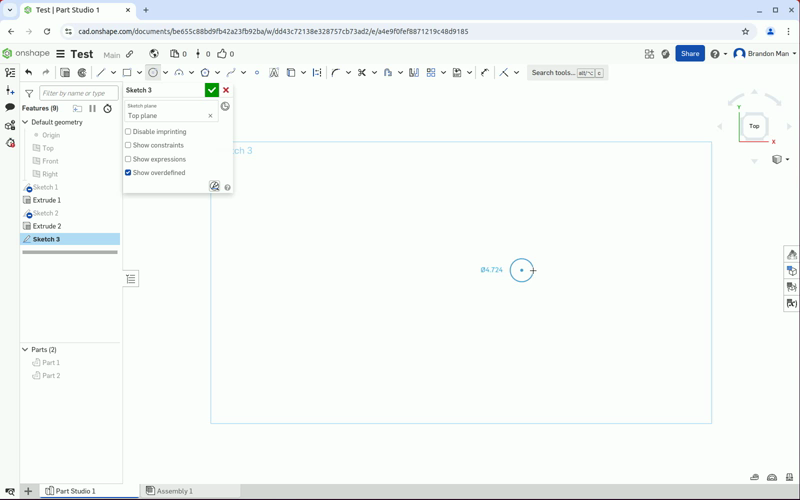
click(533, 270)
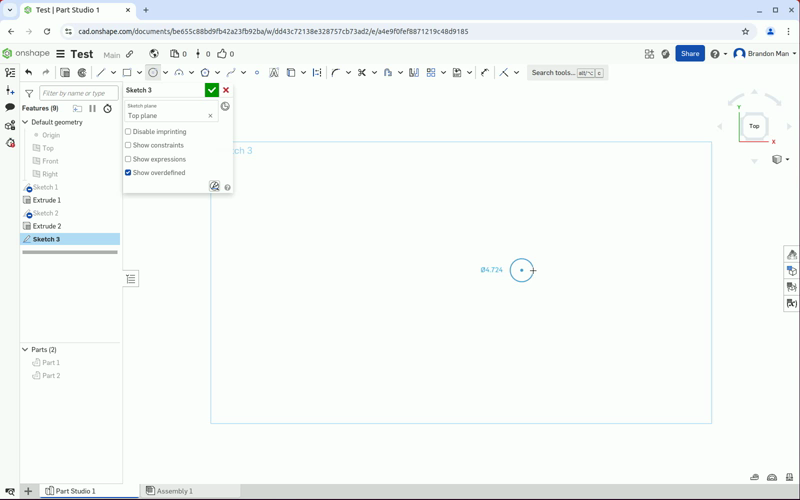
key(esc)
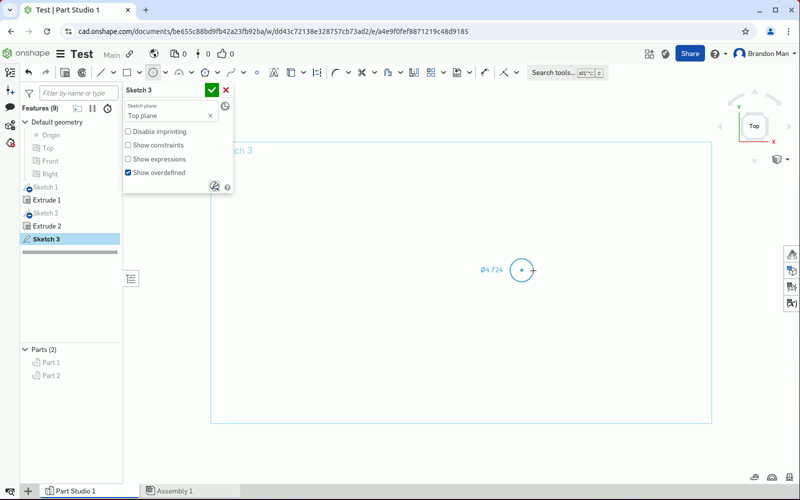
key(c)
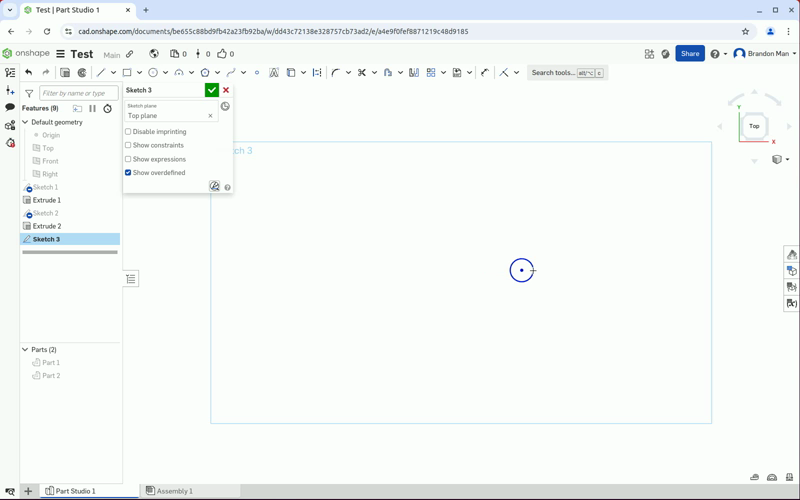
key_down(shift)
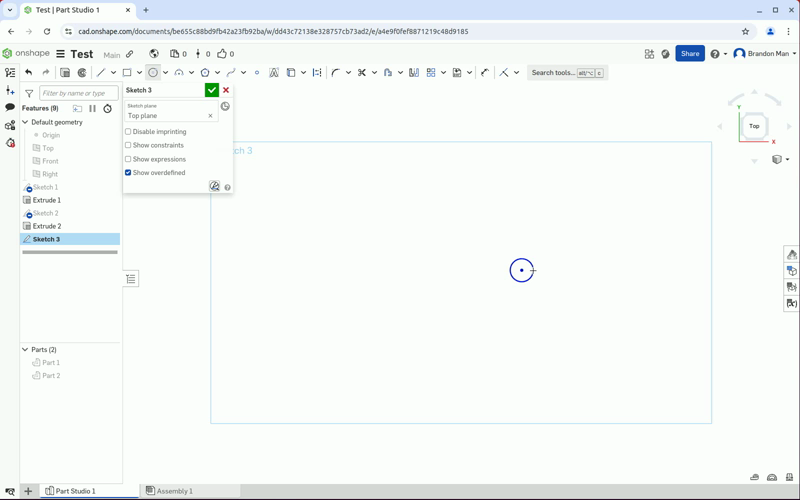
mouse_move(520, 262)
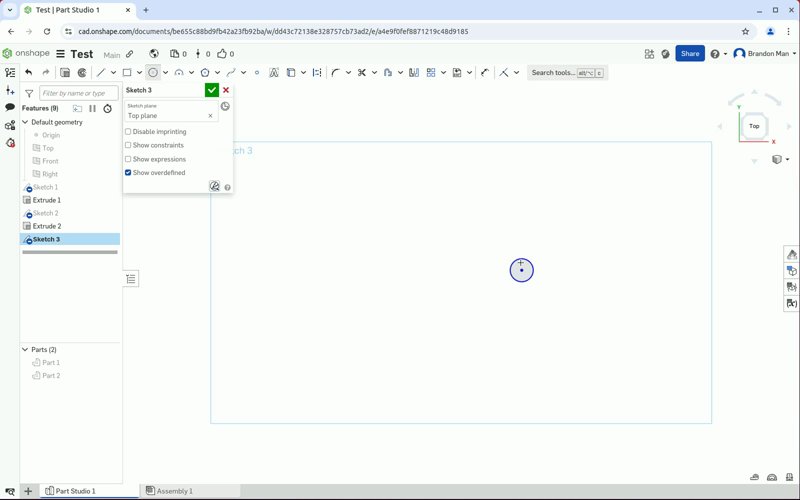
click(520, 262)
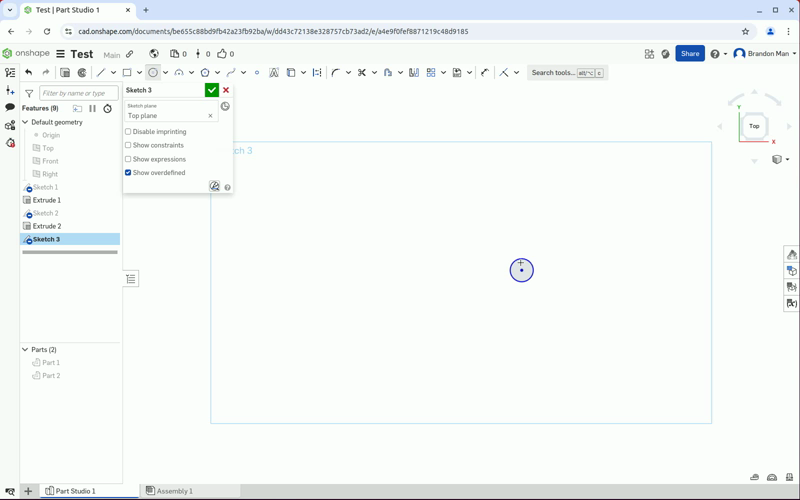
key_up(shift)
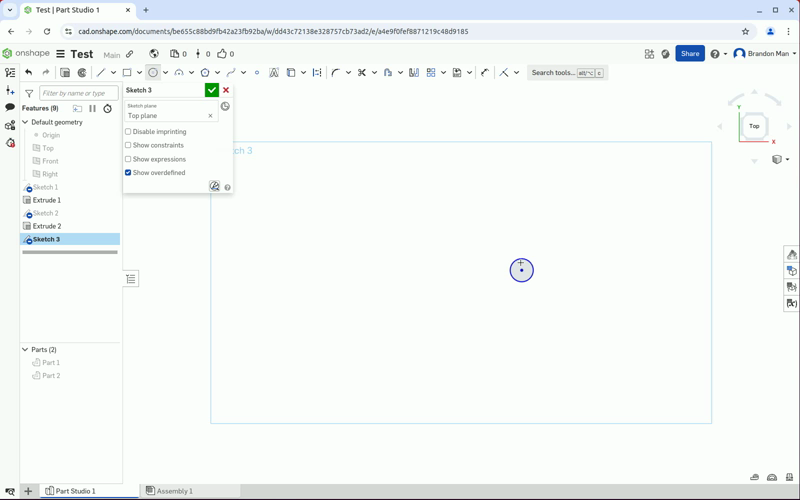
mouse_move(523, 262)
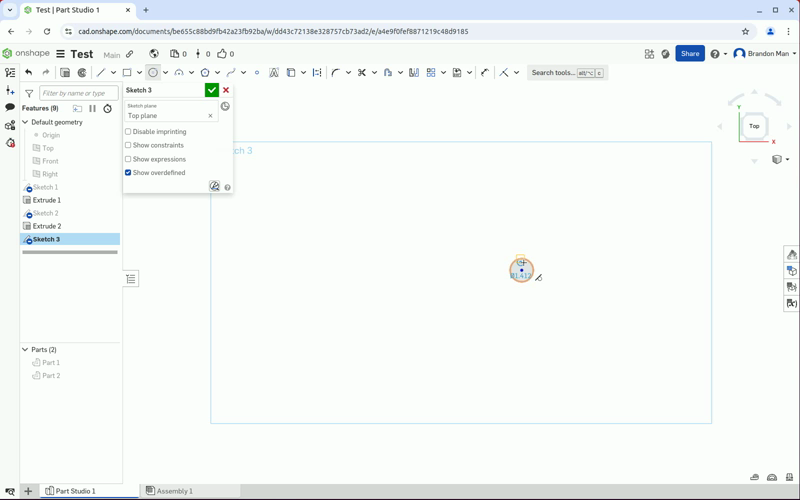
scroll(6)
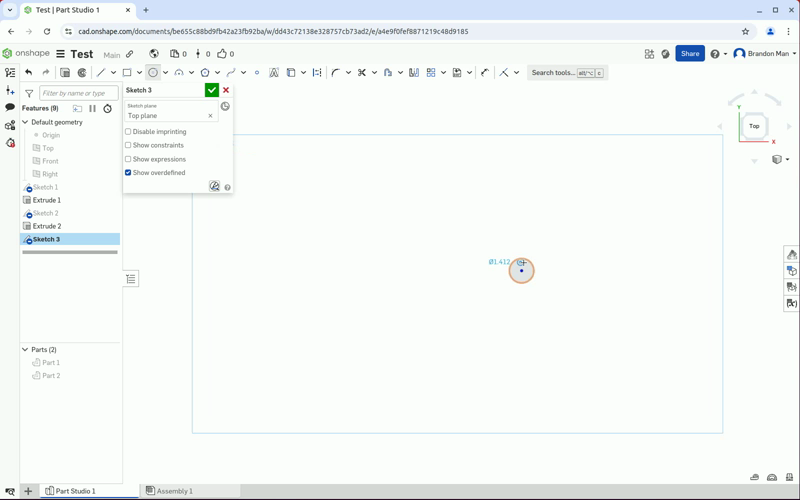
scroll(6)
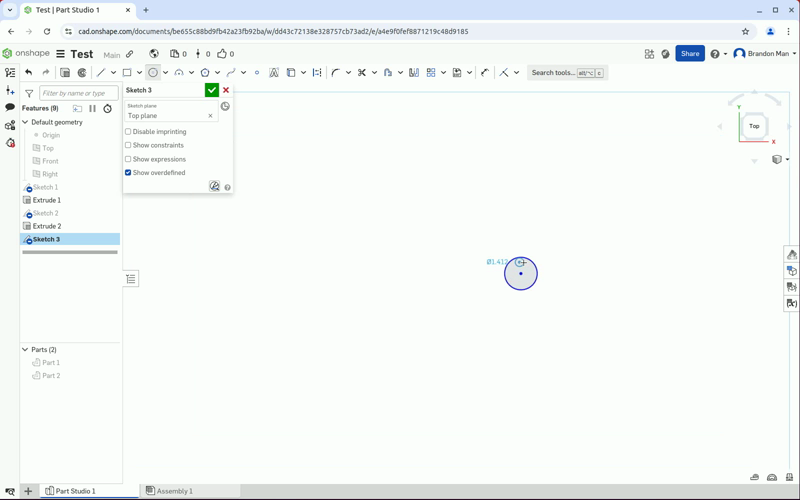
scroll(6)
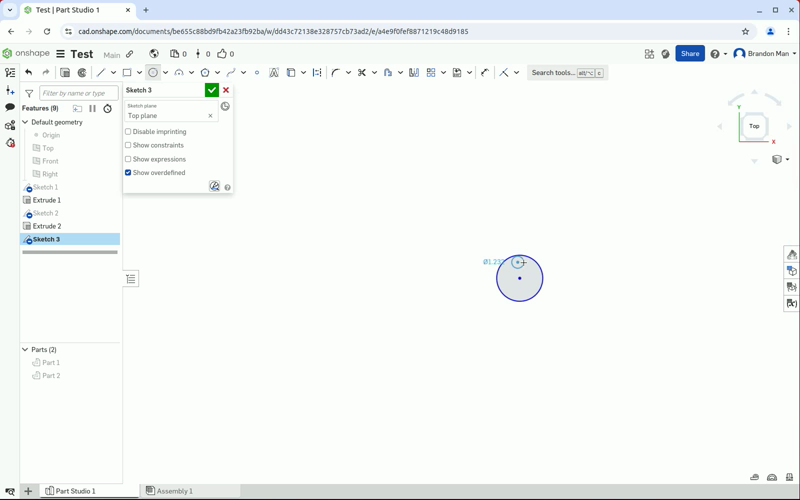
scroll(6)
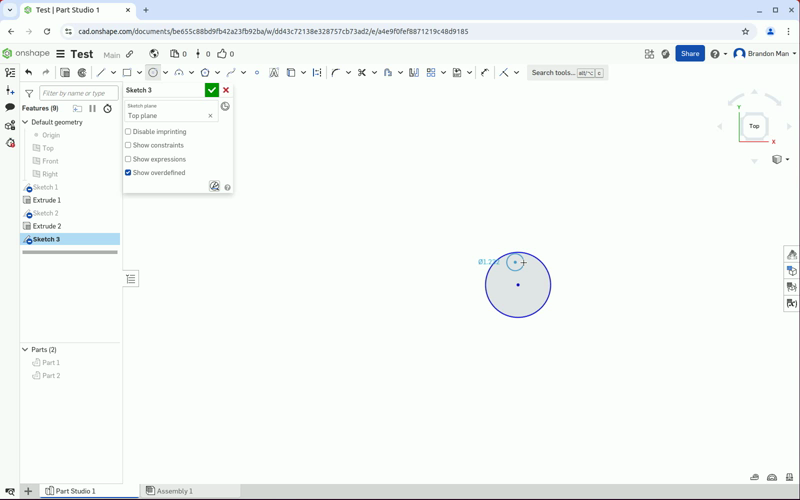
scroll(6)
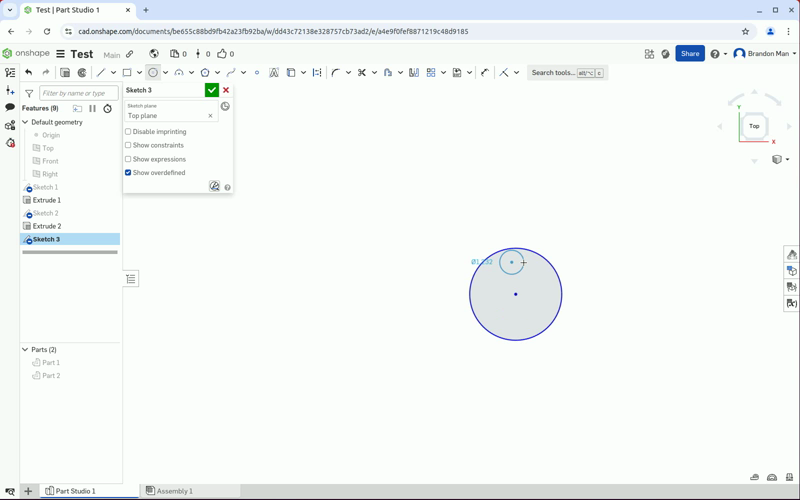
scroll(6)
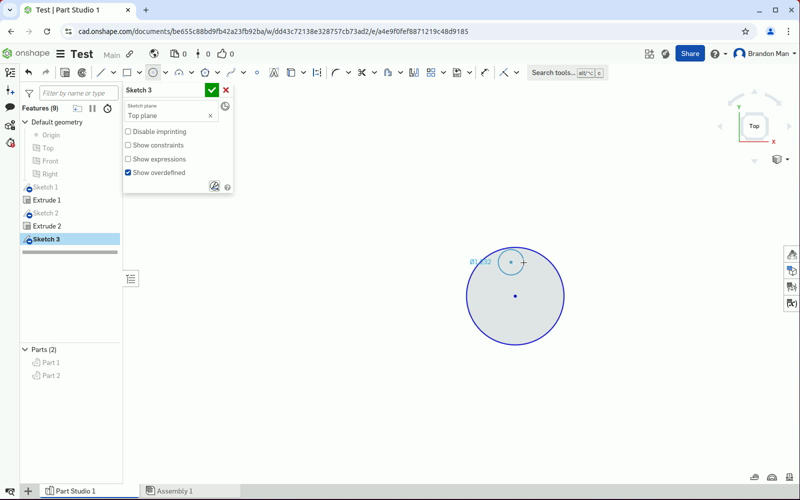
scroll(6)
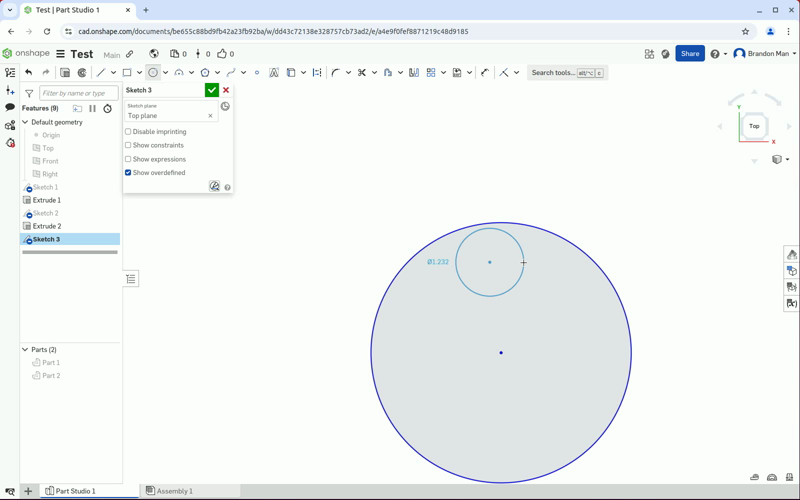
click(523, 262)
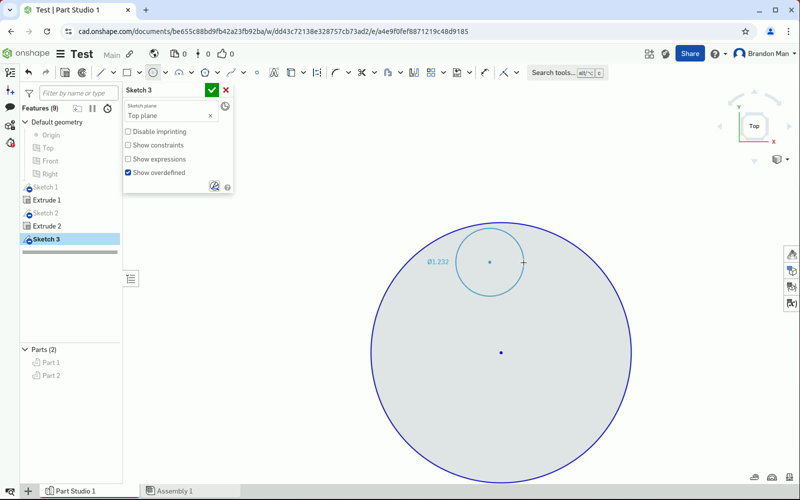
scroll(-6)
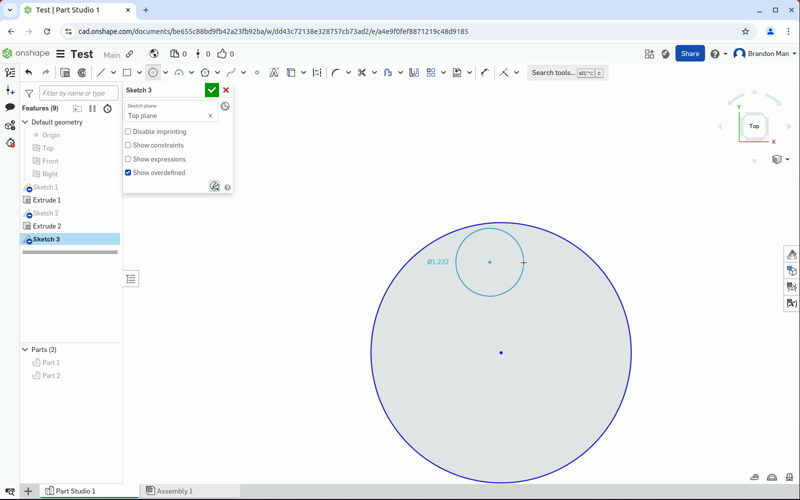
scroll(-6)
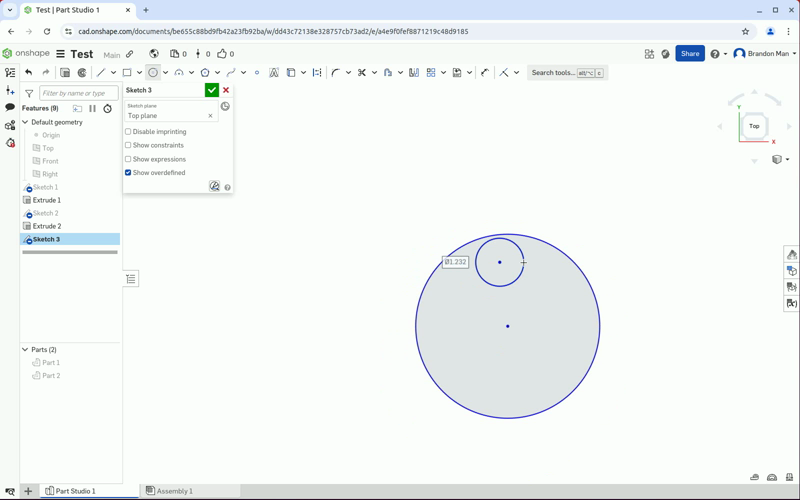
scroll(-6)
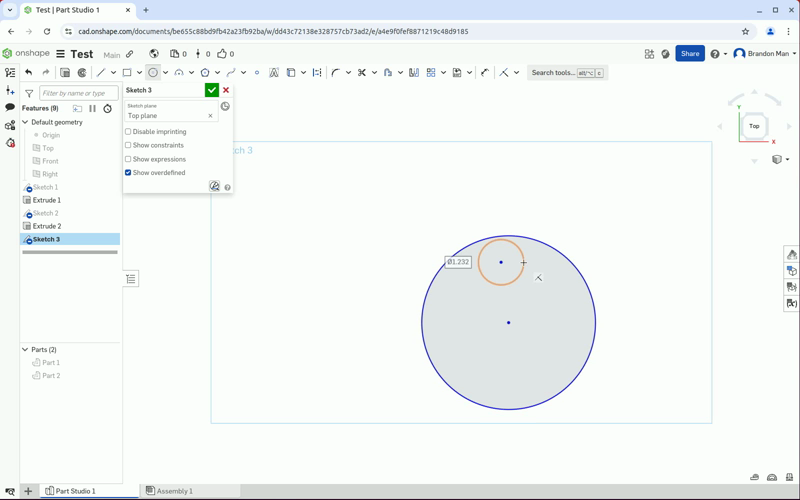
scroll(-6)
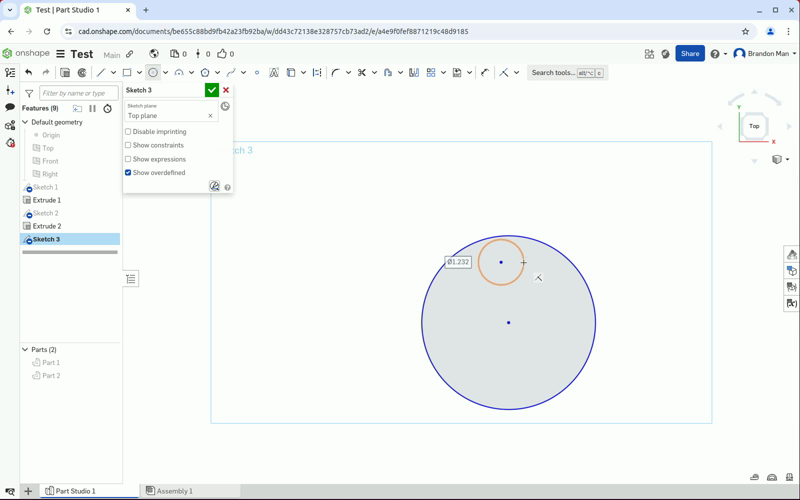
scroll(-6)
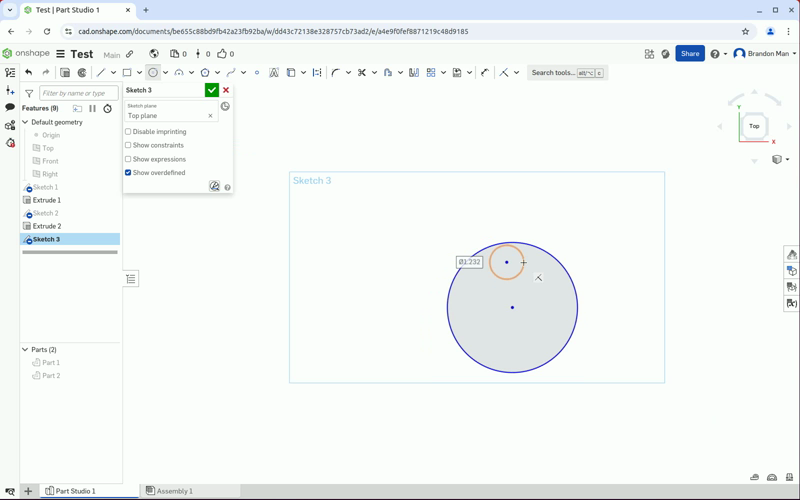
scroll(-6)
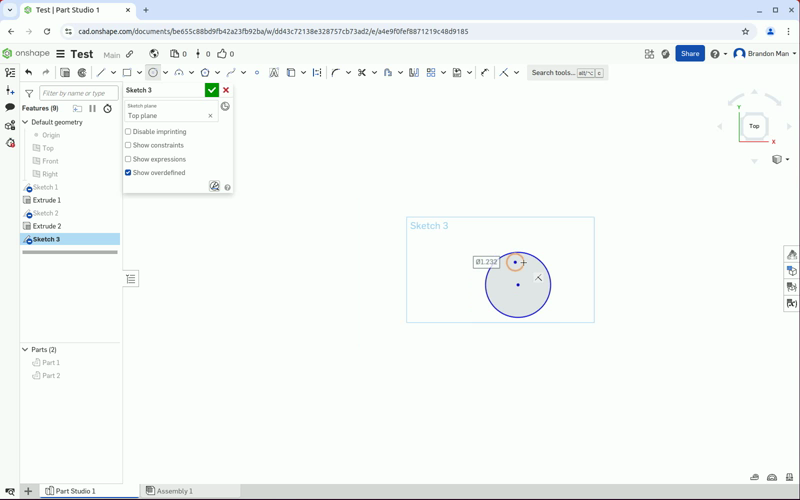
scroll(-6)
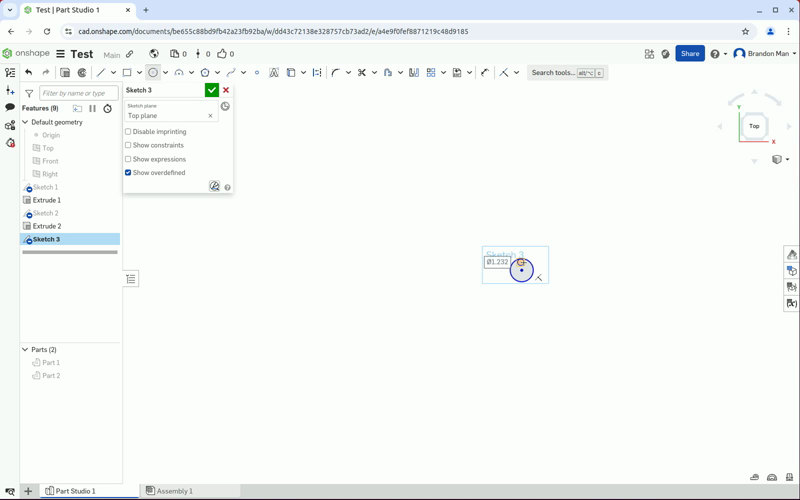
key(esc)
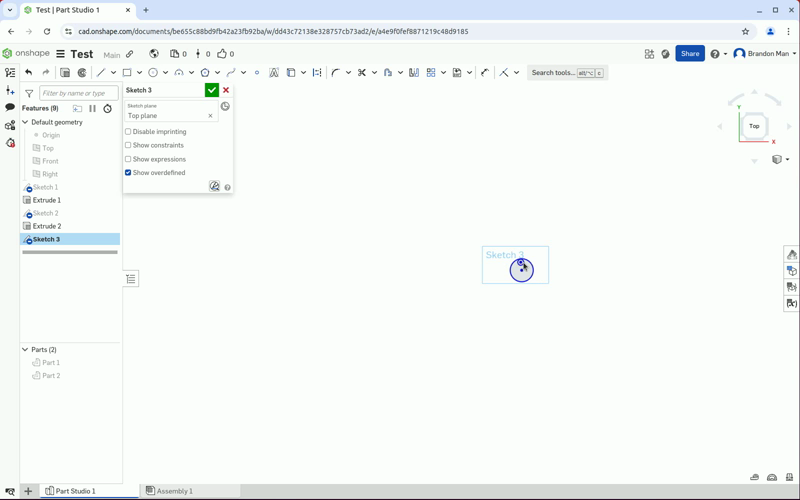
key(c)
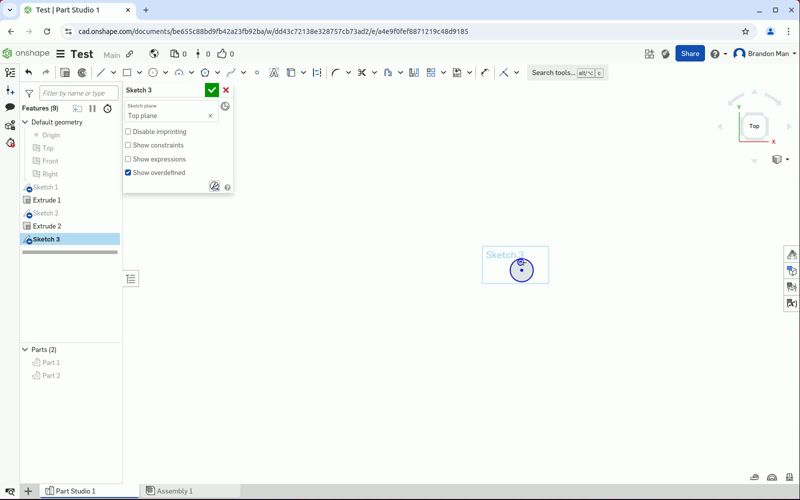
key_down(shift)
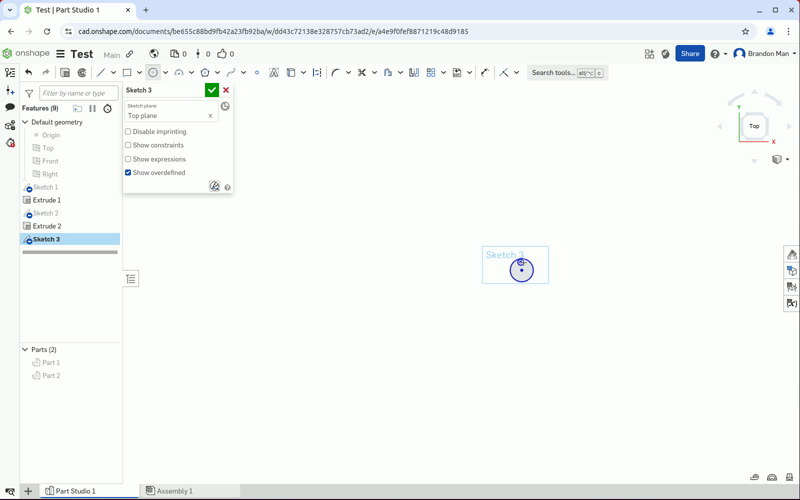
mouse_move(521, 270)
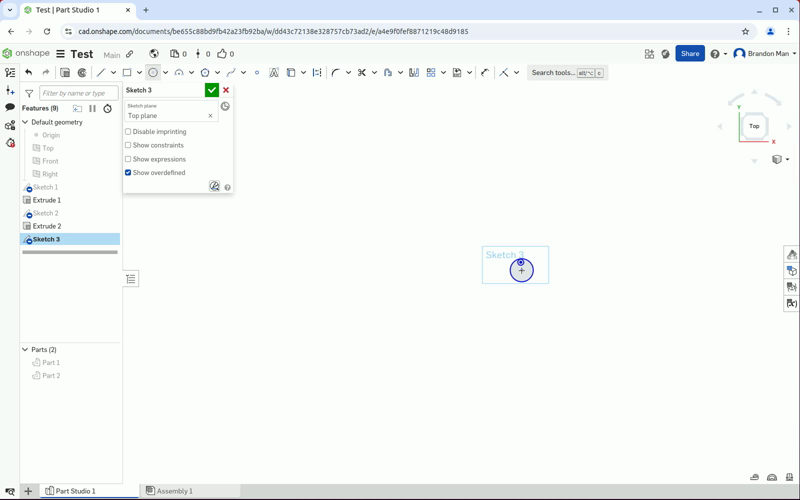
click(521, 270)
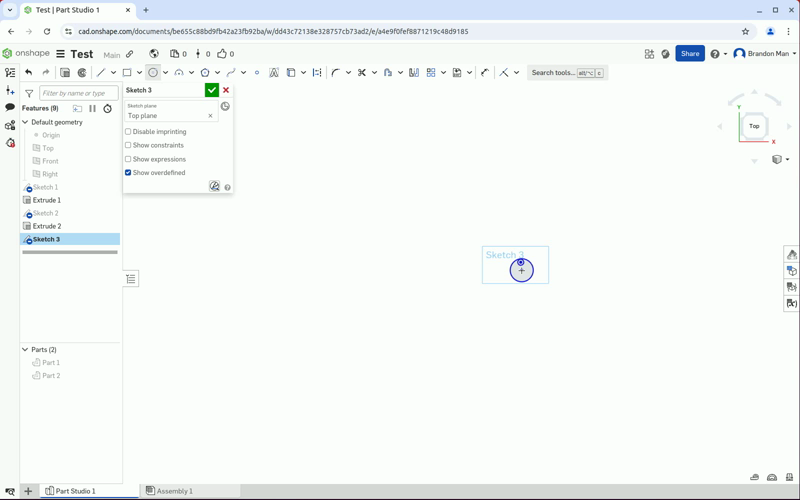
key_up(shift)
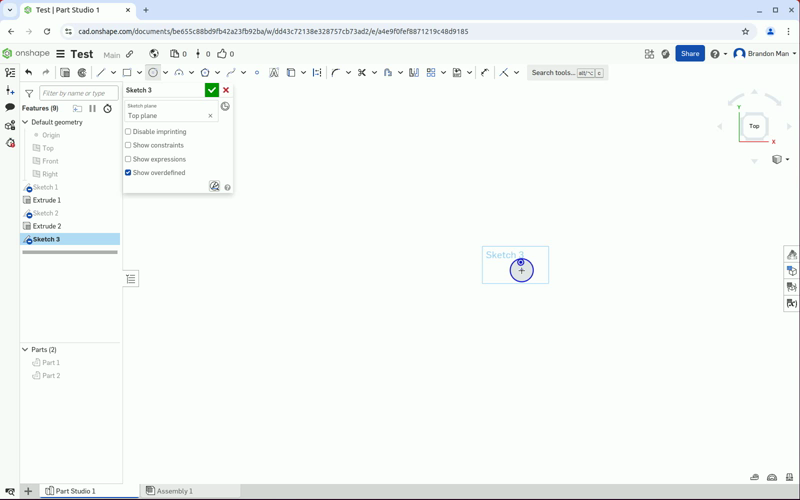
mouse_move(524, 270)
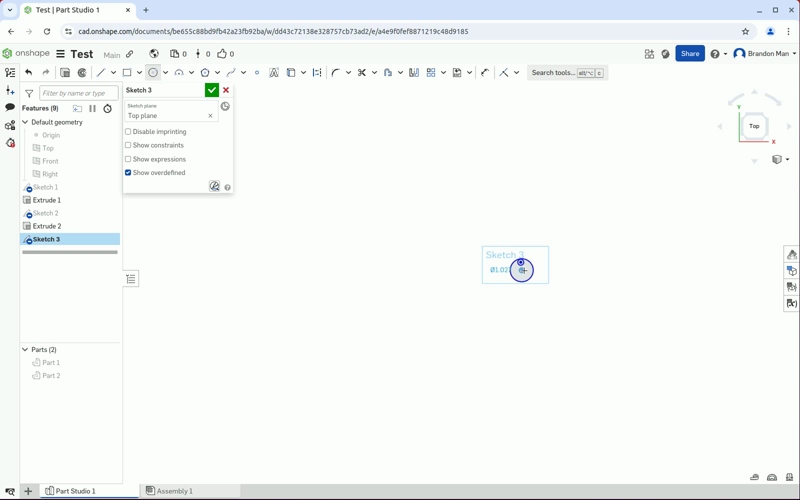
scroll(6)
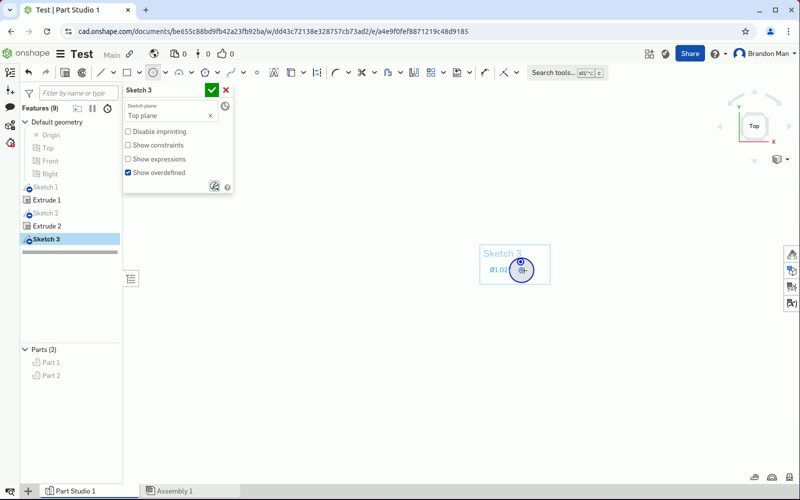
scroll(6)
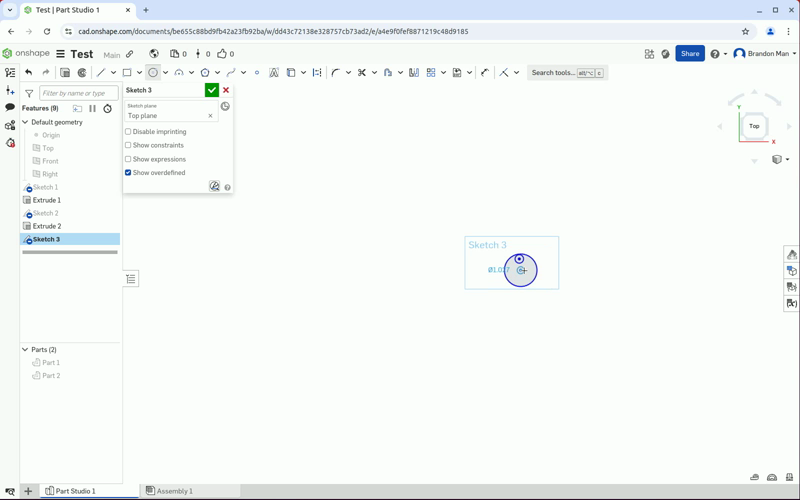
scroll(6)
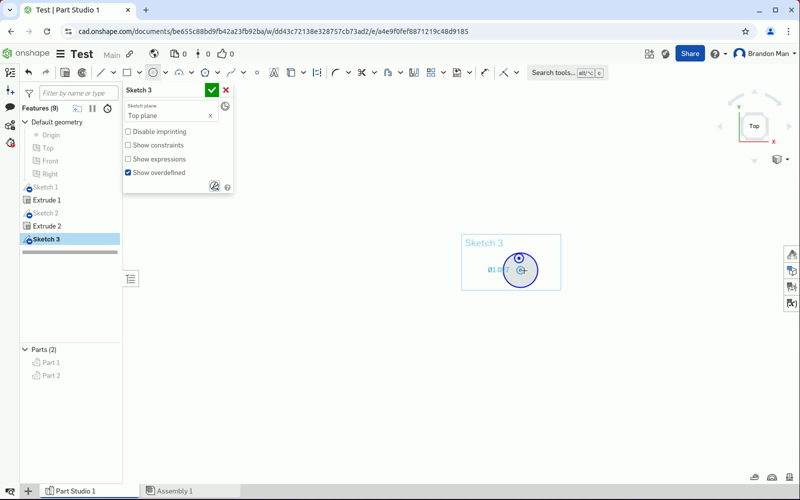
scroll(6)
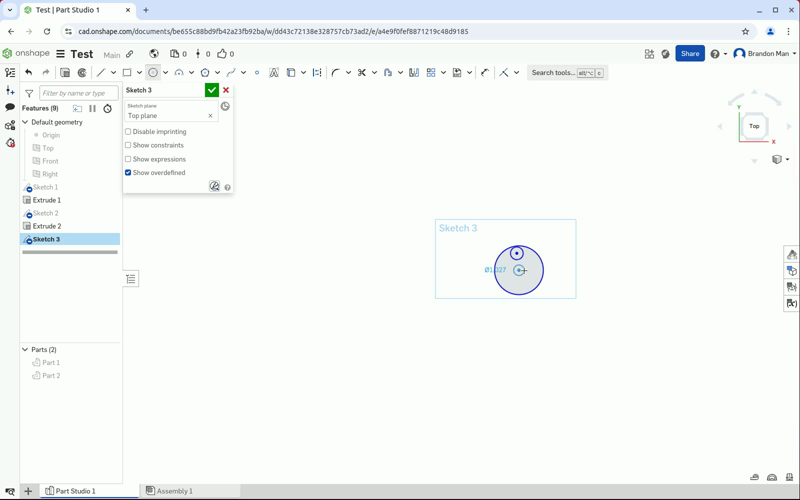
scroll(6)
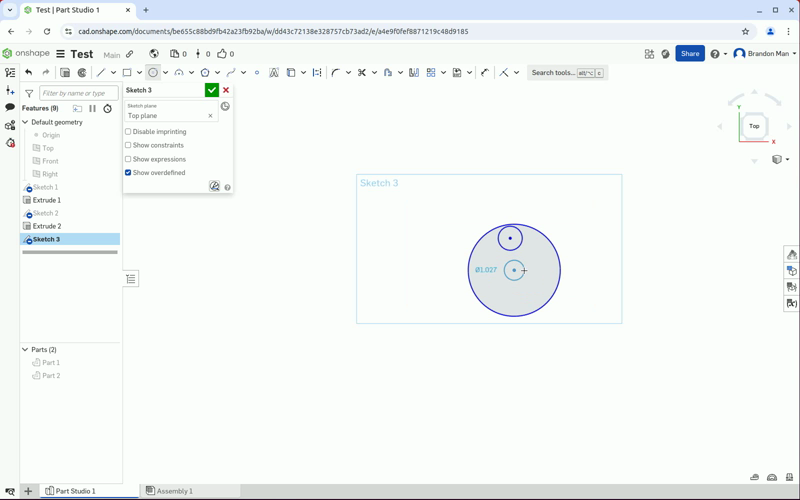
scroll(6)
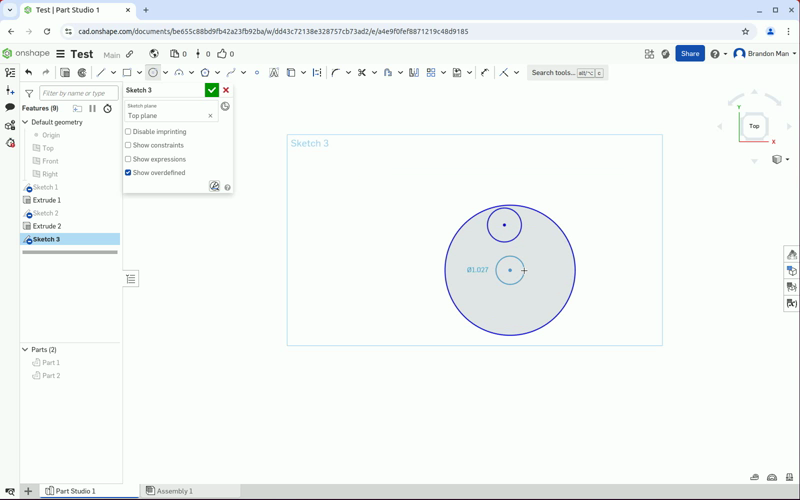
scroll(6)
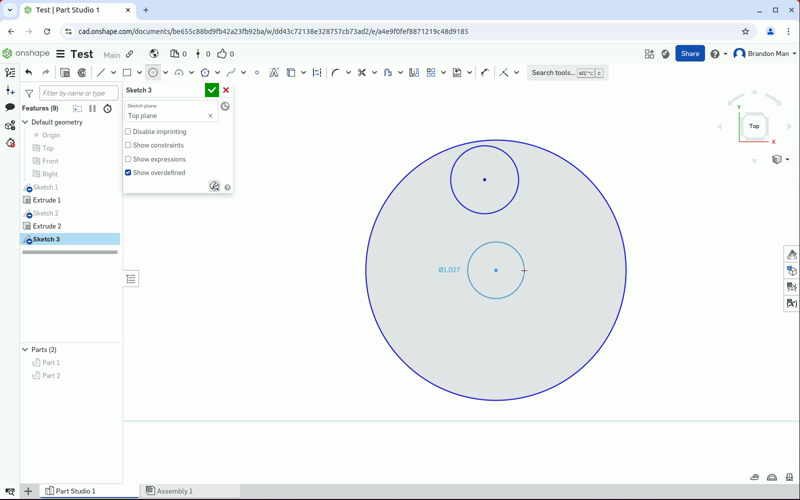
click(524, 270)
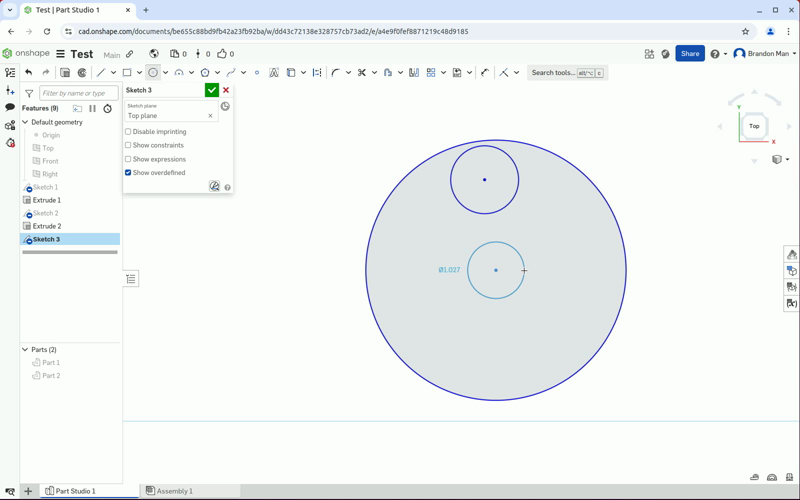
scroll(-6)
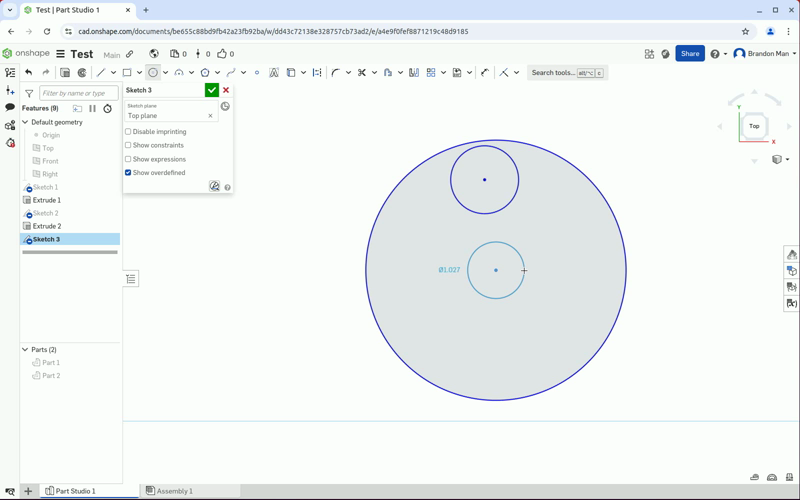
scroll(-6)
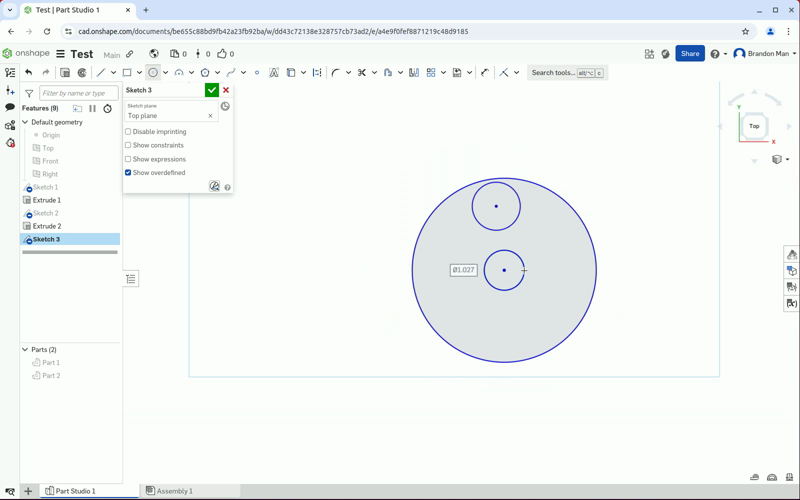
scroll(-6)
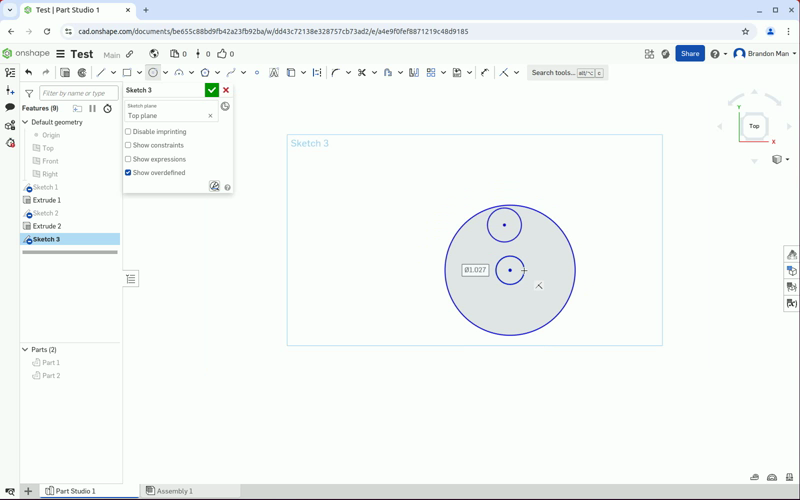
scroll(-6)
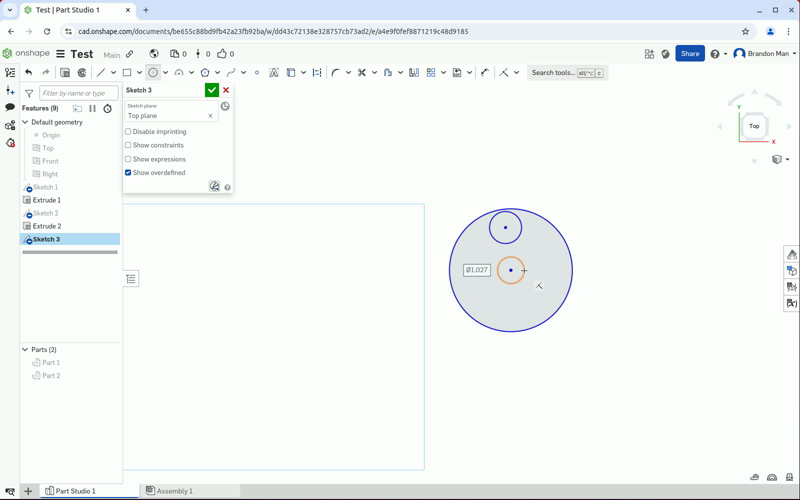
scroll(-6)
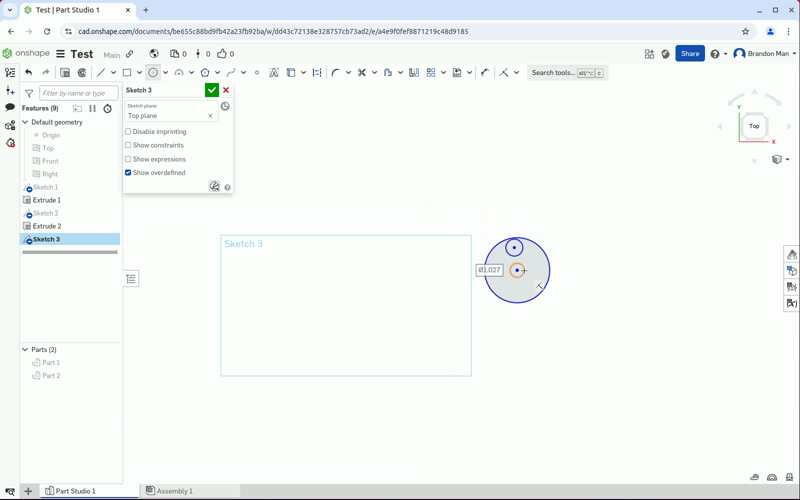
scroll(-6)
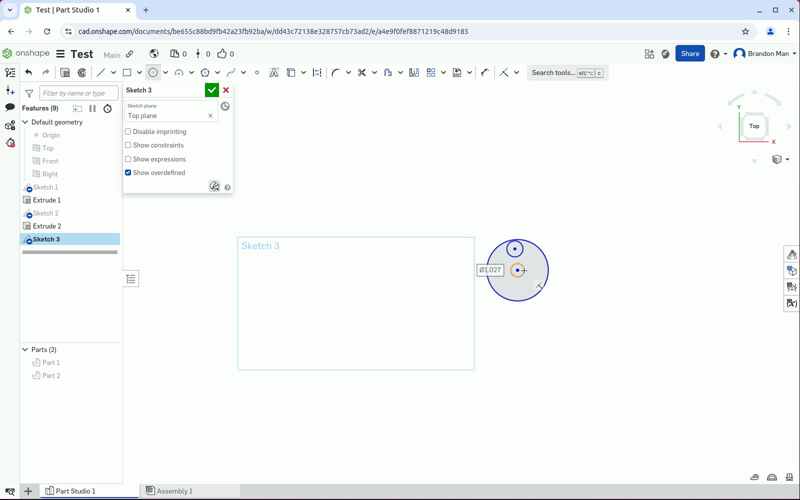
scroll(-6)
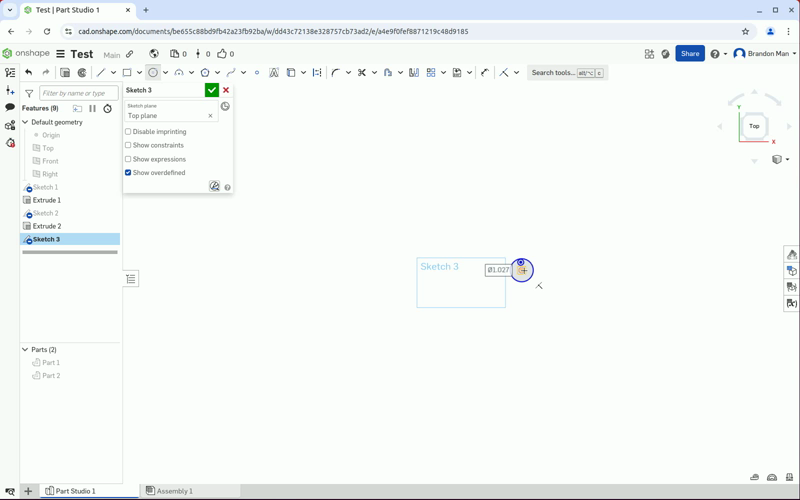
key(esc)
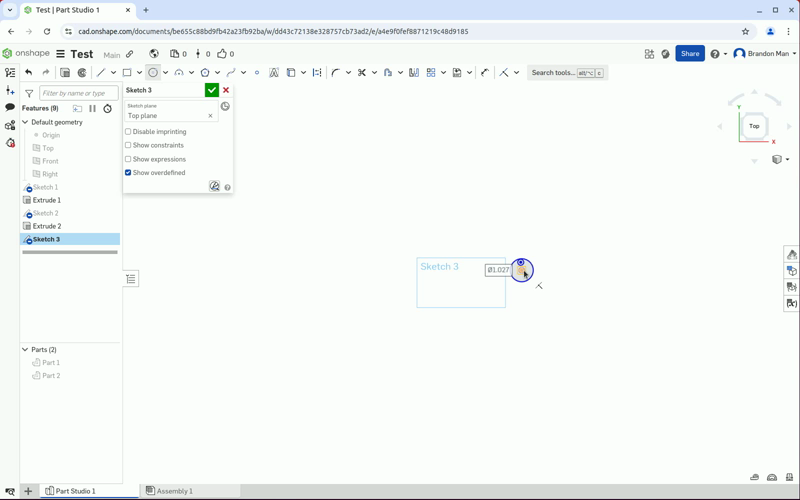
mouse_move(525, 273)
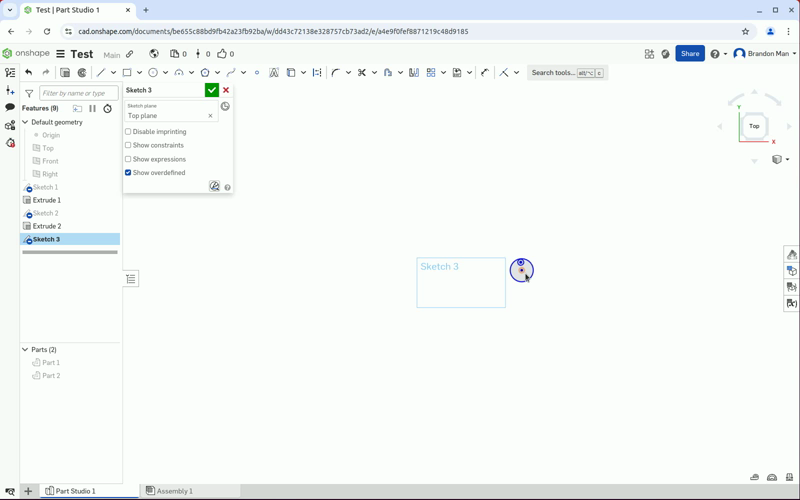
scroll(6)
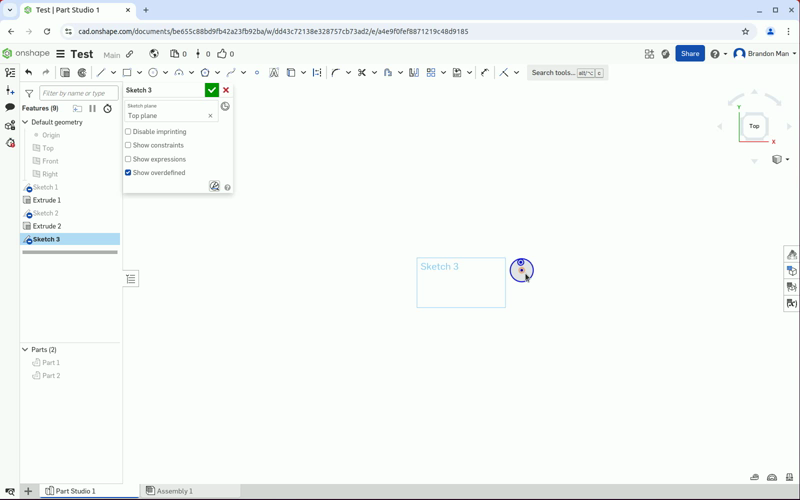
scroll(6)
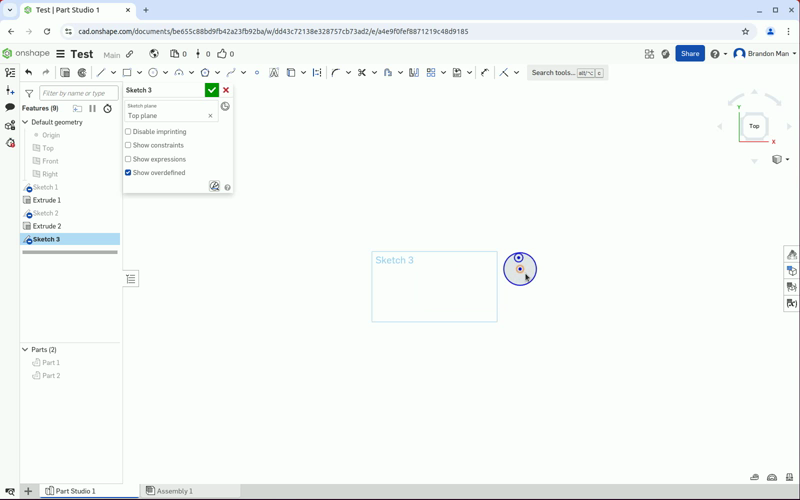
scroll(6)
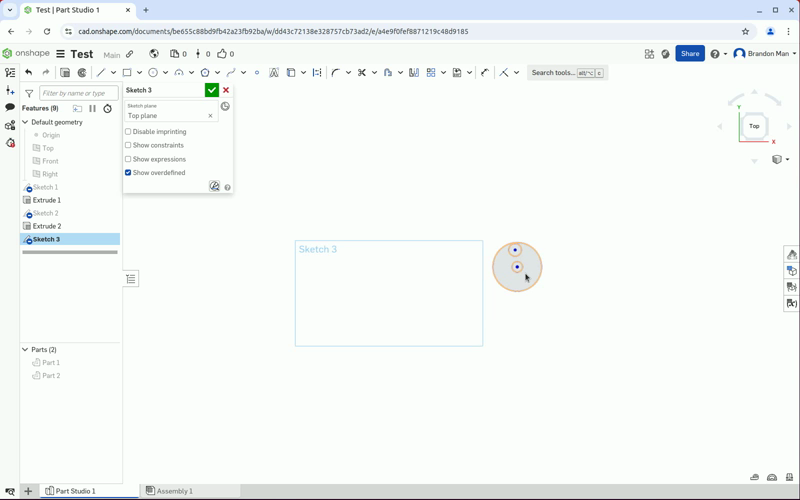
scroll(6)
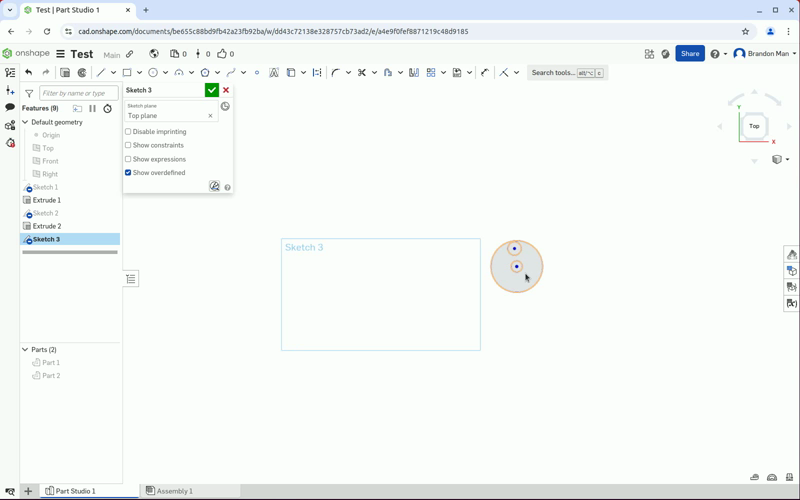
scroll(6)
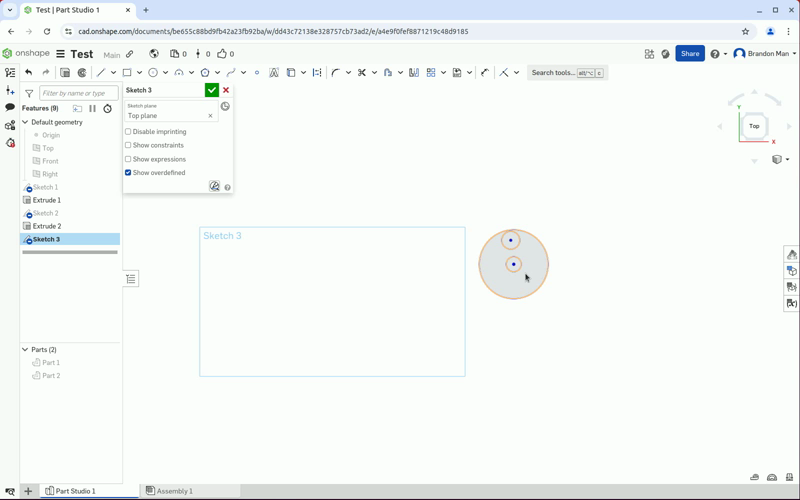
scroll(6)
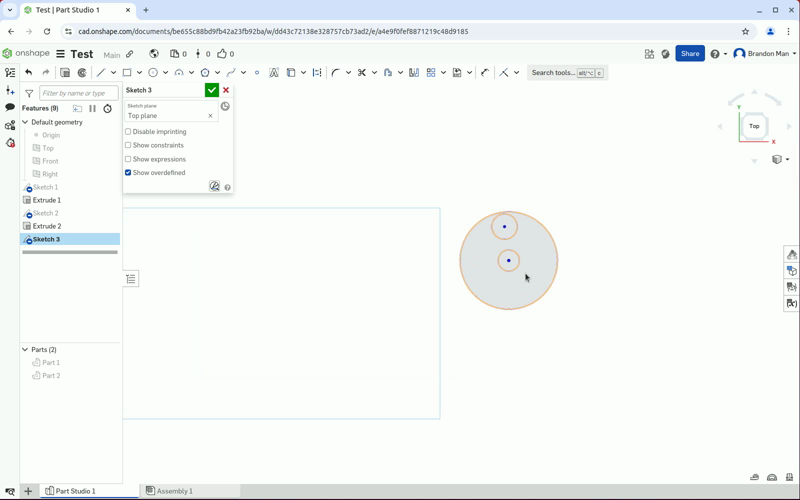
scroll(6)
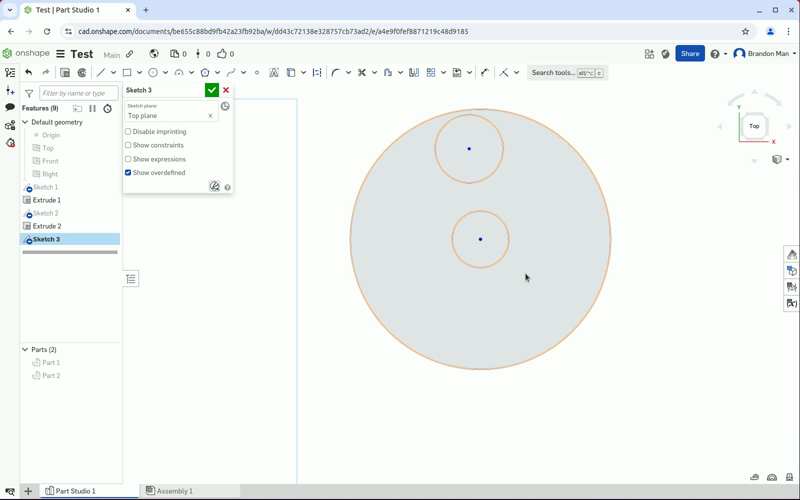
click(525, 273)
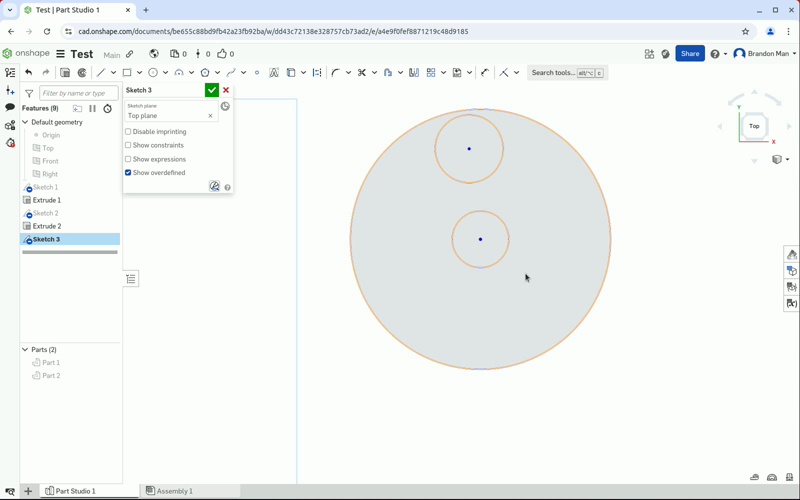
scroll(-6)
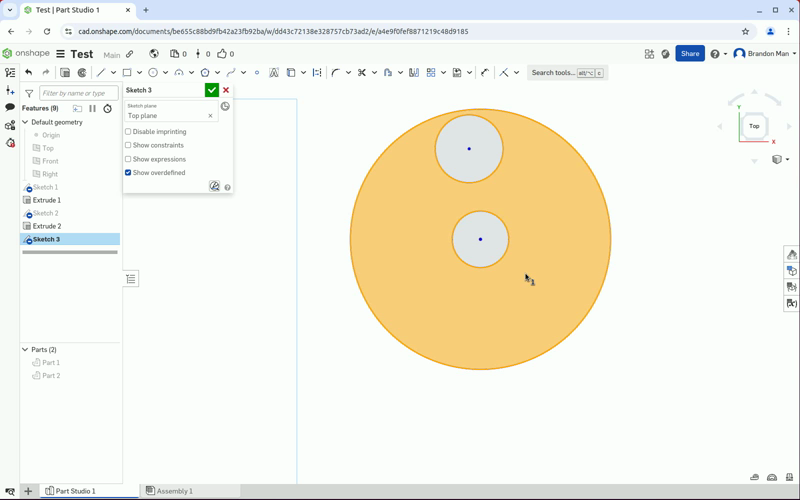
scroll(-6)
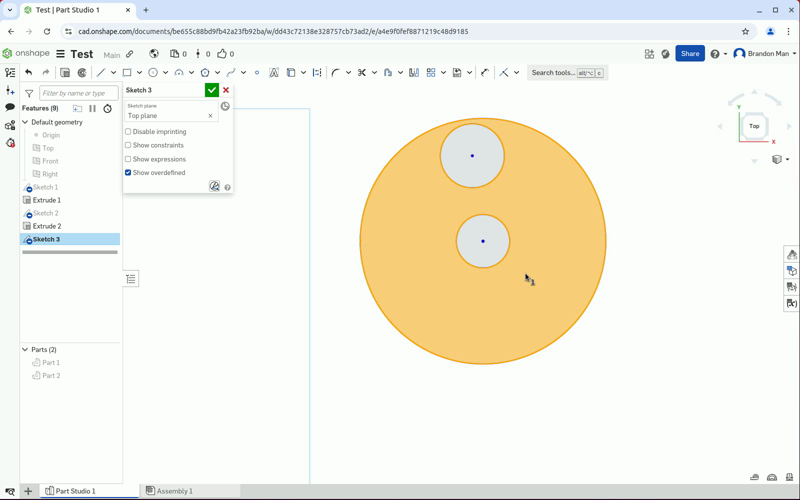
scroll(-6)
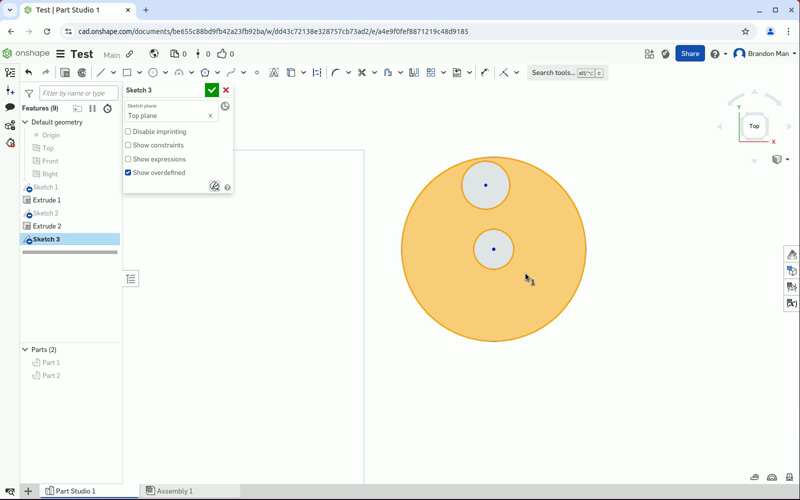
scroll(-6)
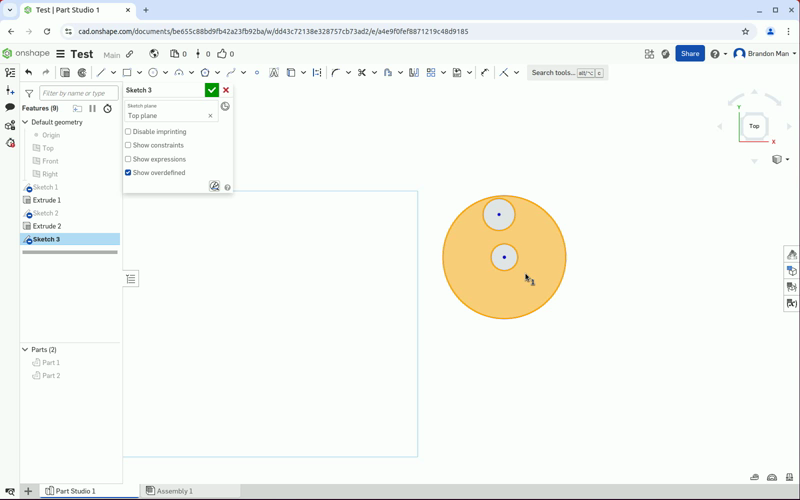
scroll(-6)
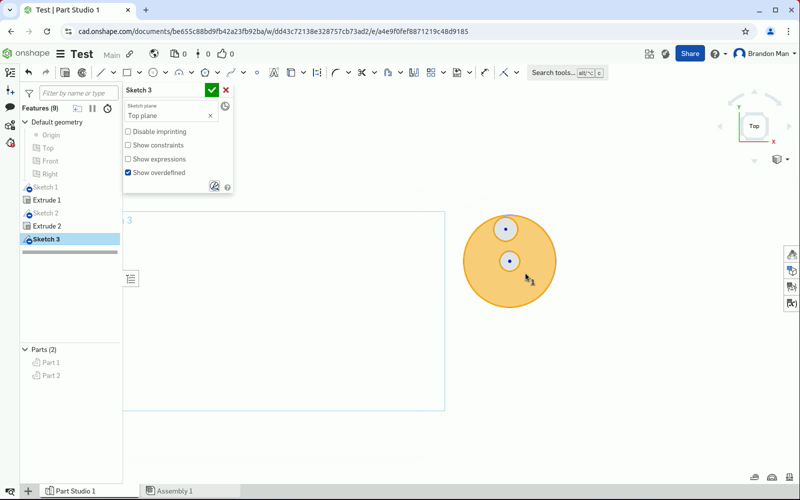
scroll(-6)
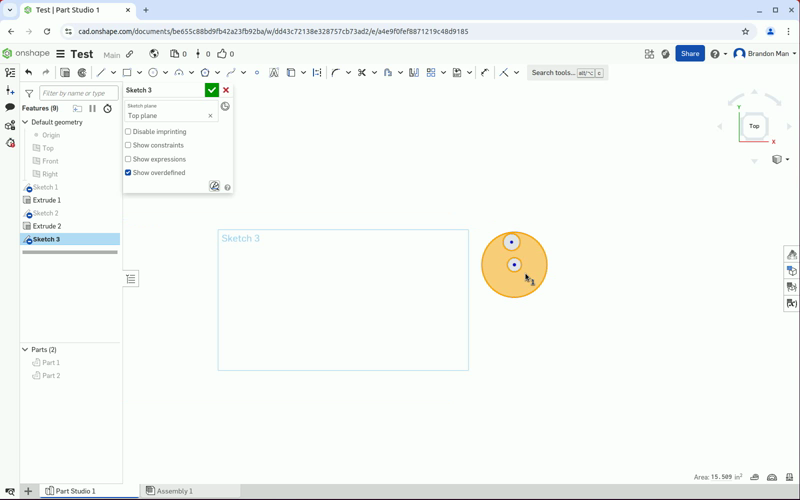
scroll(-6)
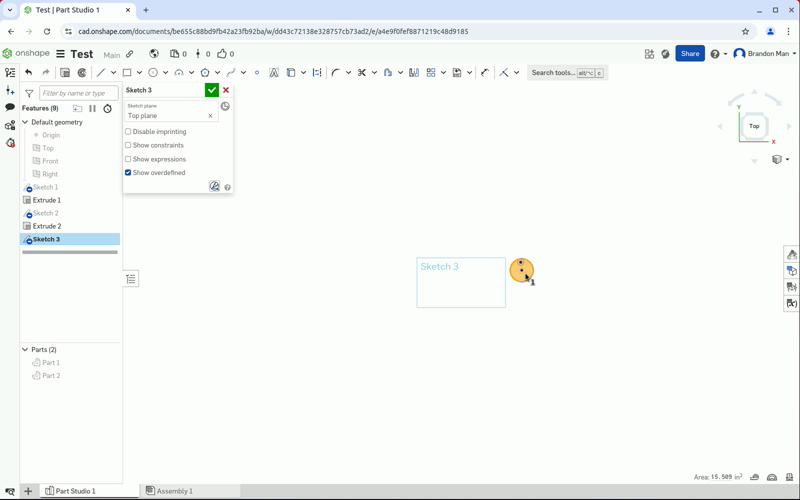
mouse_move(73, 352)
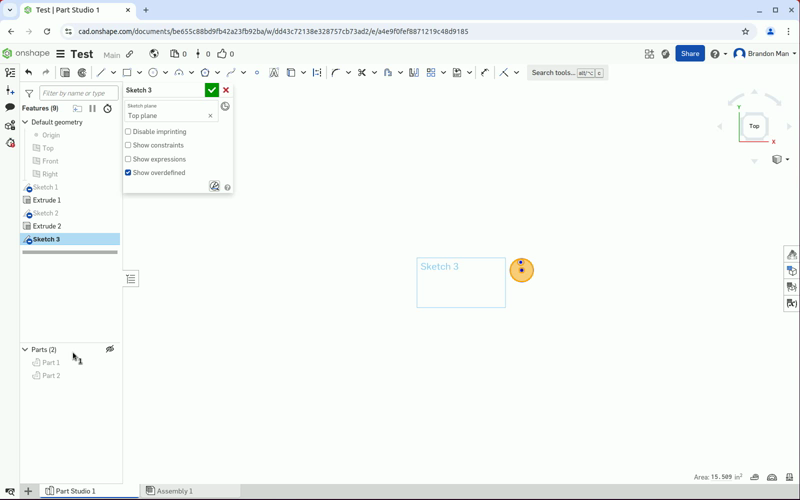
key(shift+y)
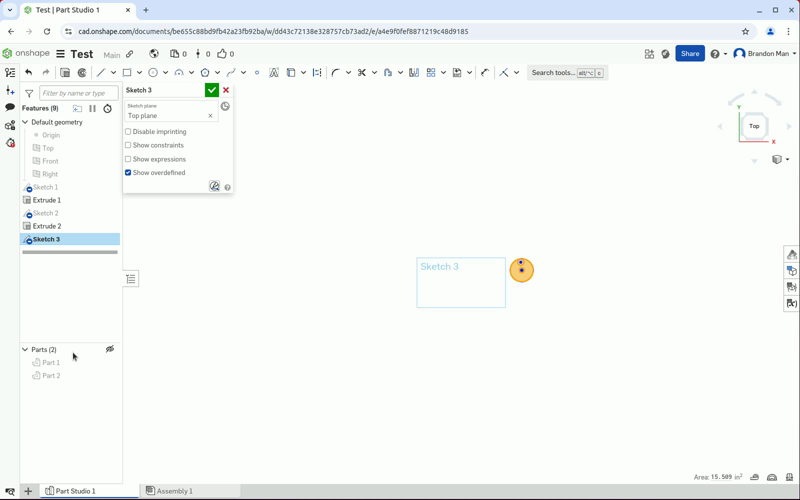
key(shift+e)
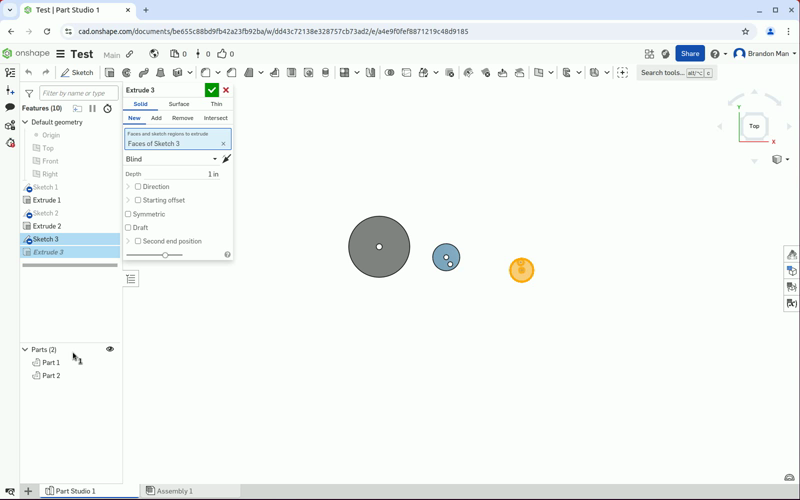
mouse_move(143, 106)
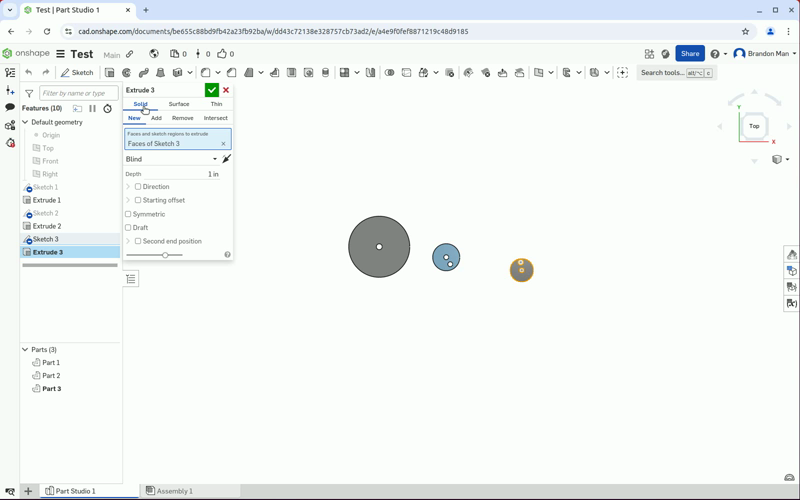
click(143, 106)
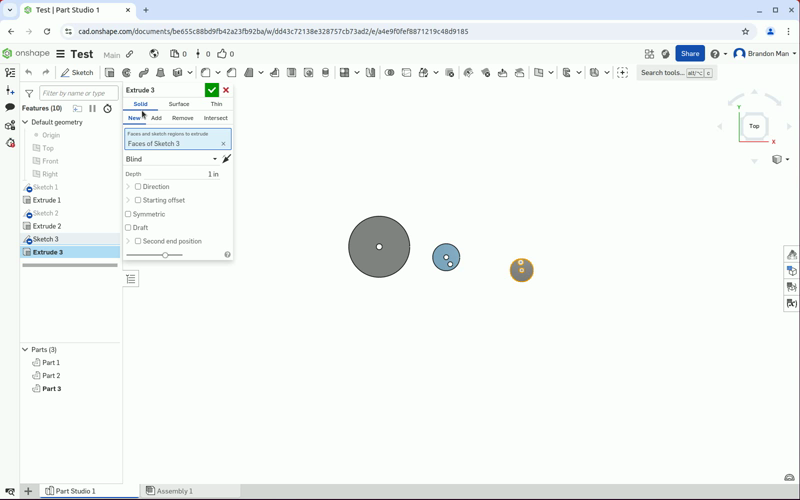
mouse_move(137, 120)
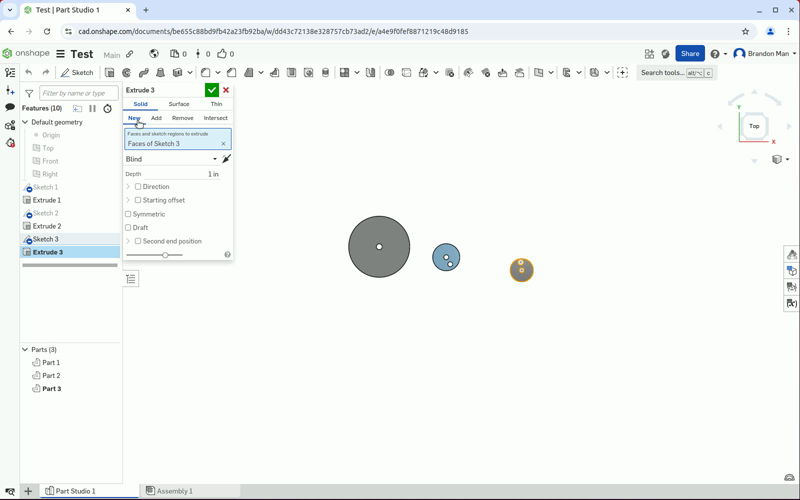
click(137, 120)
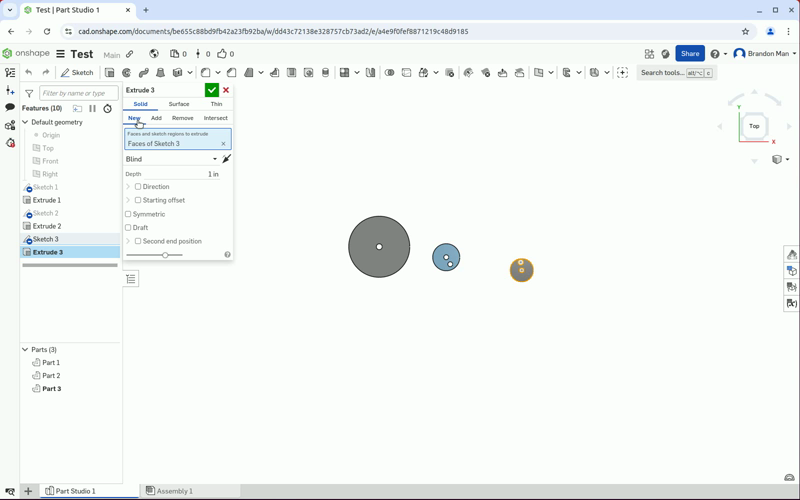
key(tab, 4)
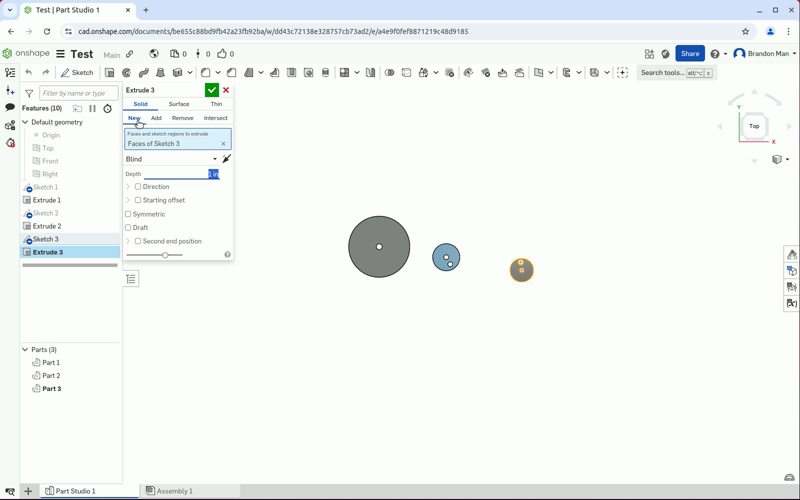
text(0.963)
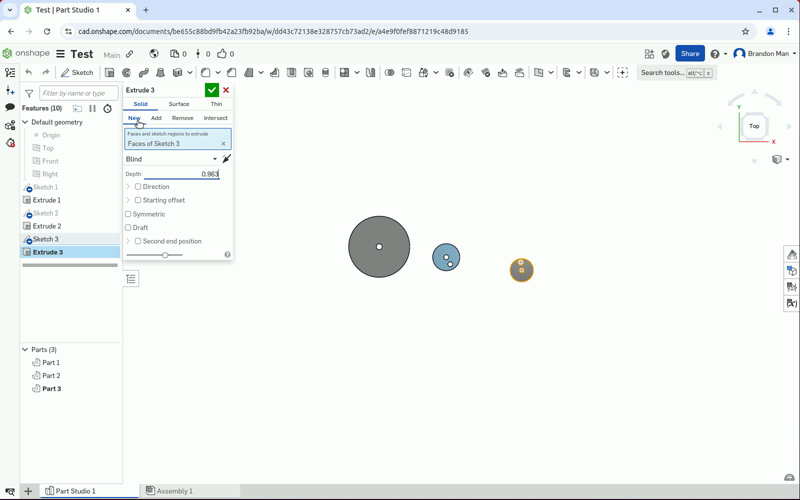
key(enter)
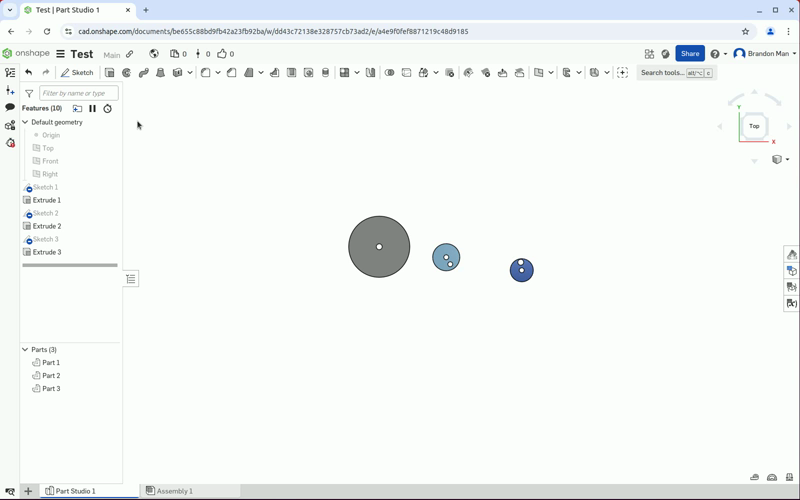
key(shift+h)
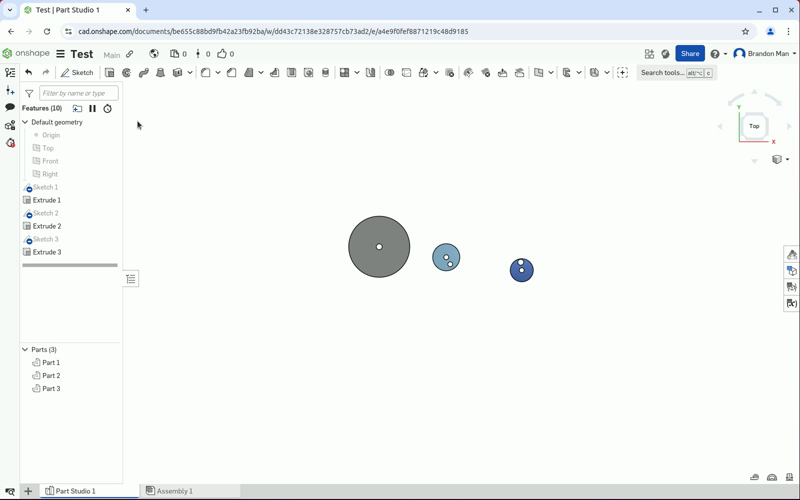
key(shift+h)
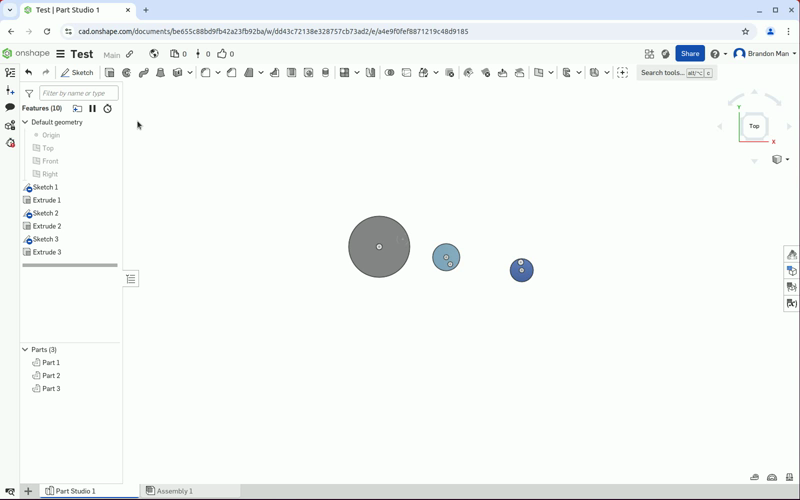
key(shift+7)
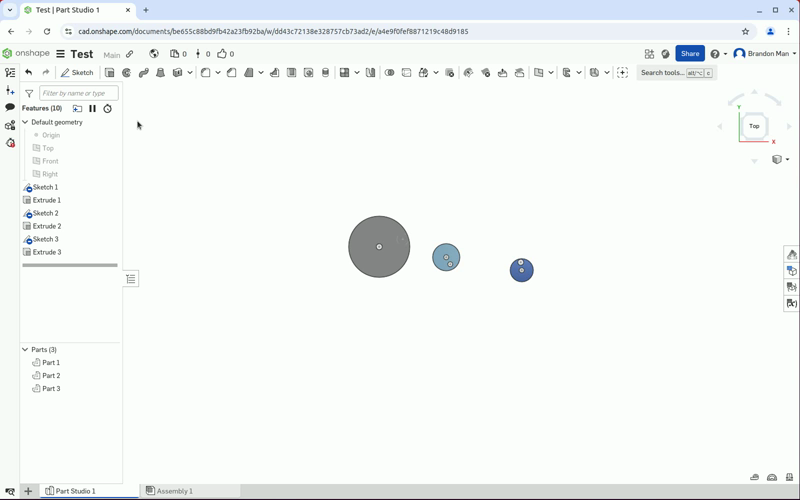
key(up, 3)
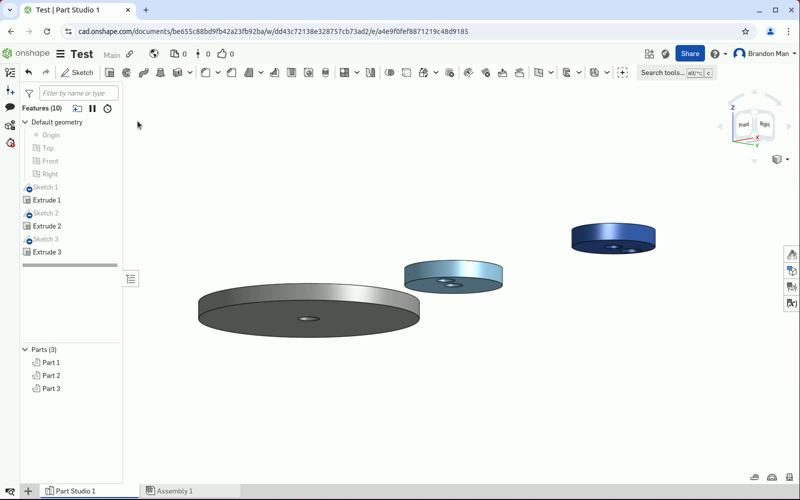
key(left, 3)
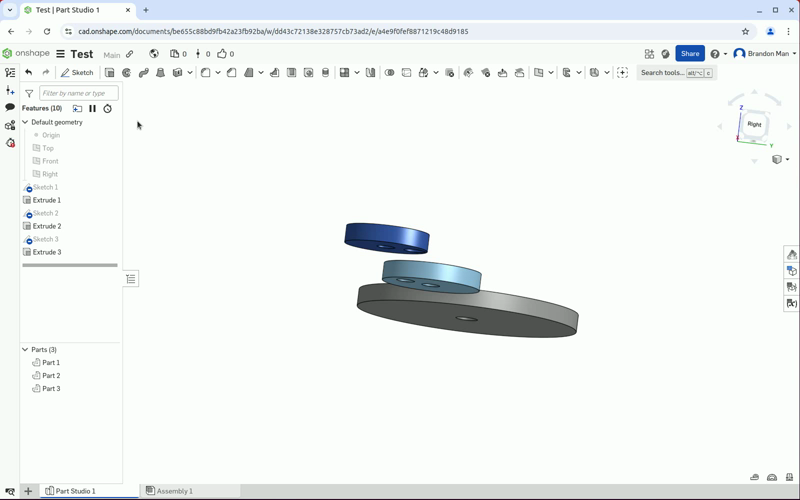
key(right, 3)
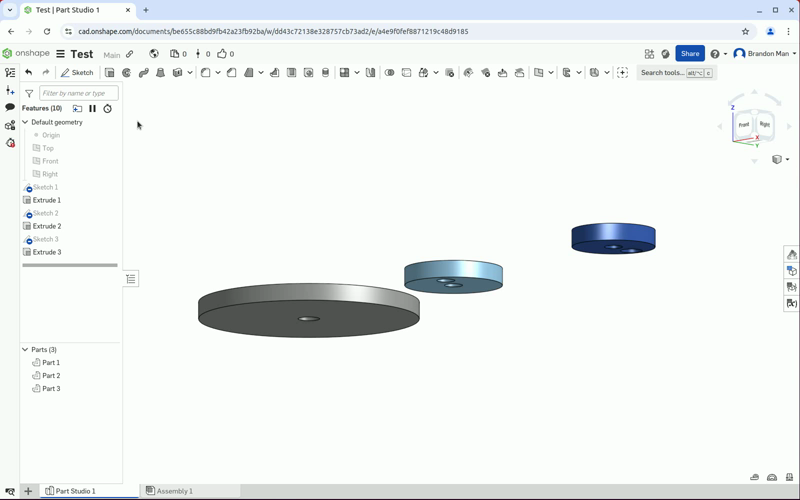
key(down, 3)
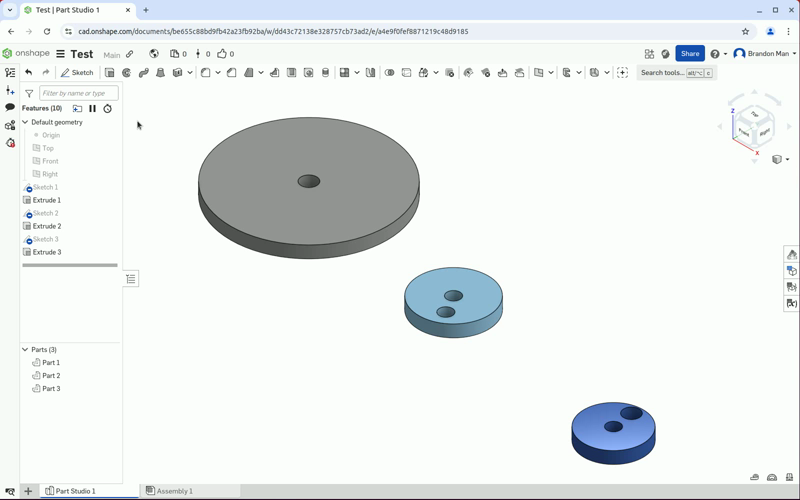
mouse_move(73, 189)
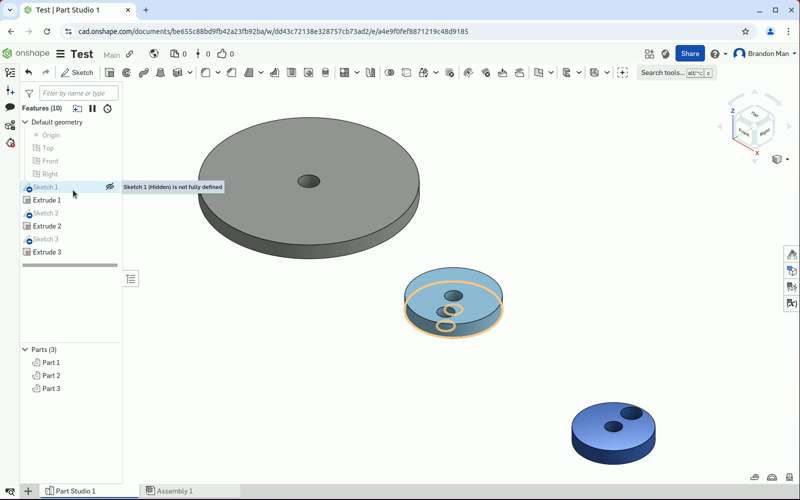
click(73, 189)